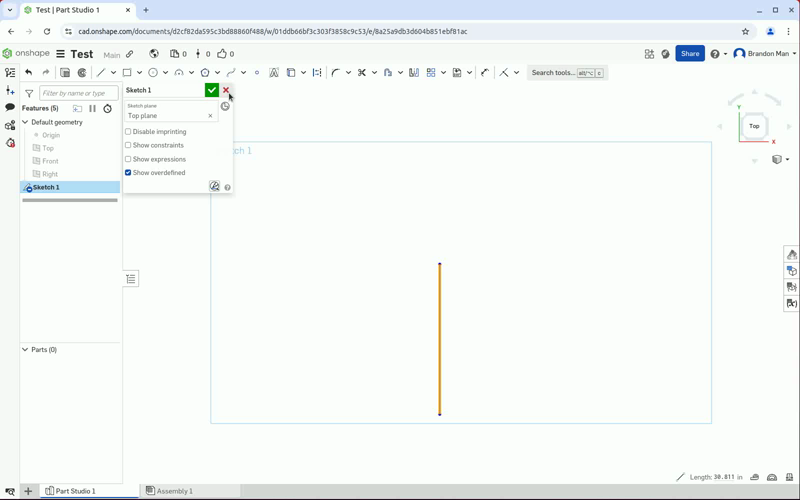
key(shift+h)
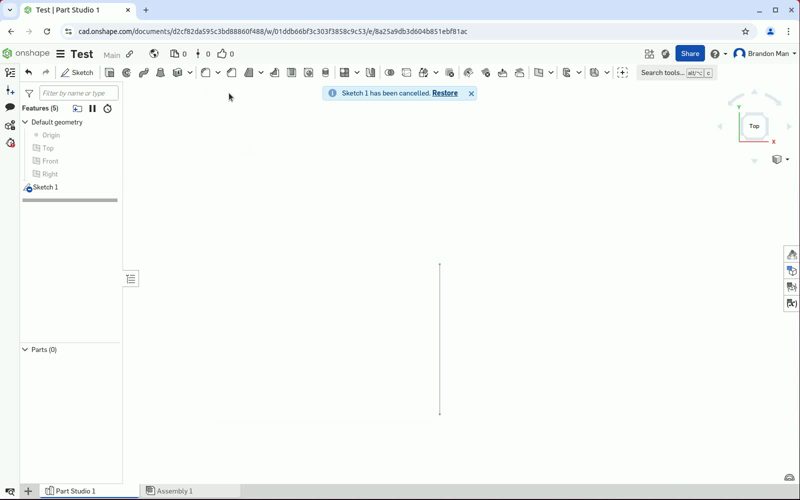
key(shift+s)
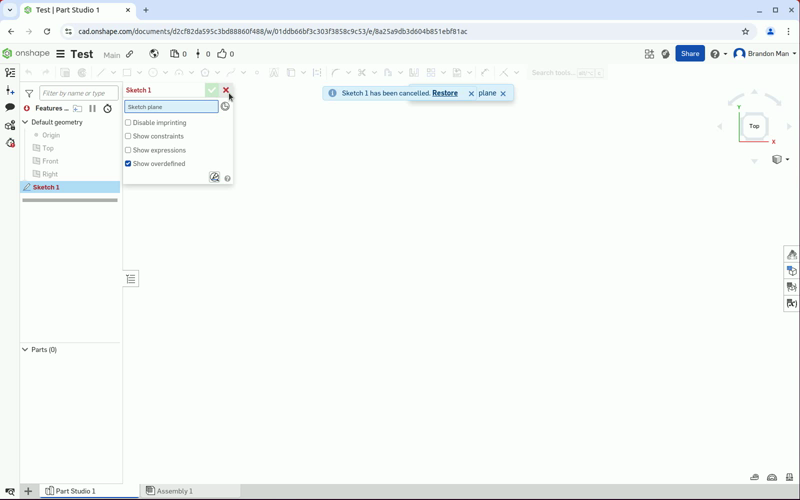
mouse_move(73, 150)
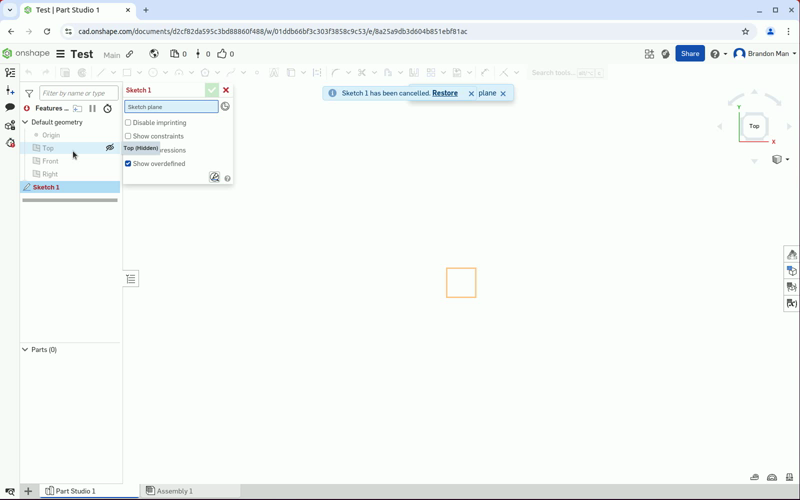
click(73, 150)
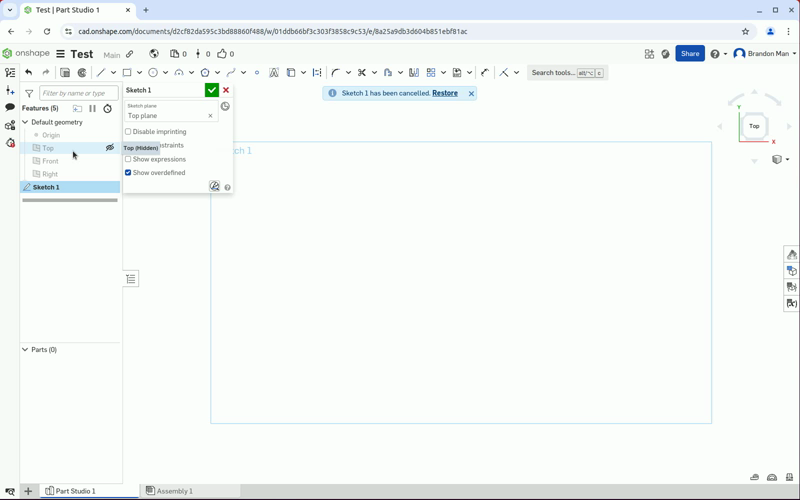
mouse_move(73, 352)
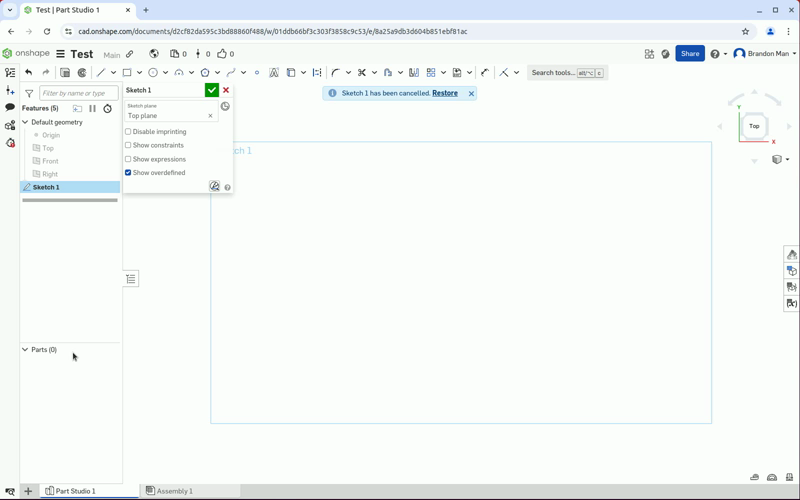
key(y)
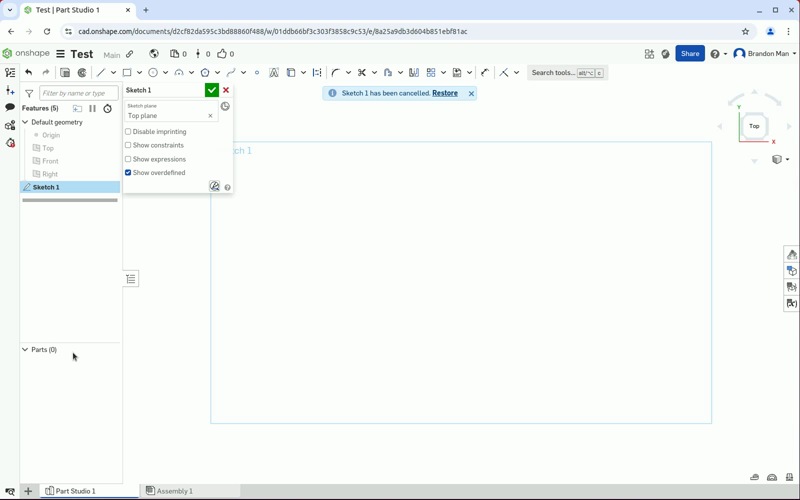
key(c)
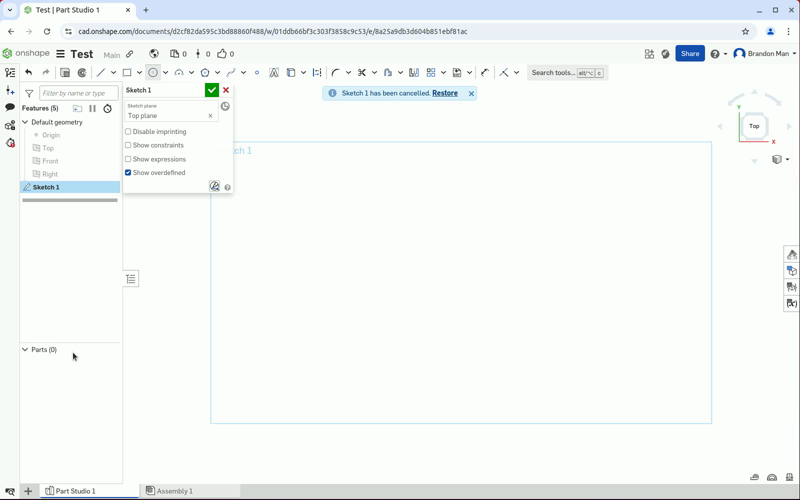
key_down(shift)
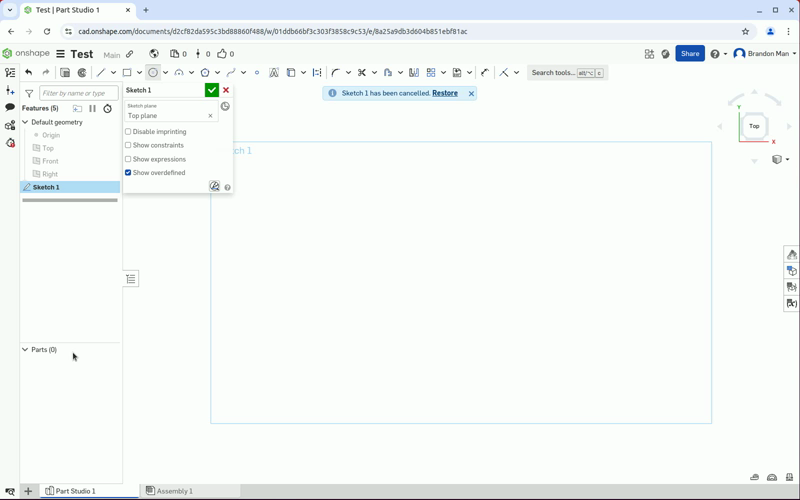
mouse_move(461, 282)
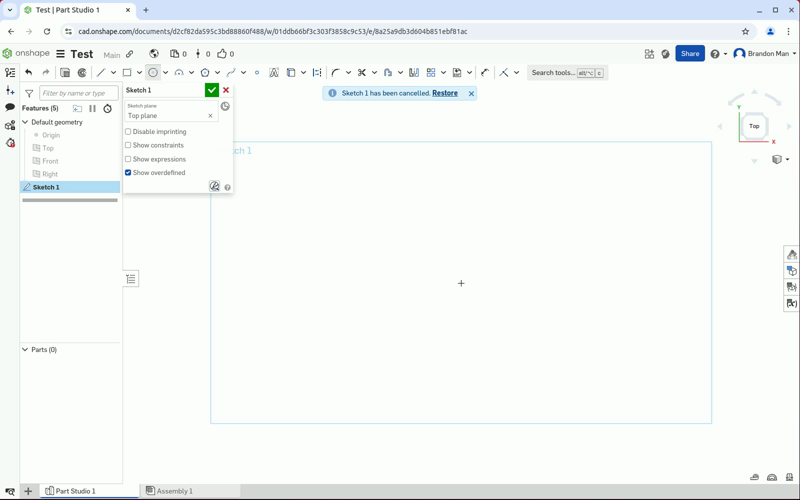
click(461, 282)
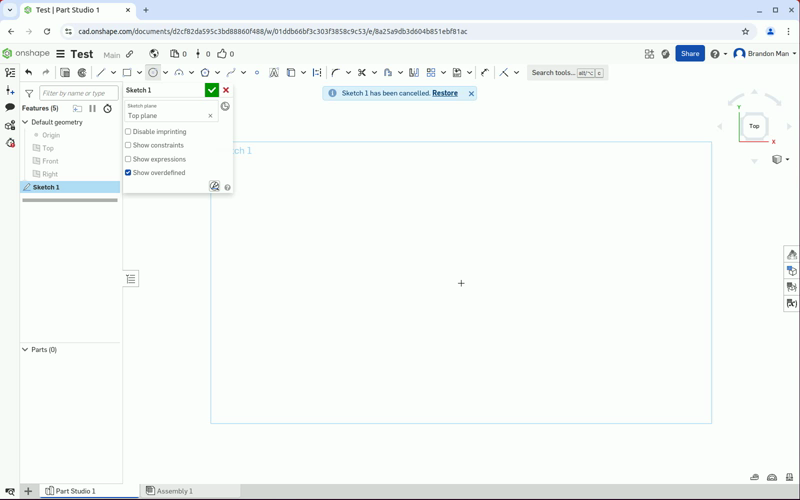
key_up(shift)
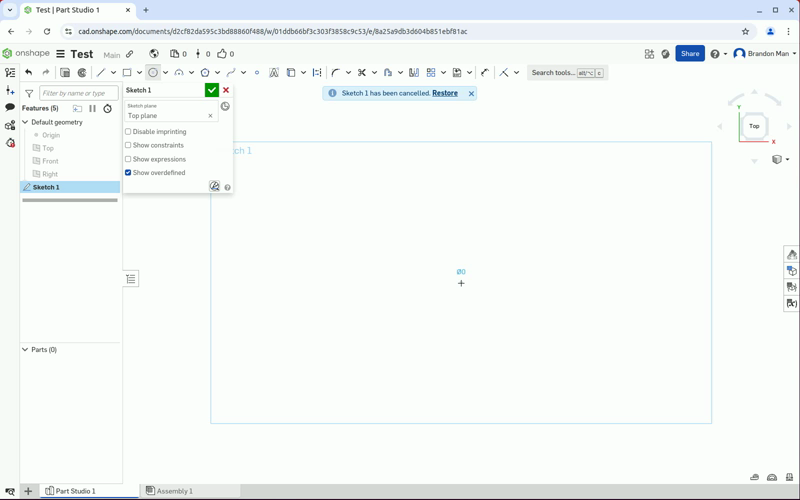
mouse_move(574, 282)
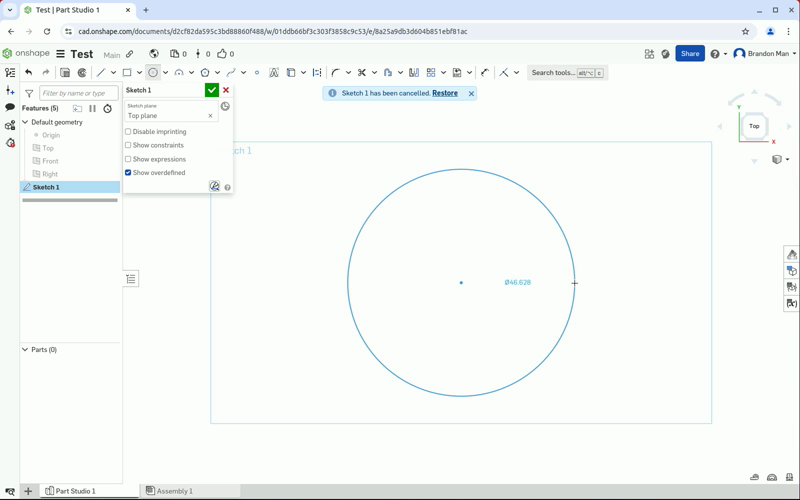
click(574, 282)
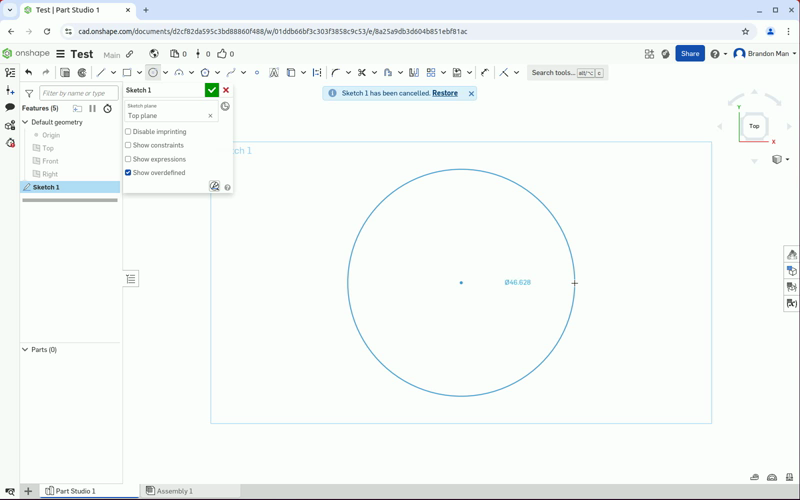
key(esc)
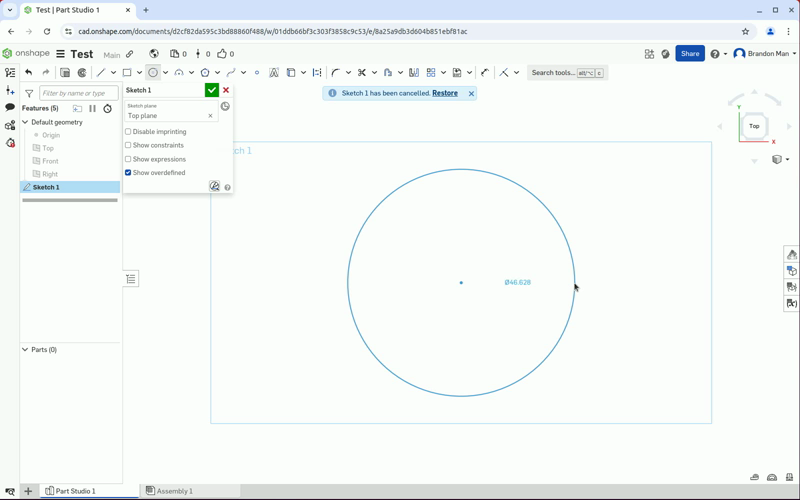
key(c)
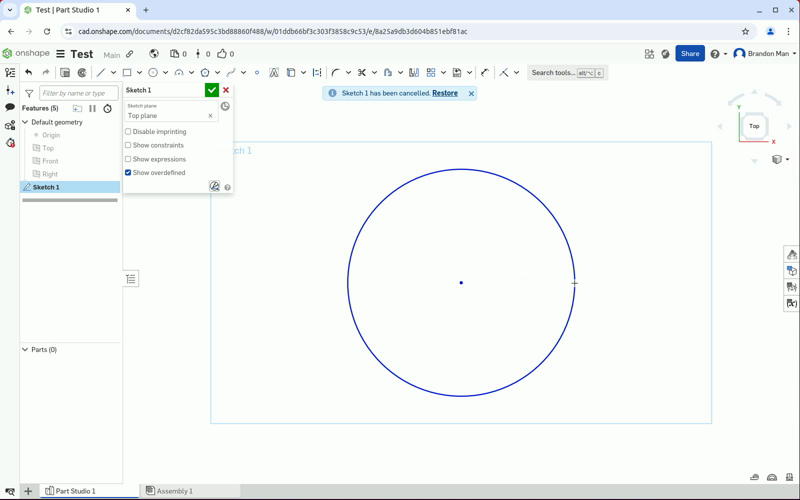
key_down(shift)
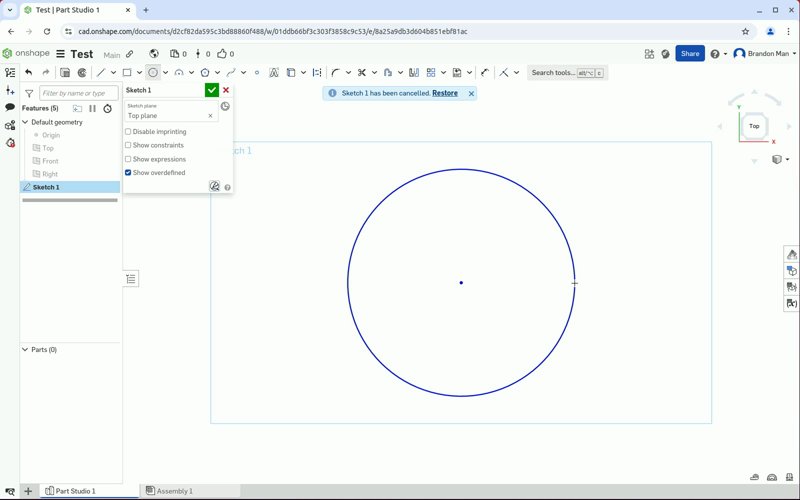
mouse_move(461, 282)
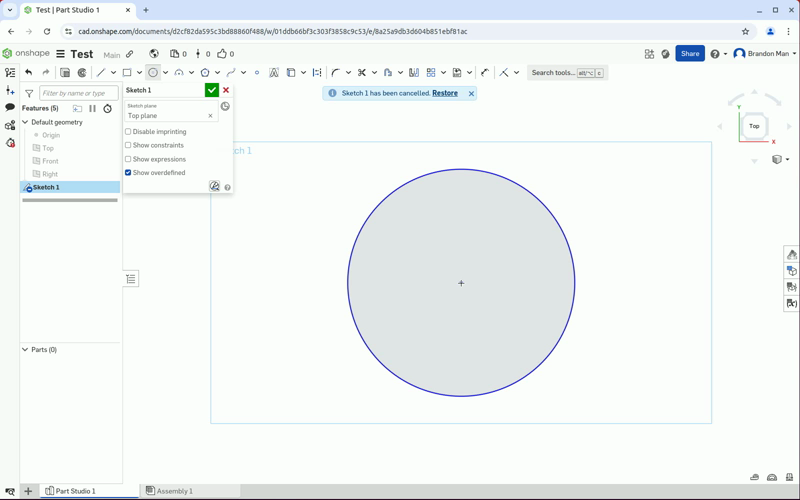
click(461, 282)
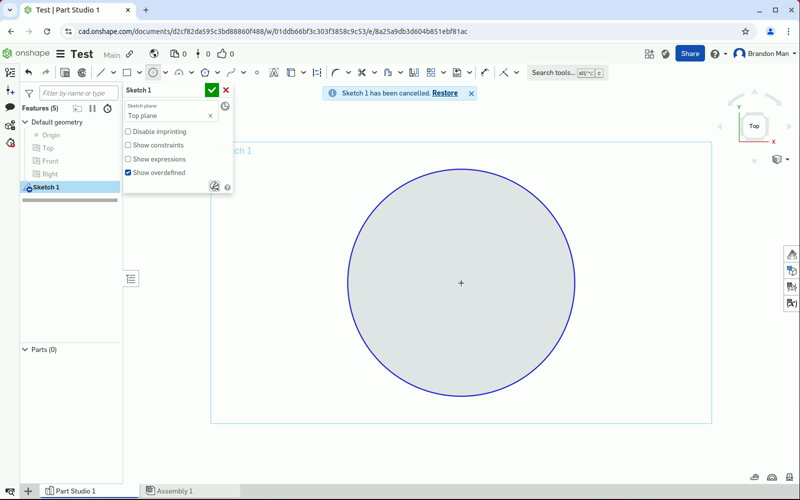
key_up(shift)
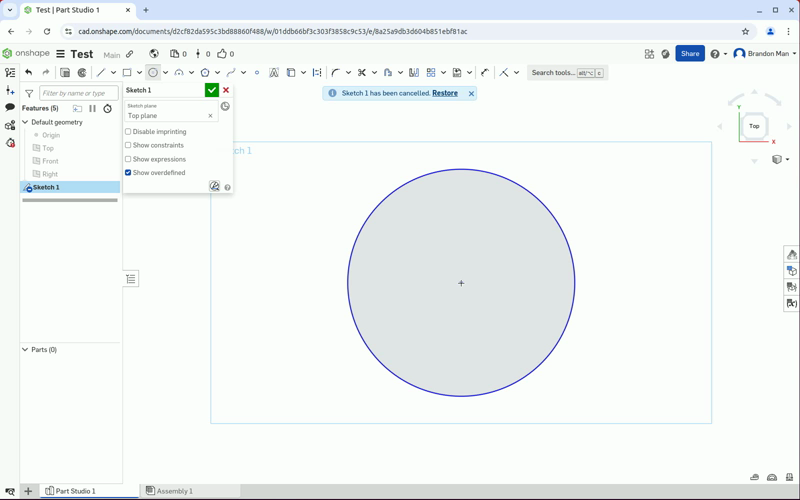
mouse_move(529, 282)
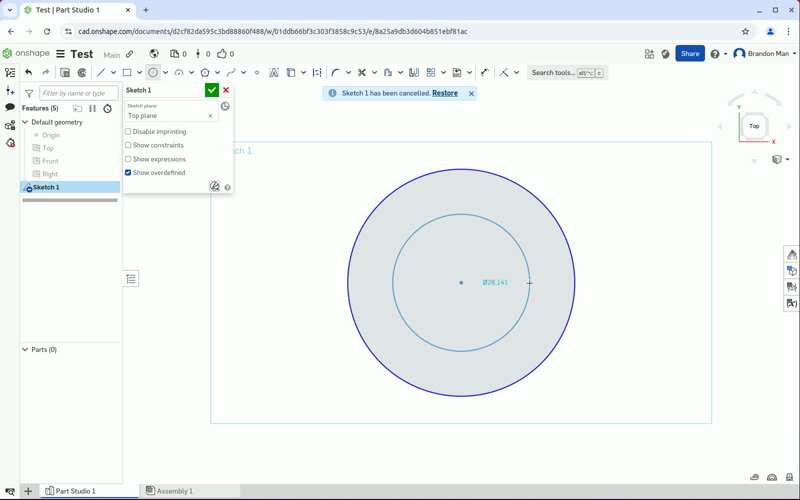
click(529, 282)
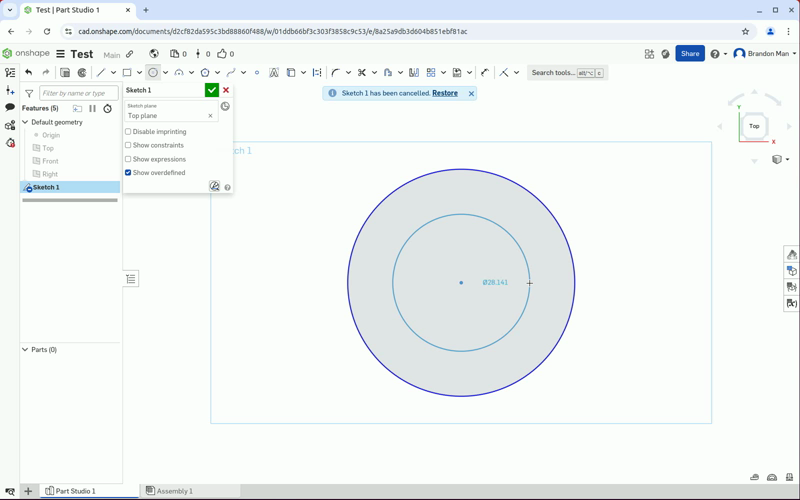
key(esc)
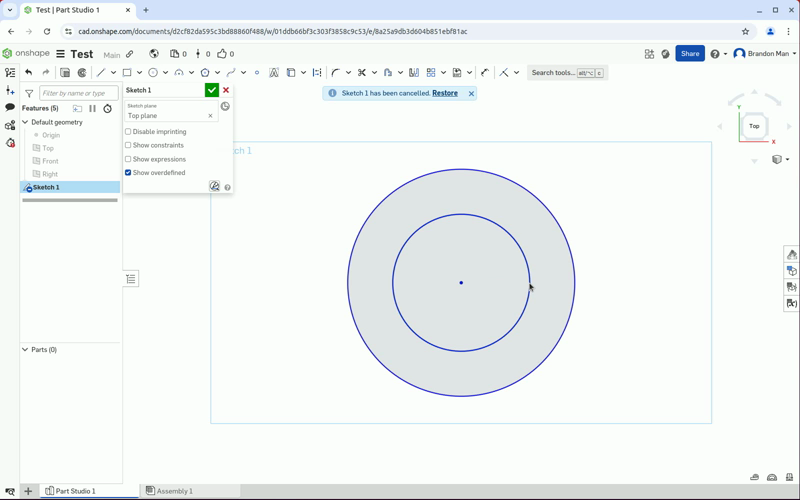
mouse_move(463, 192)
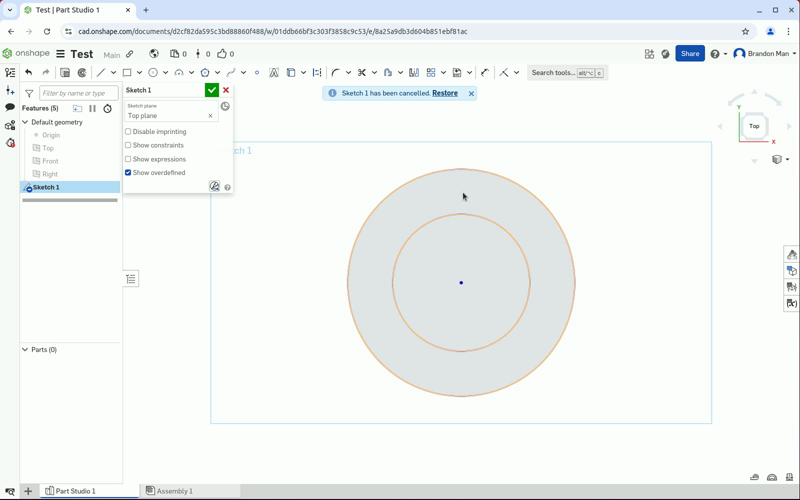
click(463, 192)
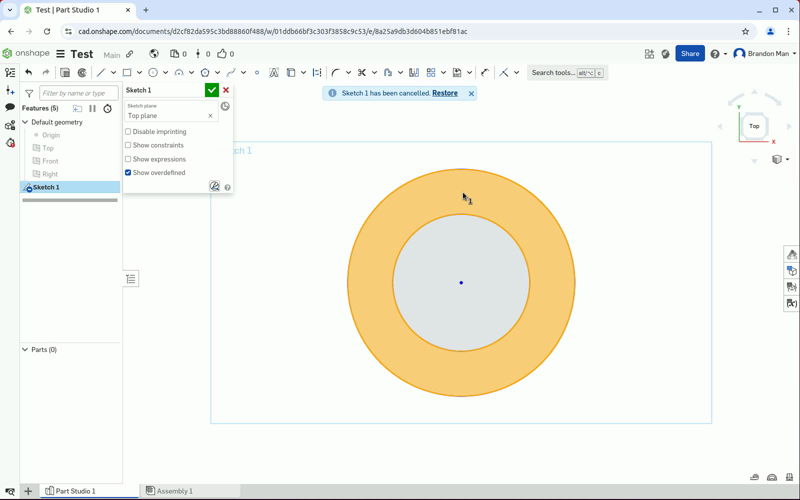
mouse_move(73, 352)
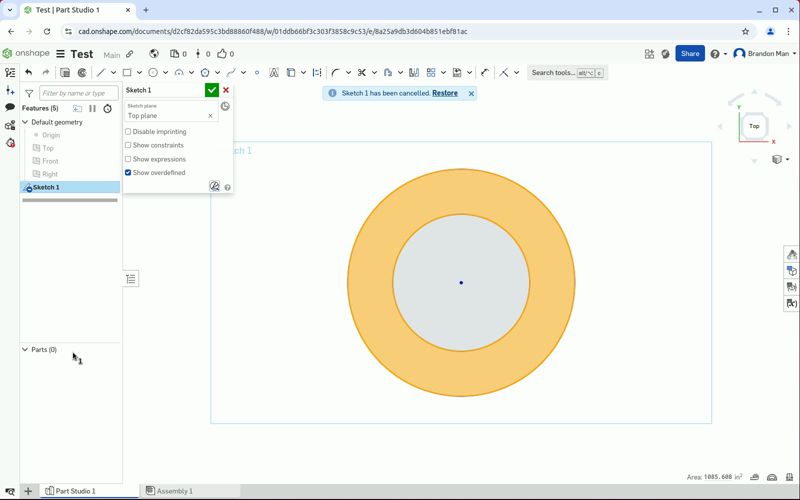
key(shift+y)
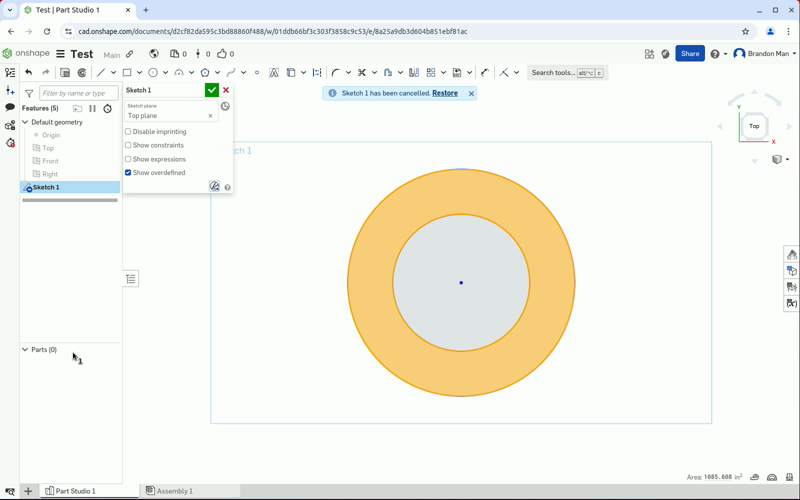
key(shift+e)
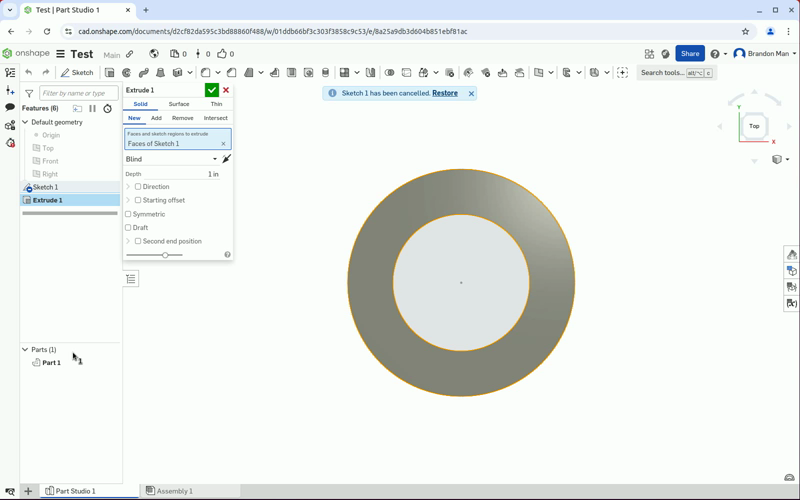
mouse_move(143, 106)
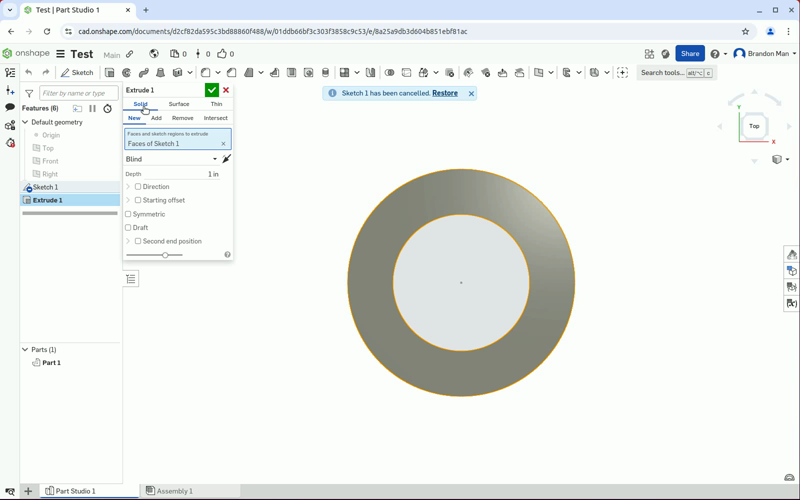
click(143, 106)
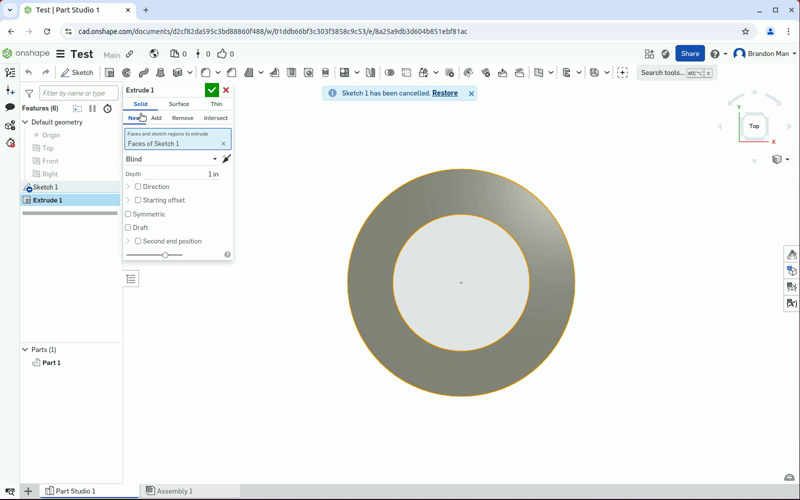
mouse_move(137, 120)
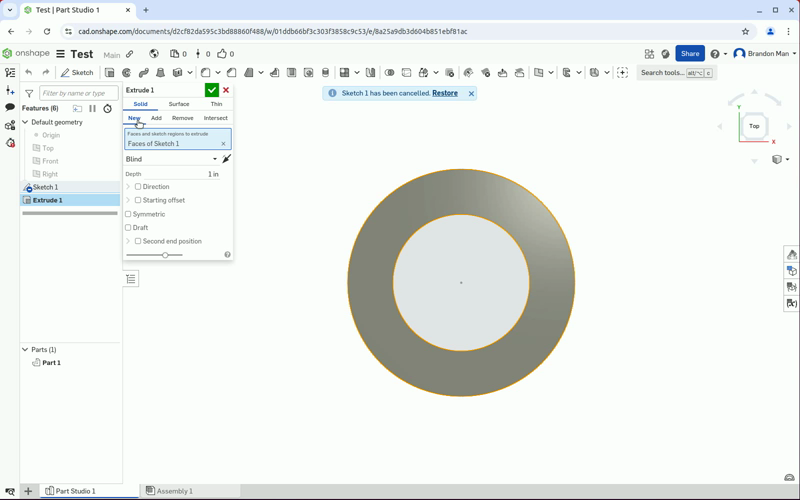
click(137, 120)
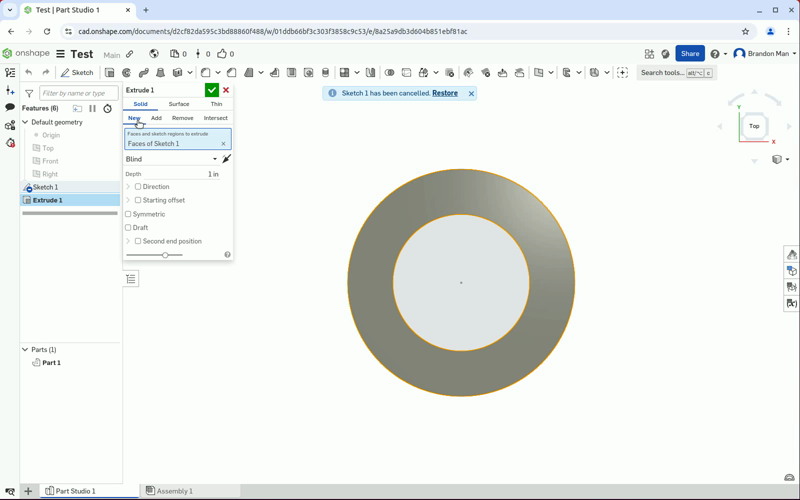
key(tab, 4)
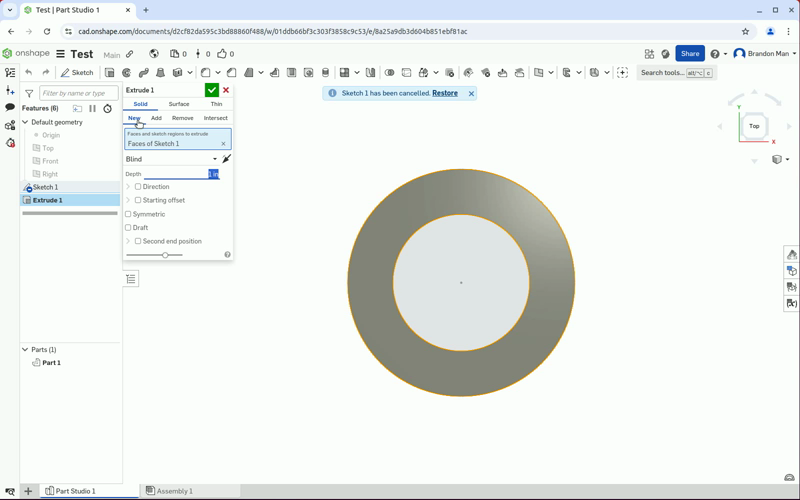
text(1.685)
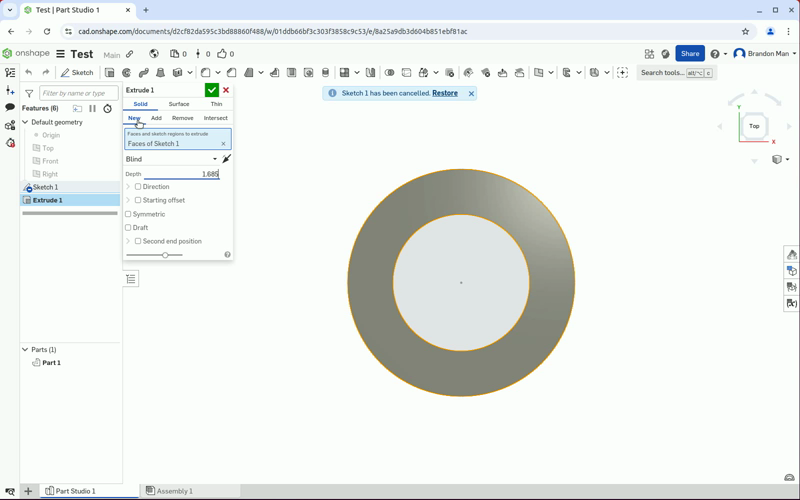
key(enter)
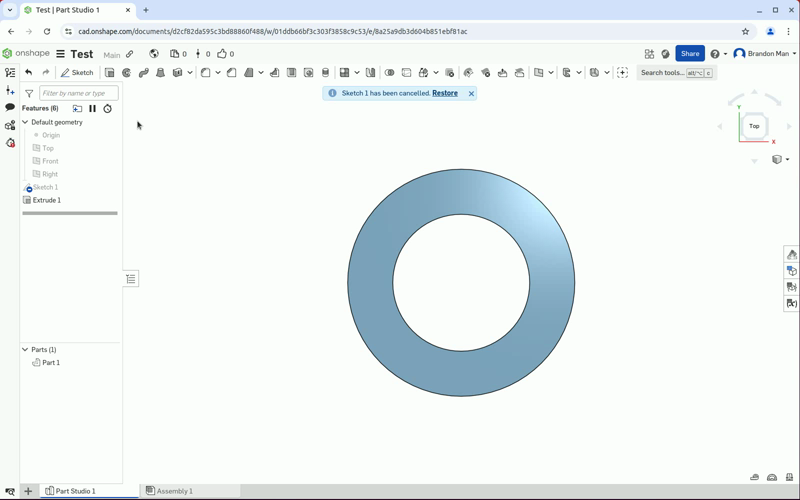
key(shift+h)
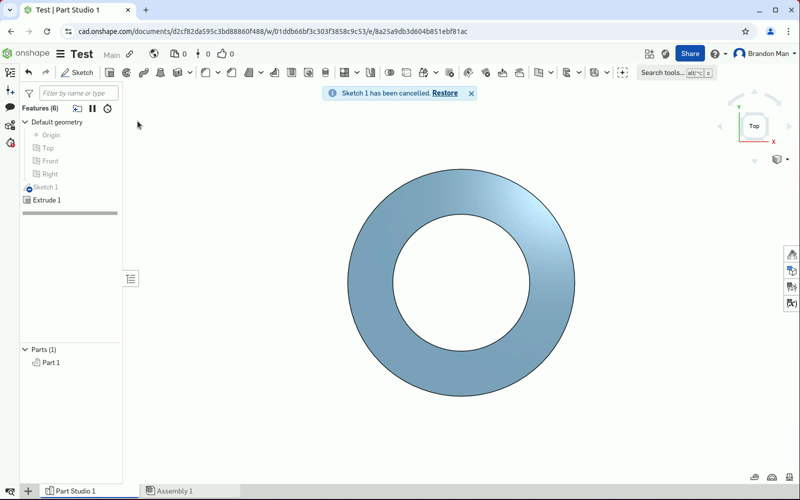
key(shift+h)
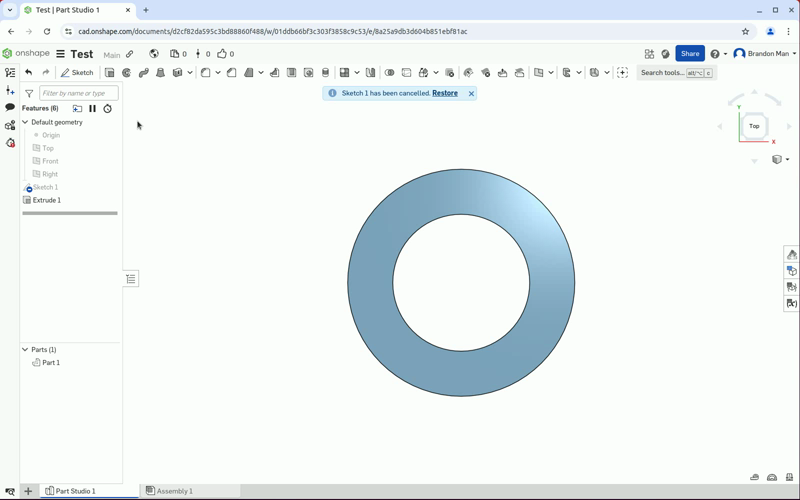
mouse_move(73, 189)
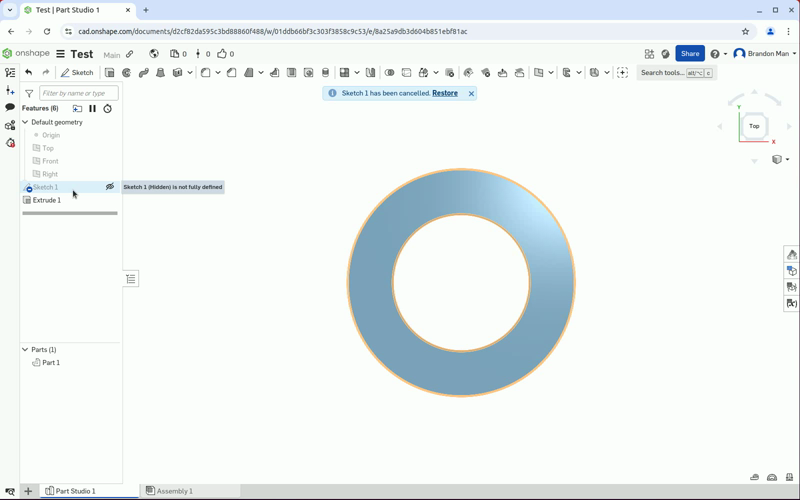
click(73, 189)
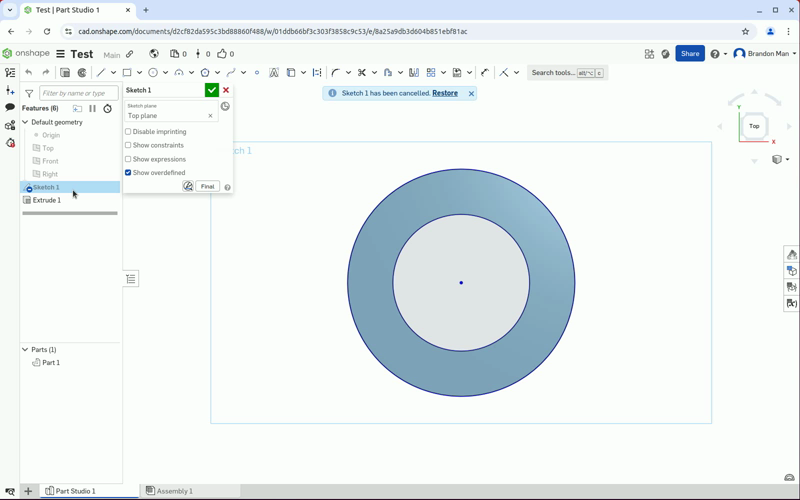
mouse_move(229, 92)
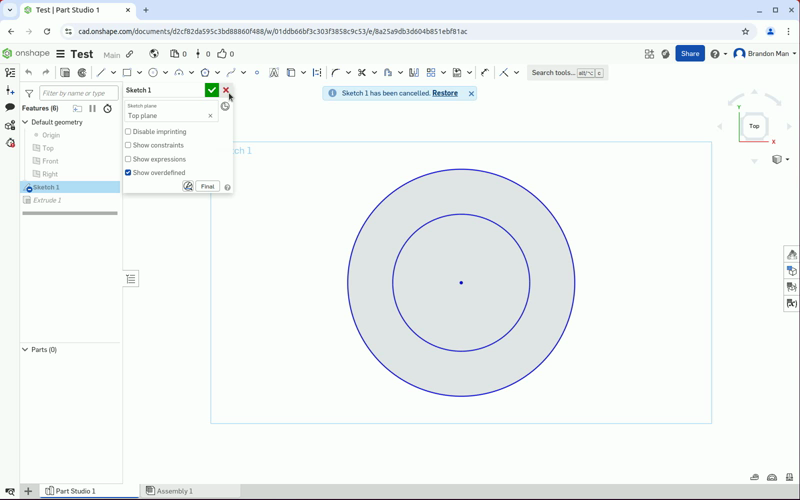
click(229, 92)
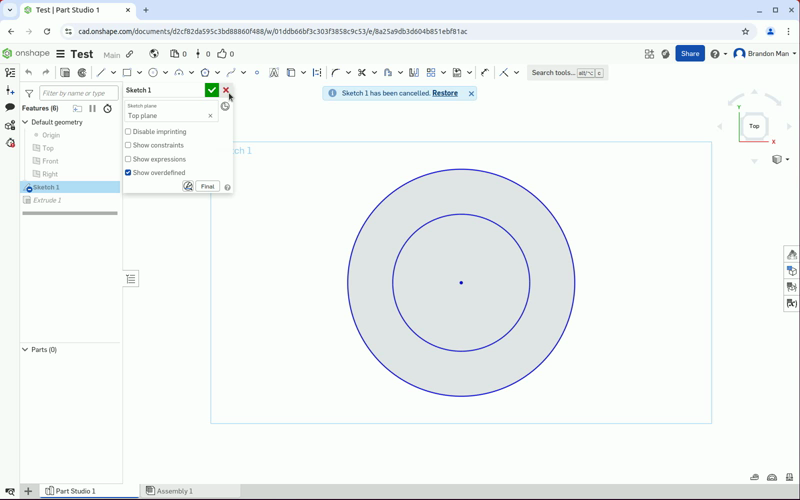
key(shift+s)
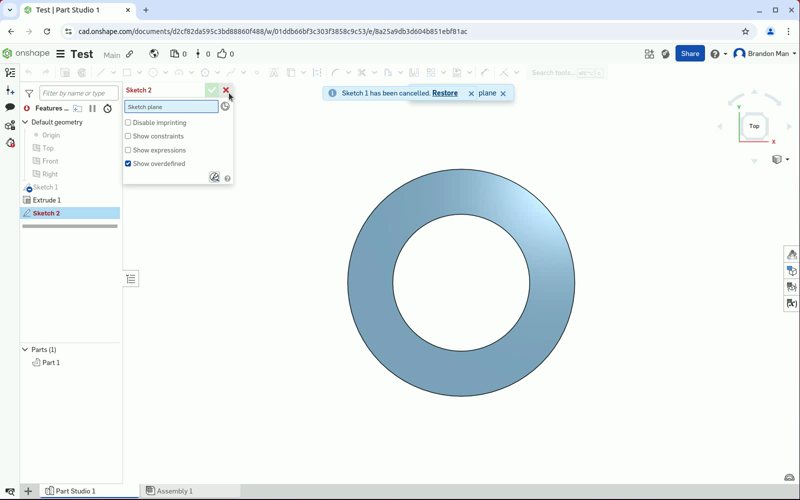
mouse_move(73, 150)
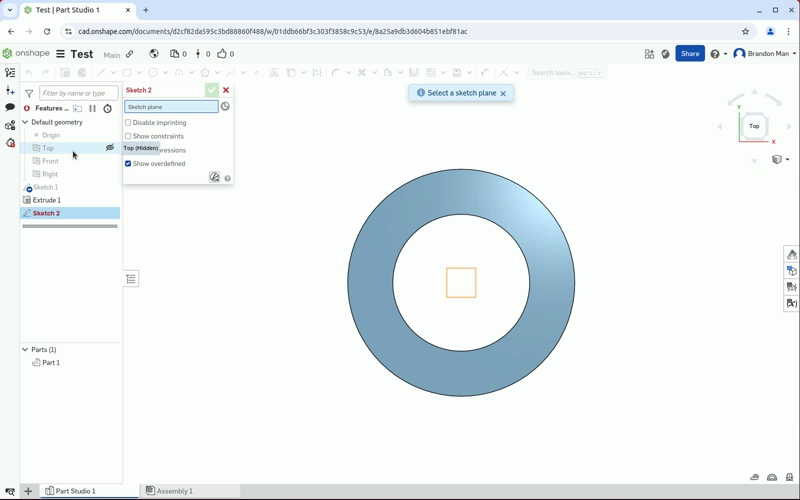
click(73, 150)
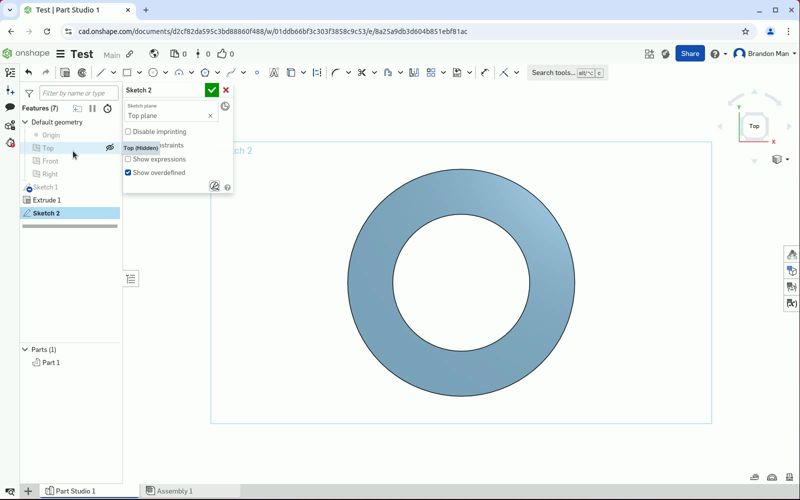
mouse_move(73, 352)
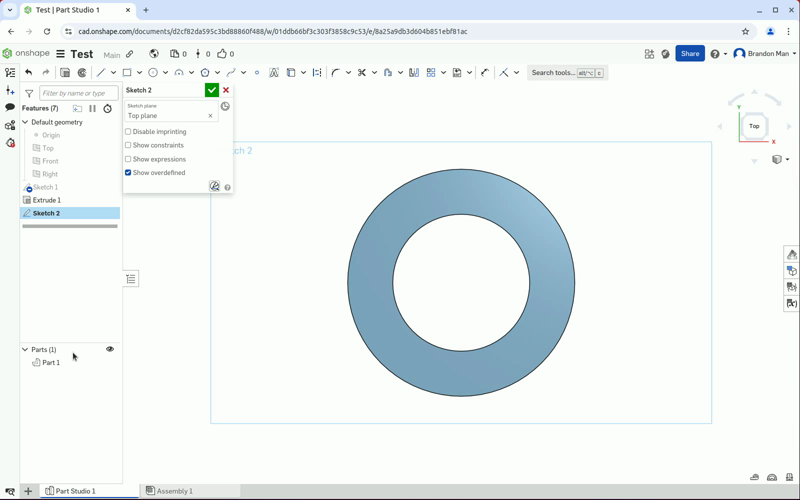
key(y)
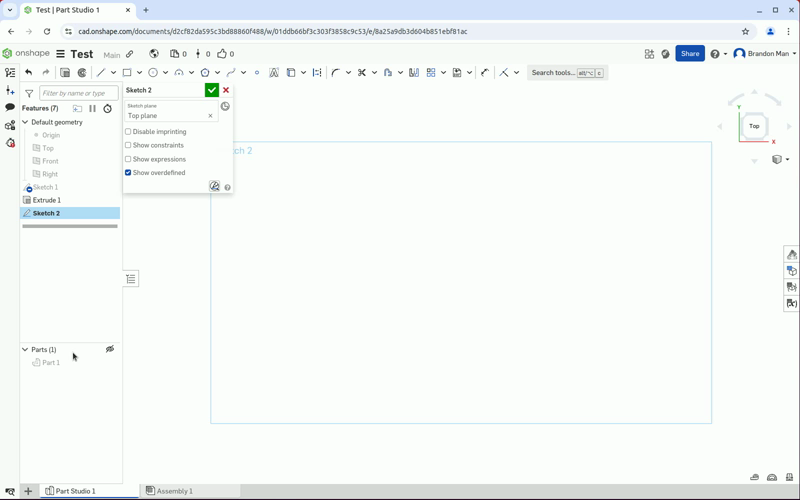
key(c)
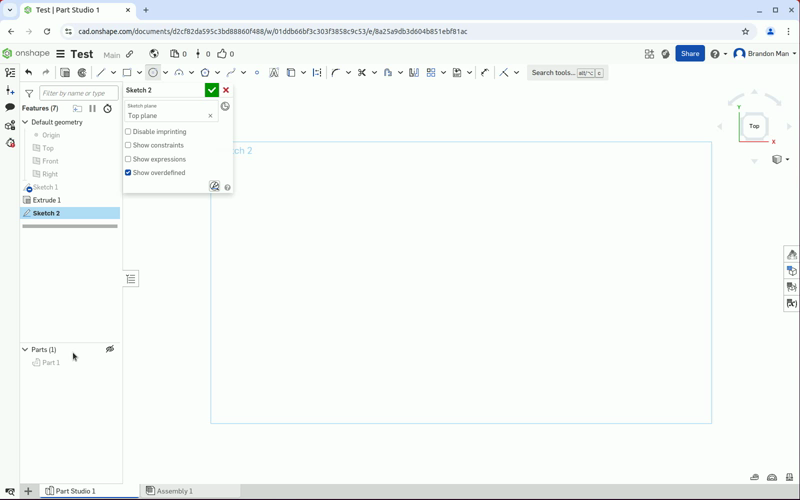
key_down(shift)
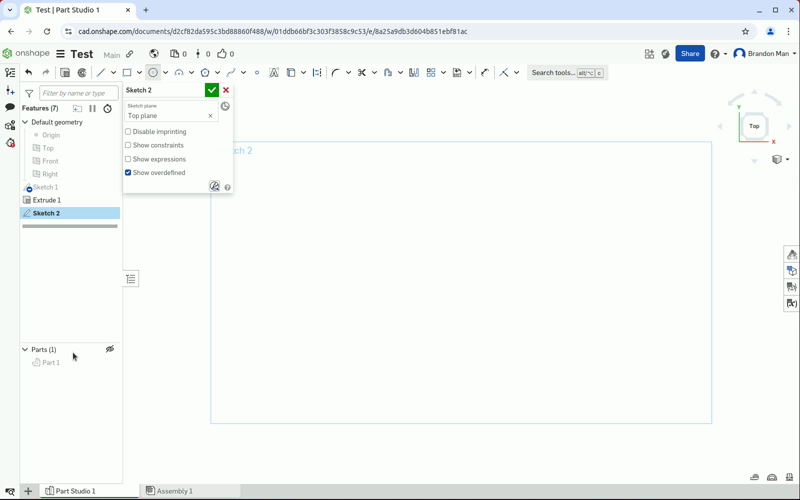
mouse_move(461, 282)
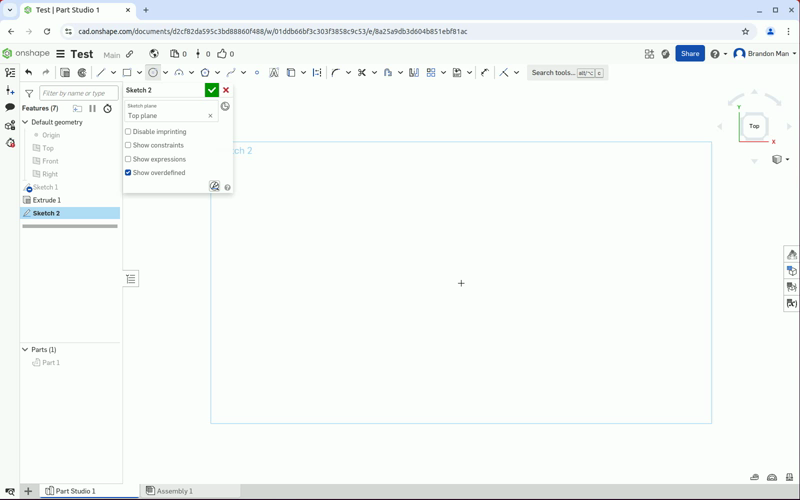
click(461, 282)
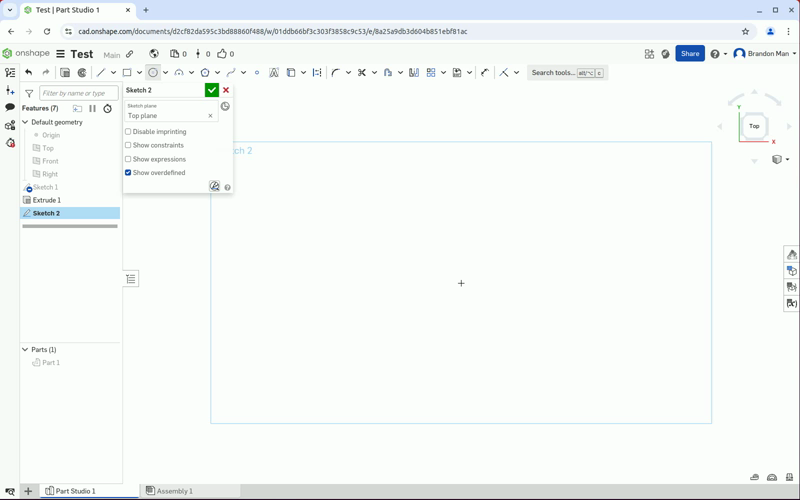
key_up(shift)
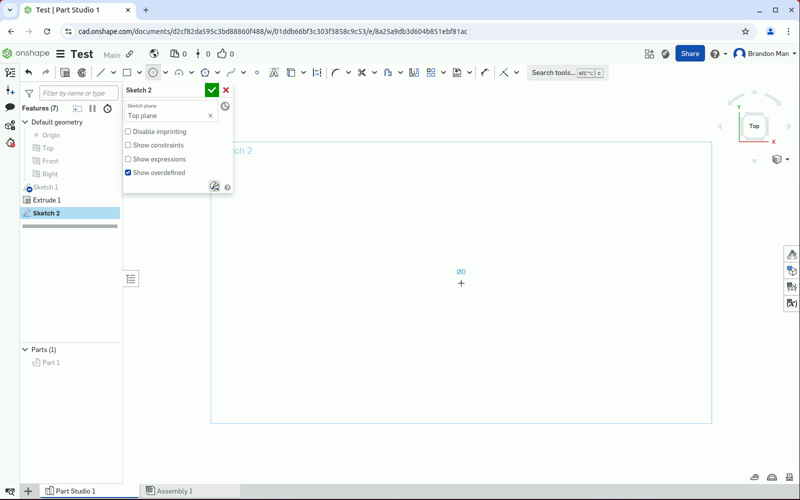
mouse_move(522, 282)
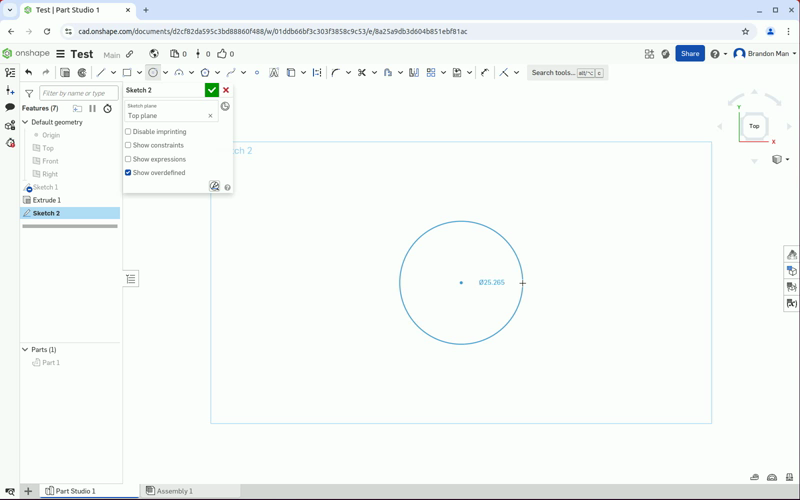
click(522, 282)
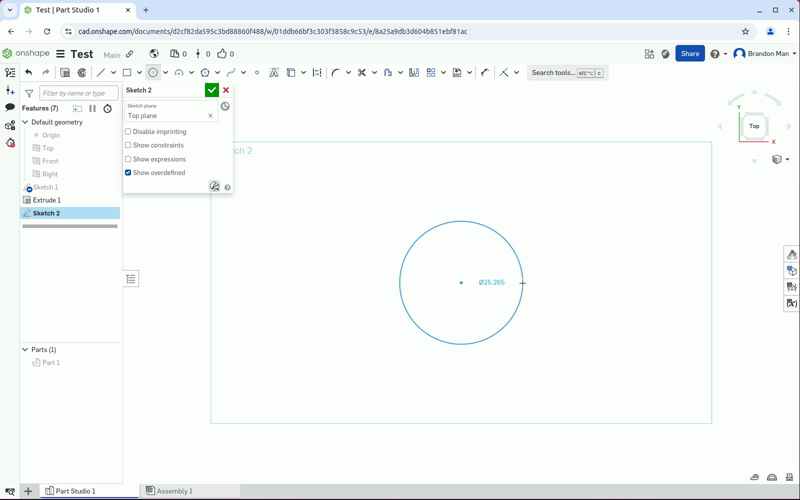
key(esc)
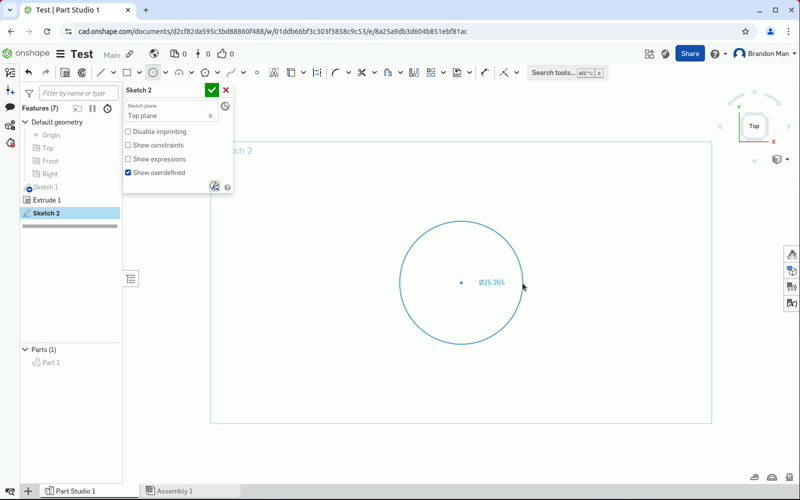
key(c)
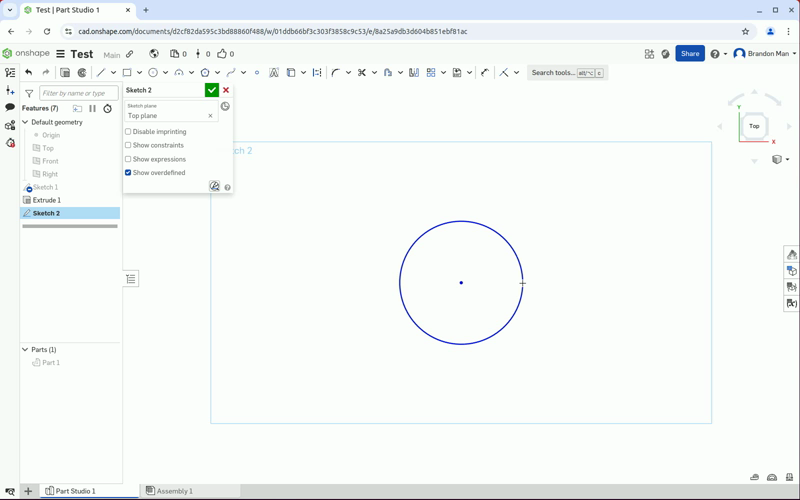
key_down(shift)
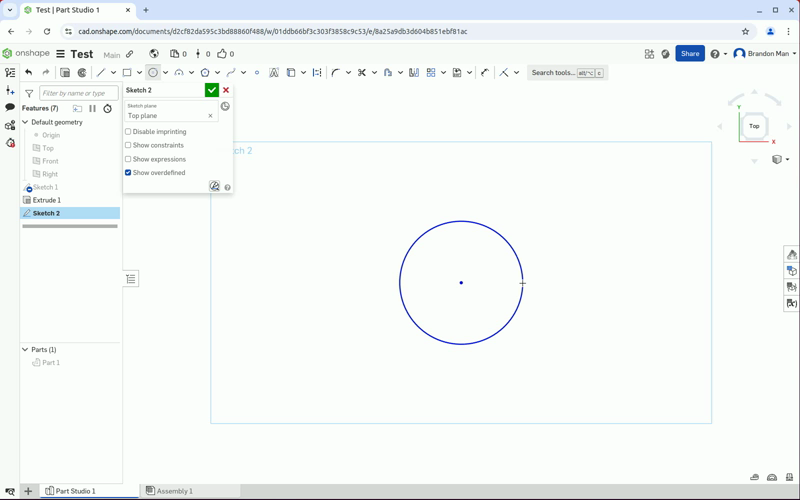
mouse_move(461, 282)
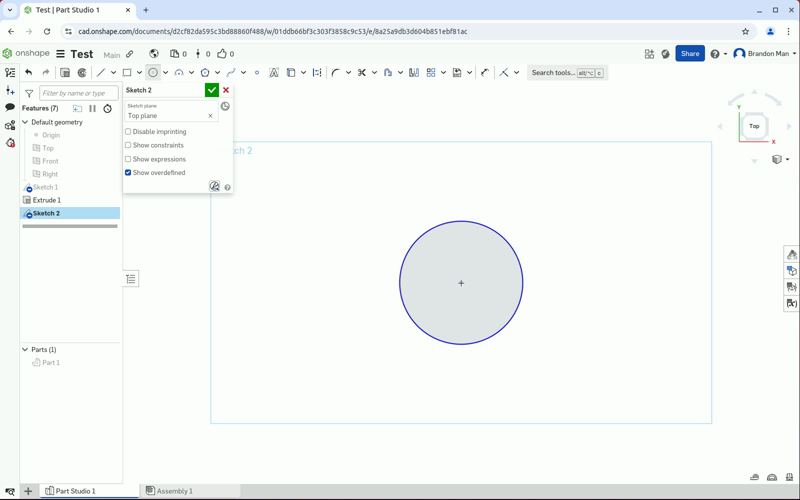
click(461, 282)
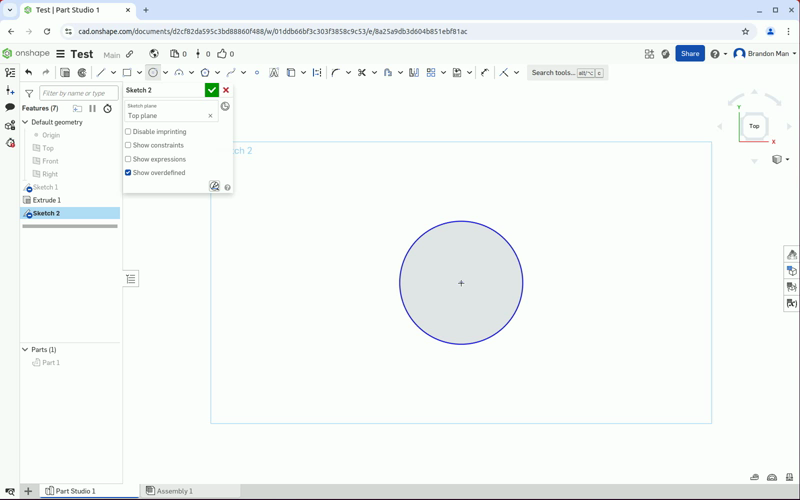
key_up(shift)
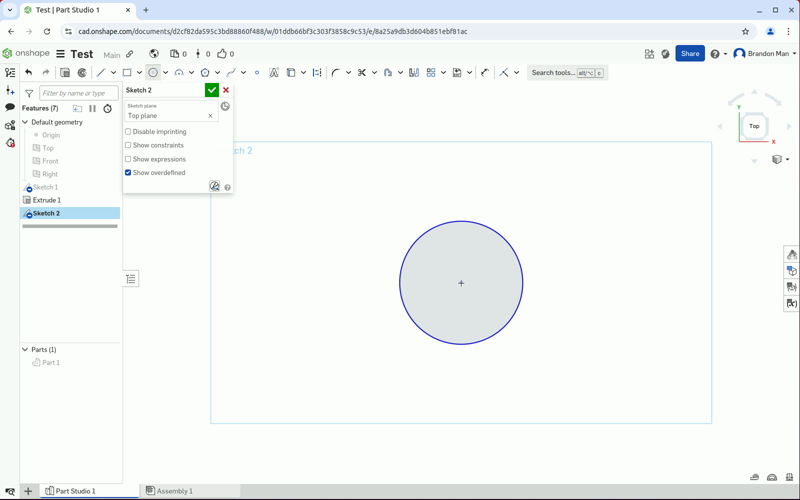
mouse_move(467, 282)
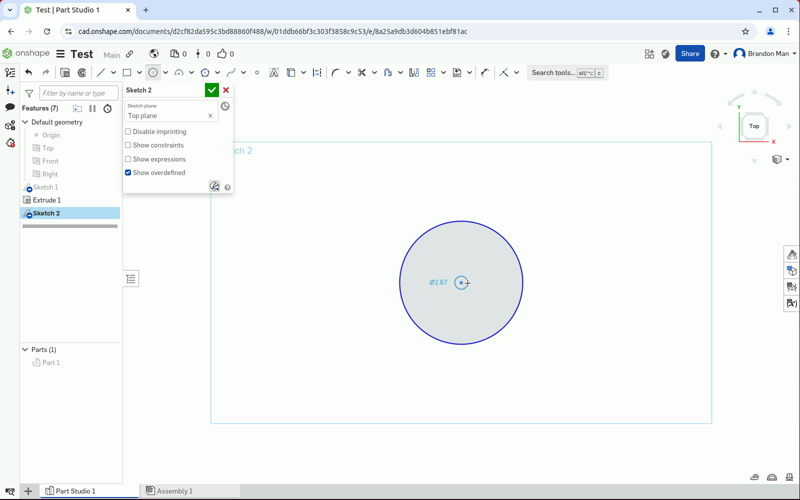
click(467, 282)
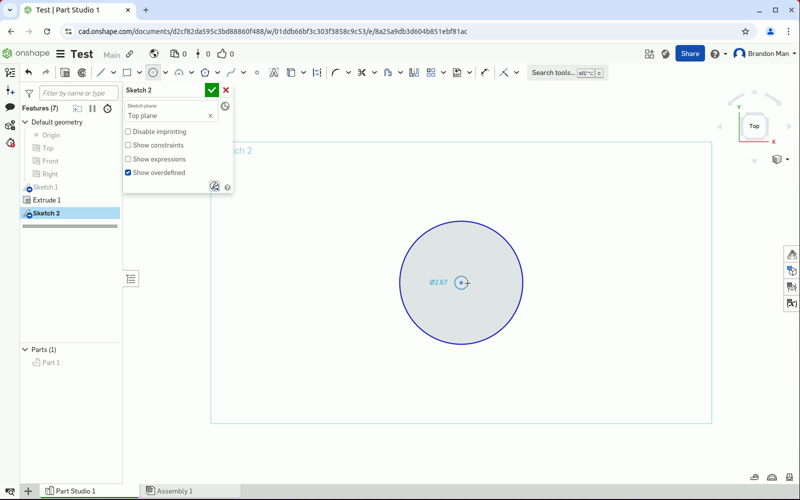
key(esc)
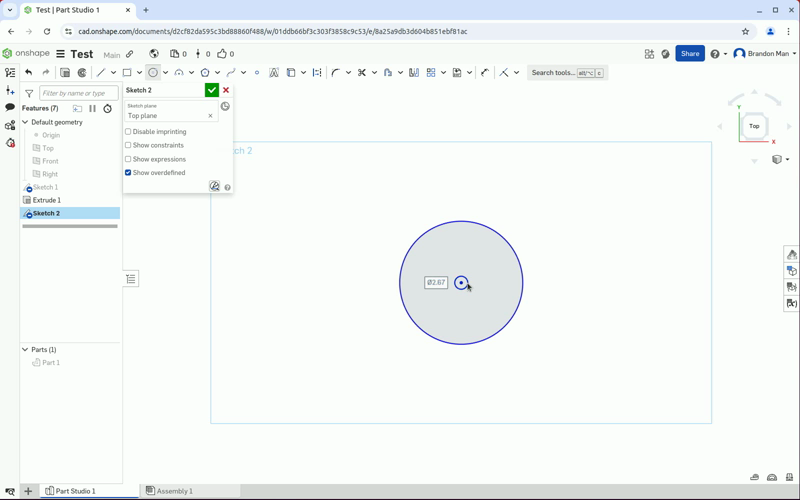
mouse_move(502, 270)
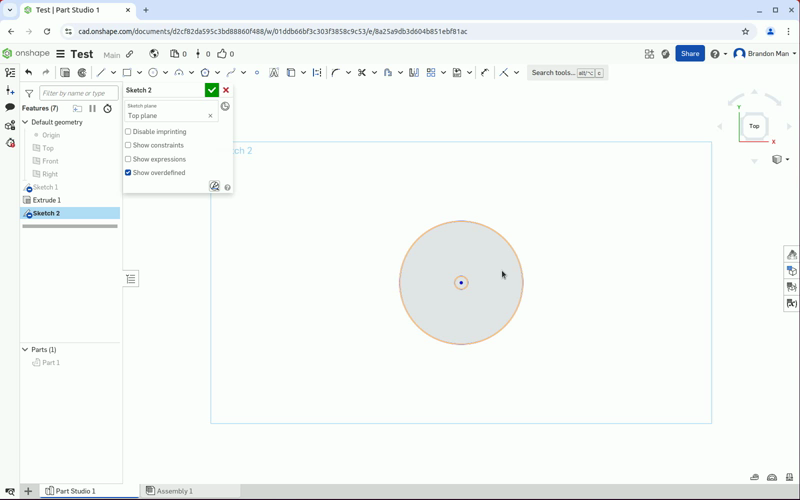
click(502, 270)
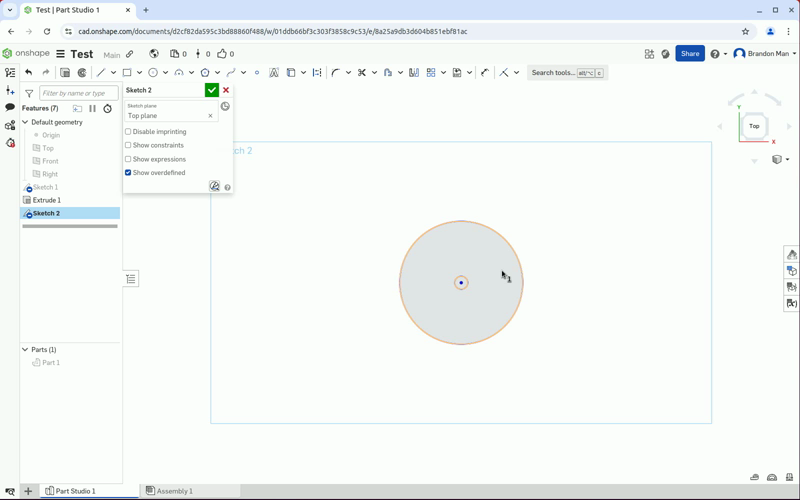
mouse_move(73, 352)
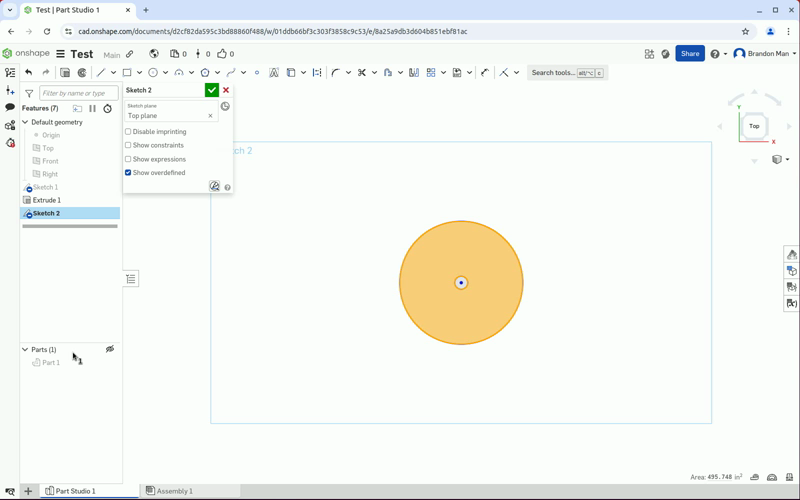
key(shift+y)
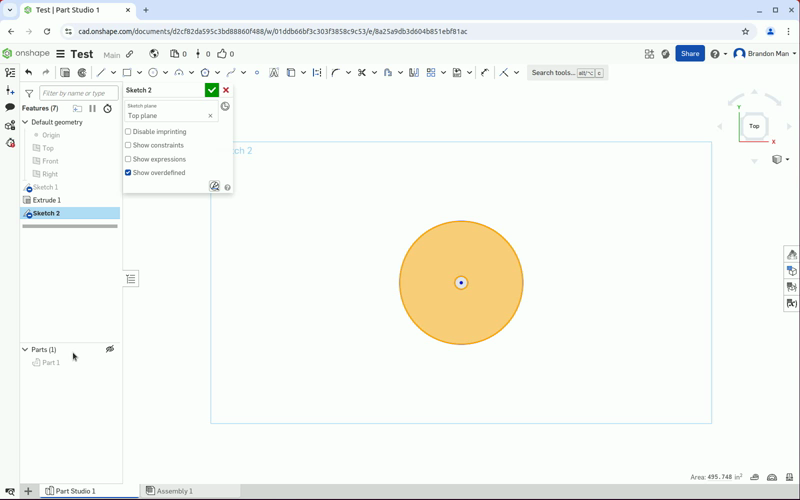
key(shift+e)
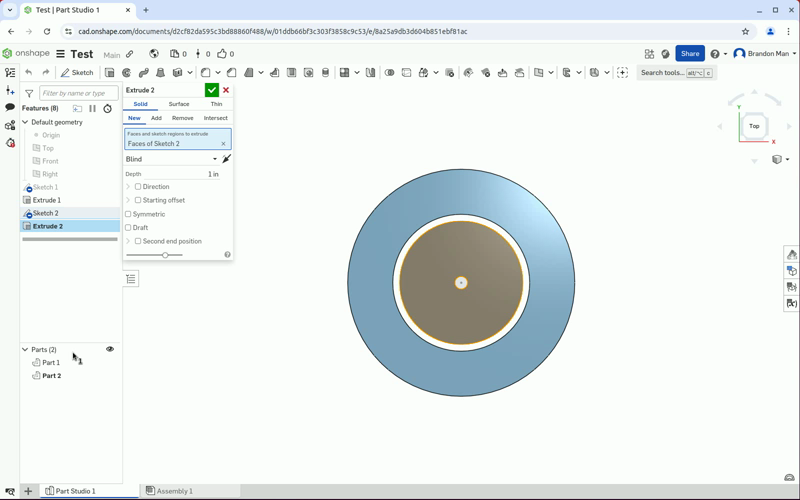
mouse_move(143, 106)
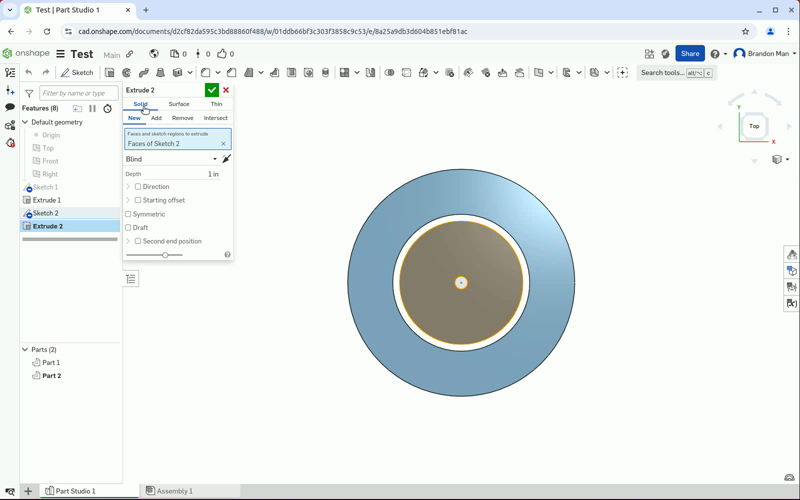
click(143, 106)
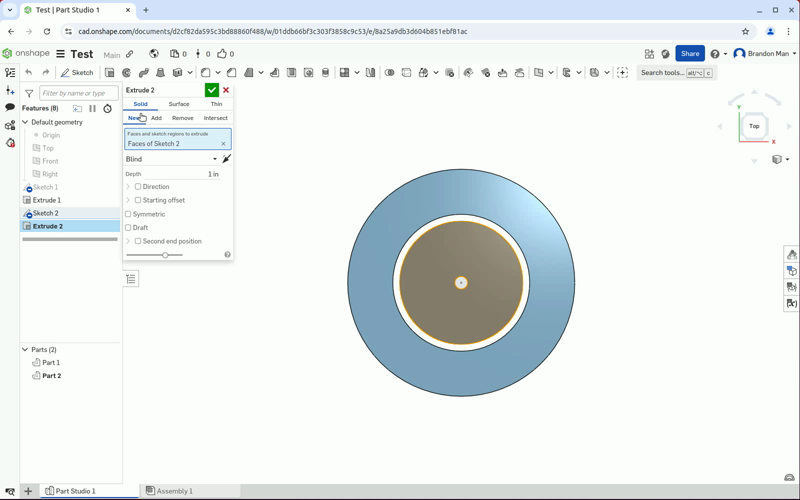
mouse_move(137, 120)
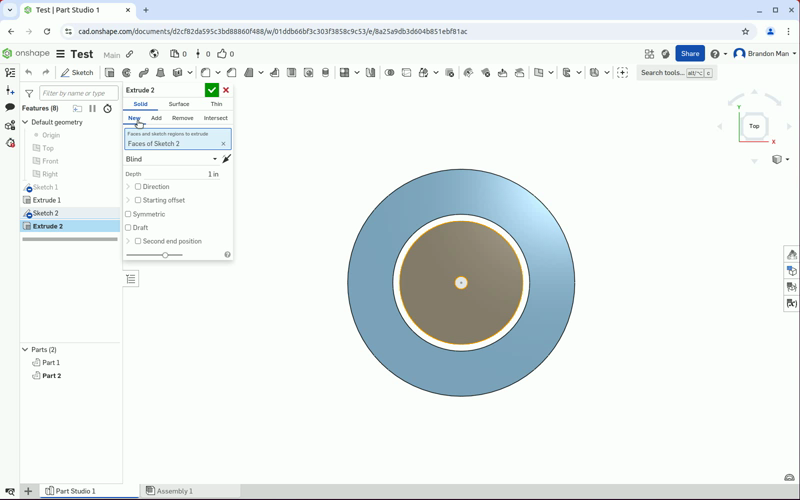
click(137, 120)
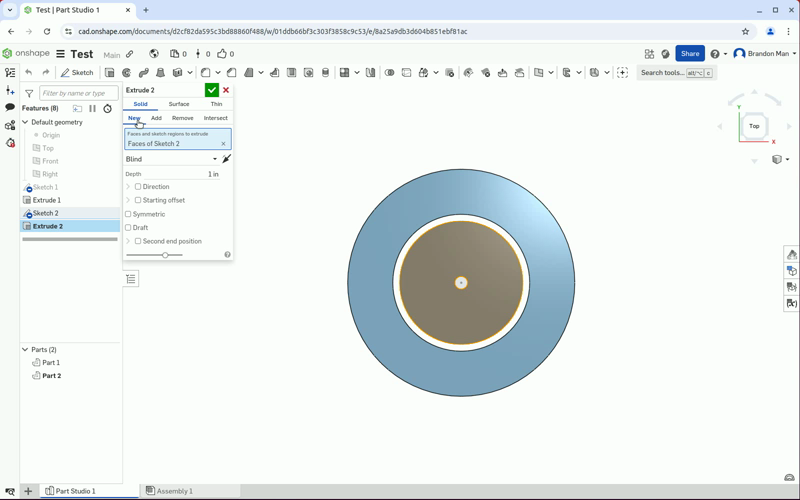
key(tab, 4)
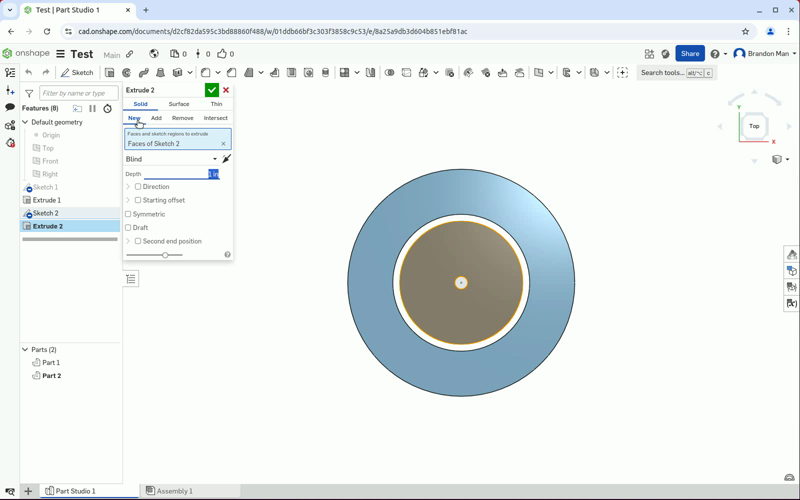
text(1.685)
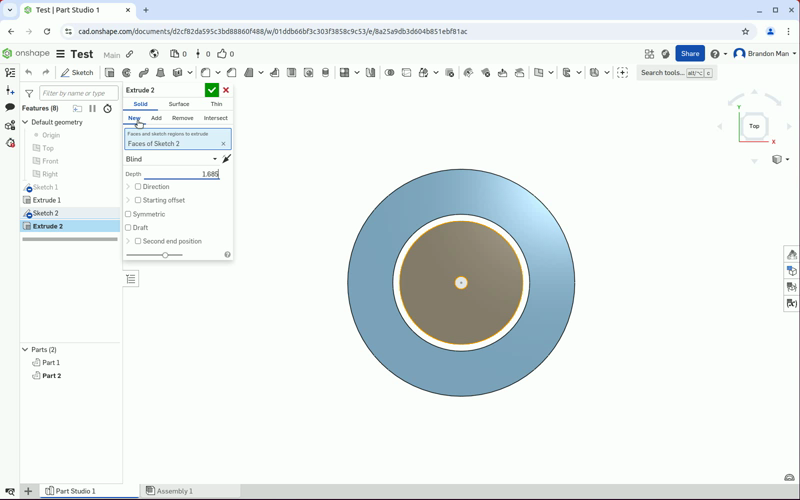
key(enter)
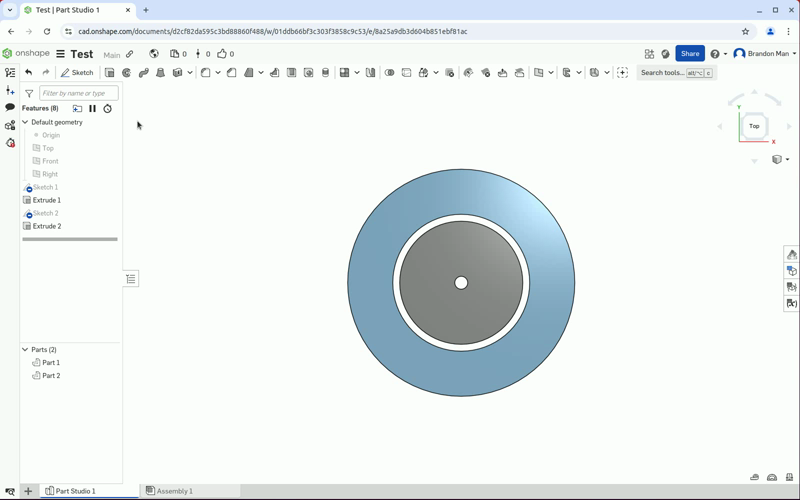
key(shift+h)
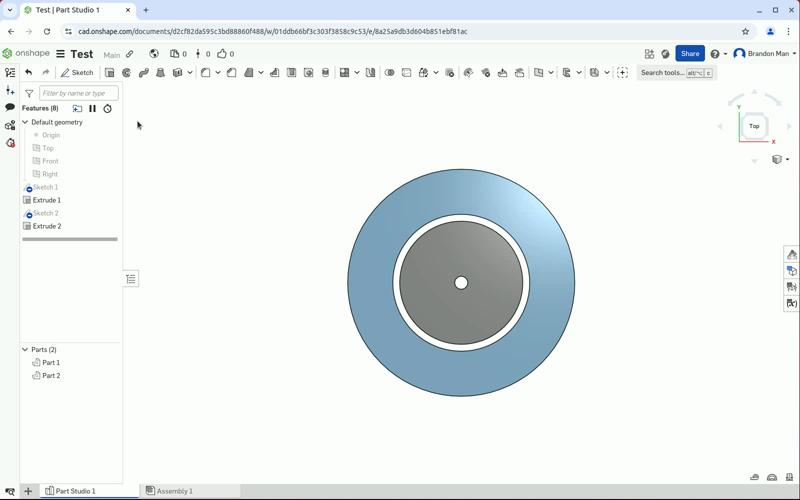
key(shift+h)
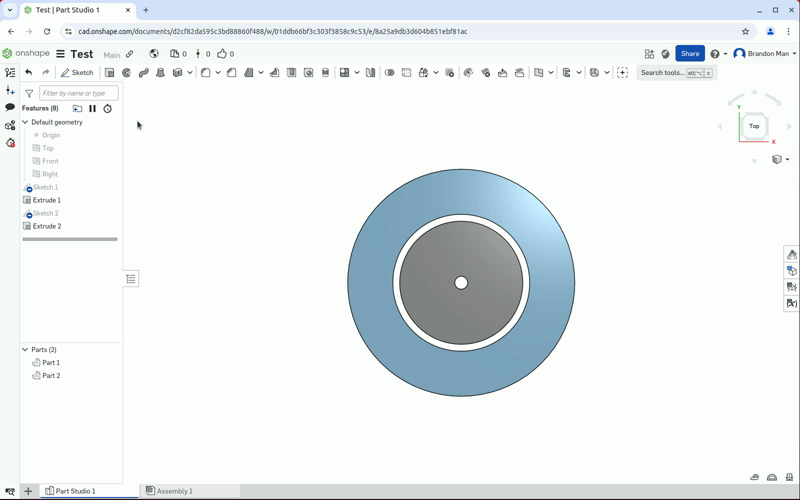
mouse_move(73, 189)
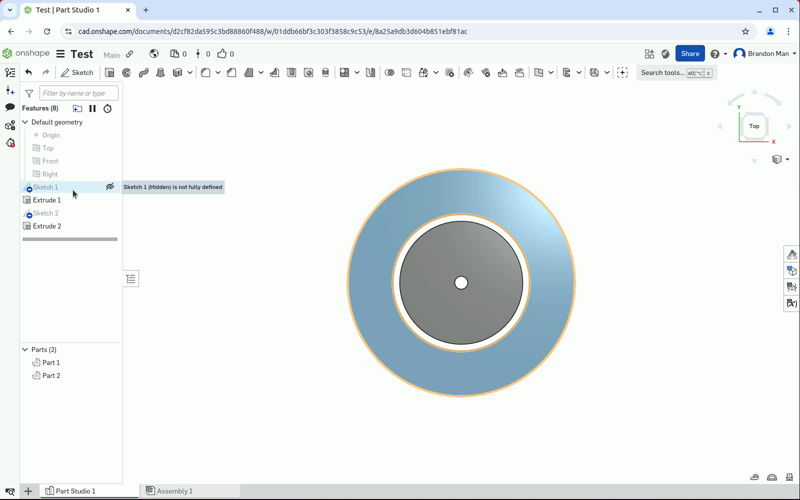
click(73, 189)
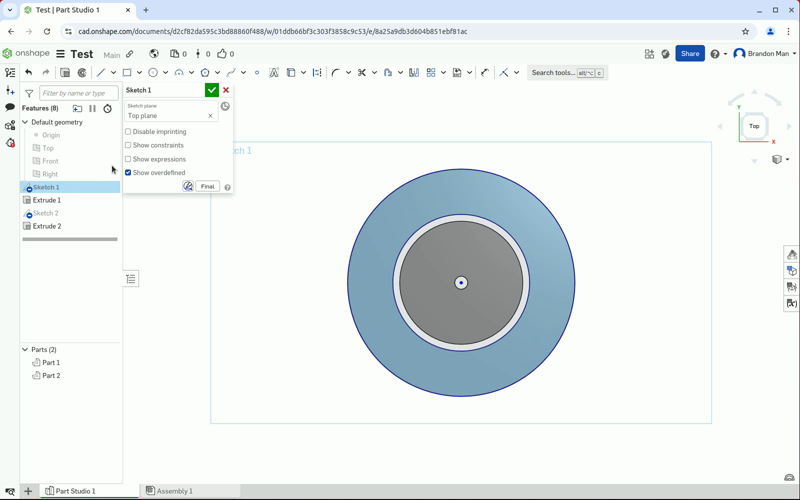
mouse_move(229, 92)
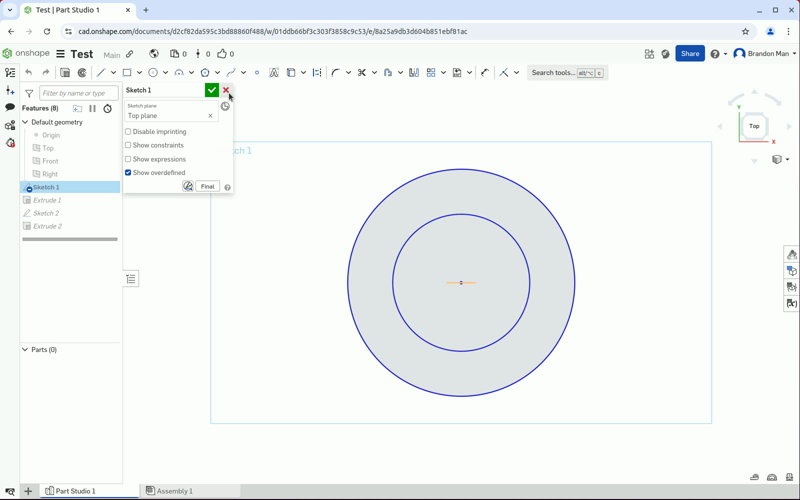
click(229, 92)
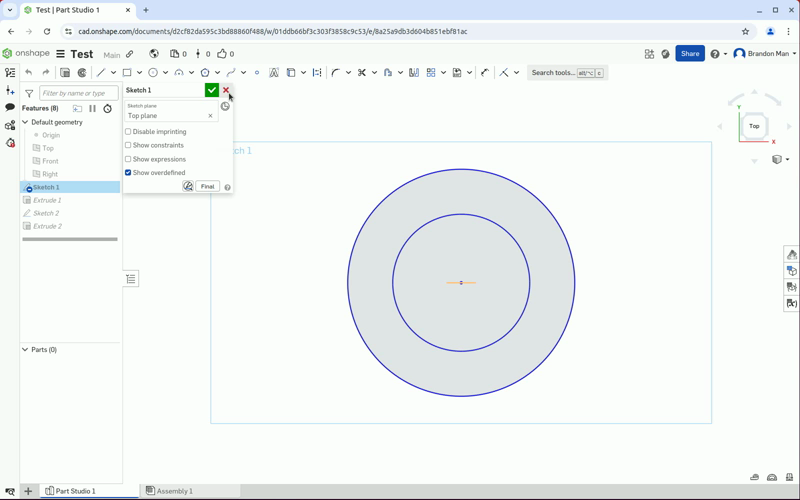
key(shift+s)
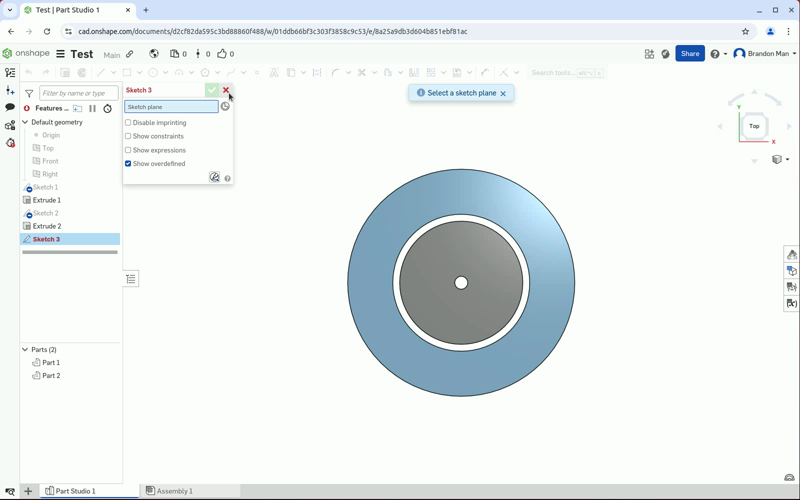
mouse_move(73, 150)
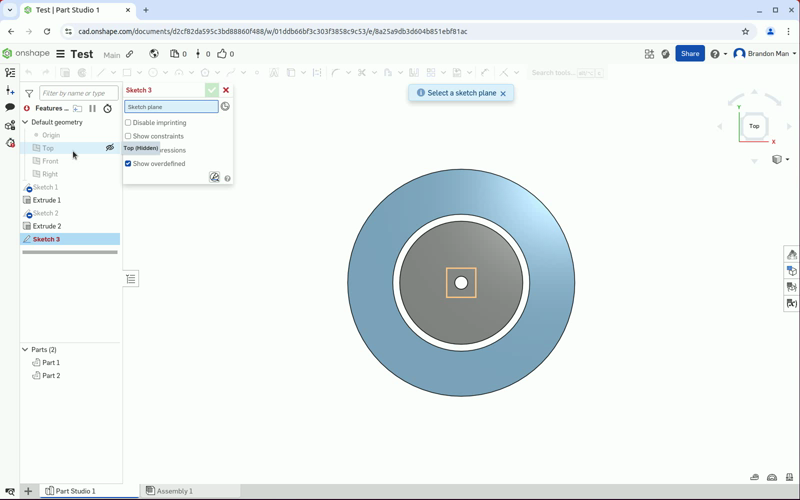
click(73, 150)
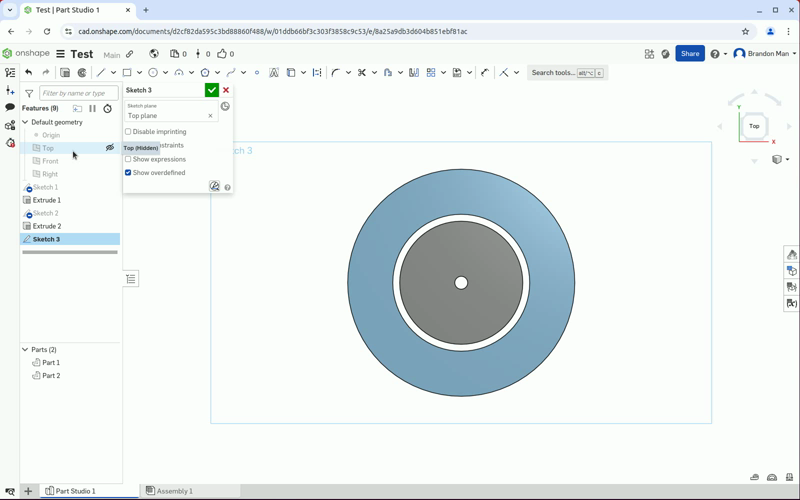
mouse_move(73, 352)
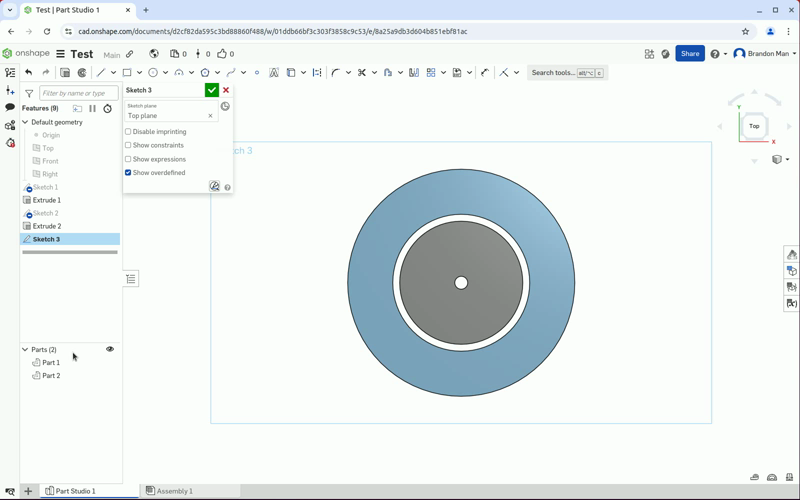
key(y)
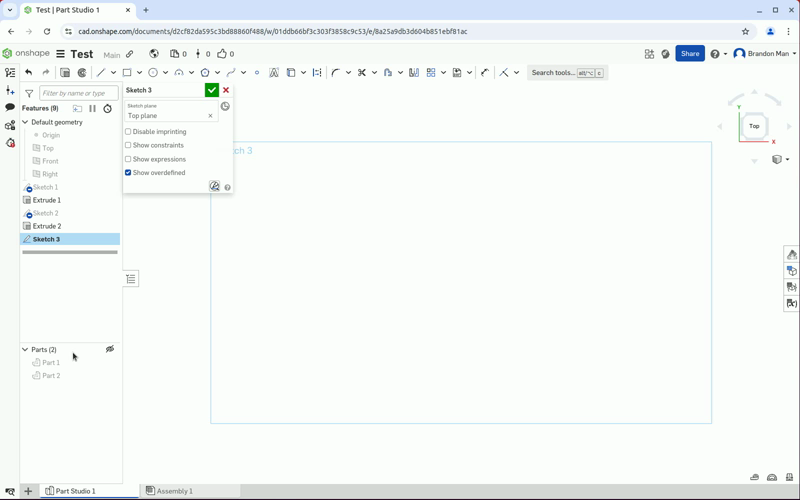
key(c)
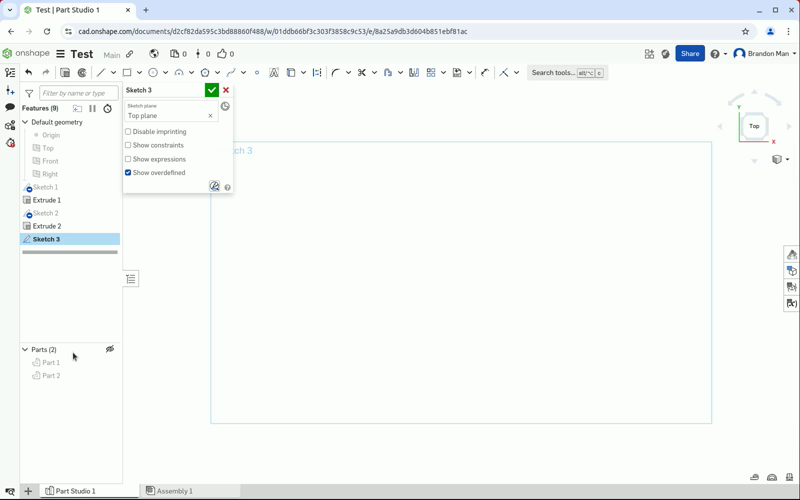
key_down(shift)
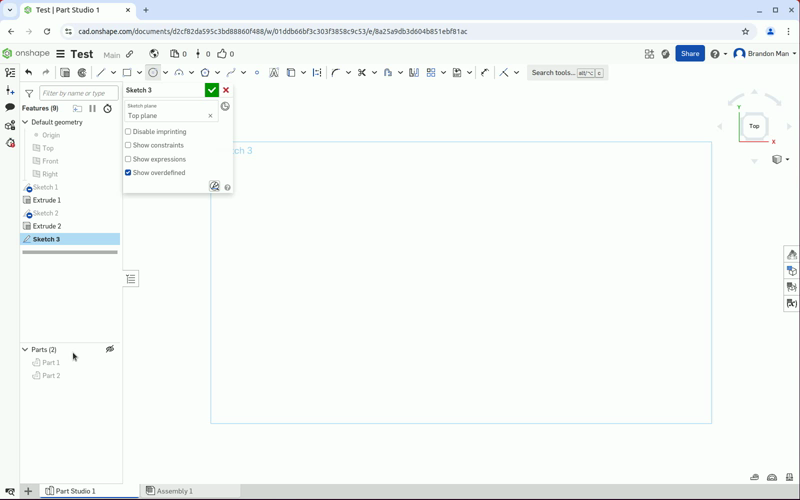
mouse_move(461, 282)
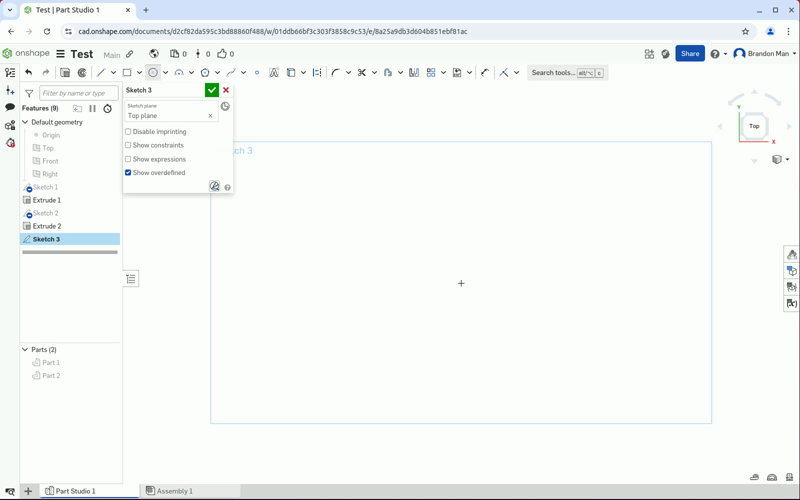
click(461, 282)
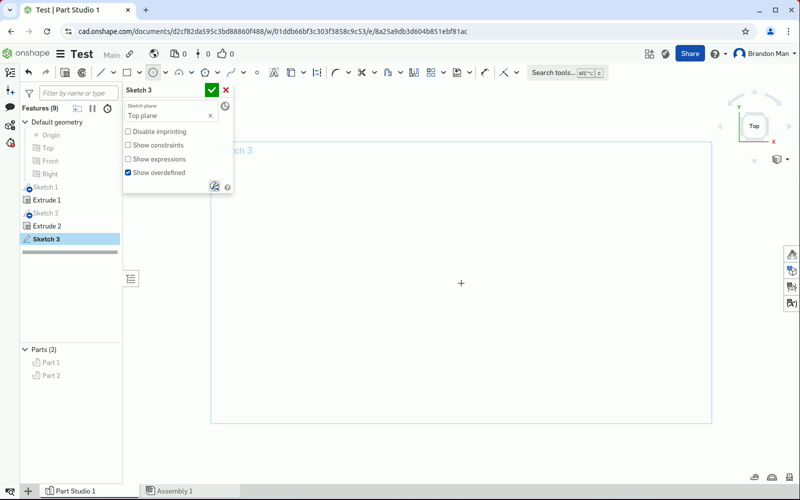
key_up(shift)
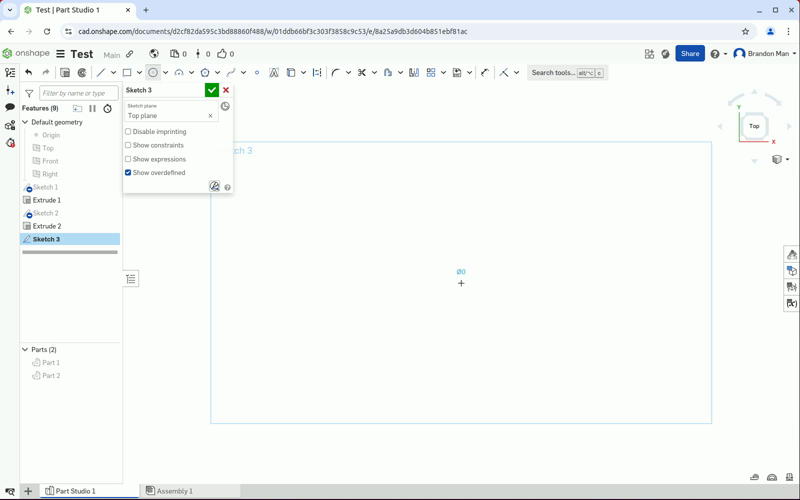
mouse_move(531, 282)
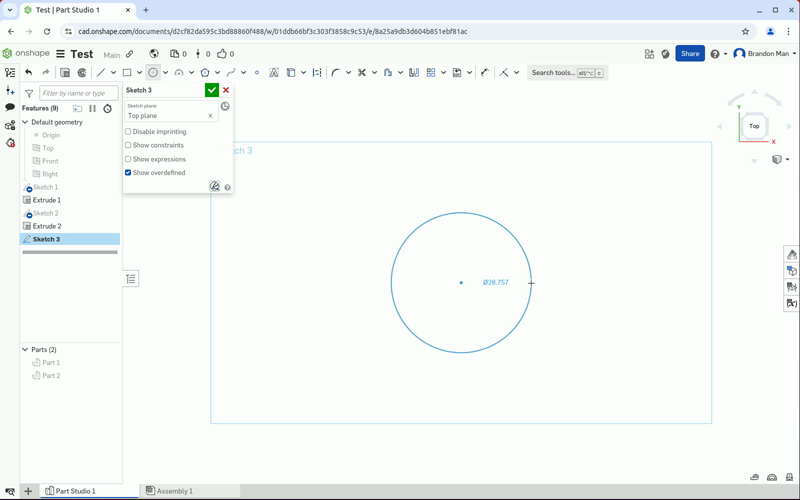
click(531, 282)
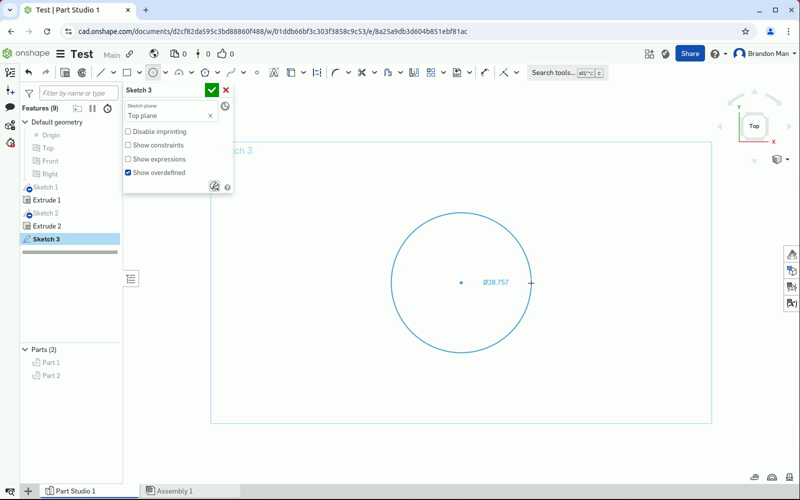
key(esc)
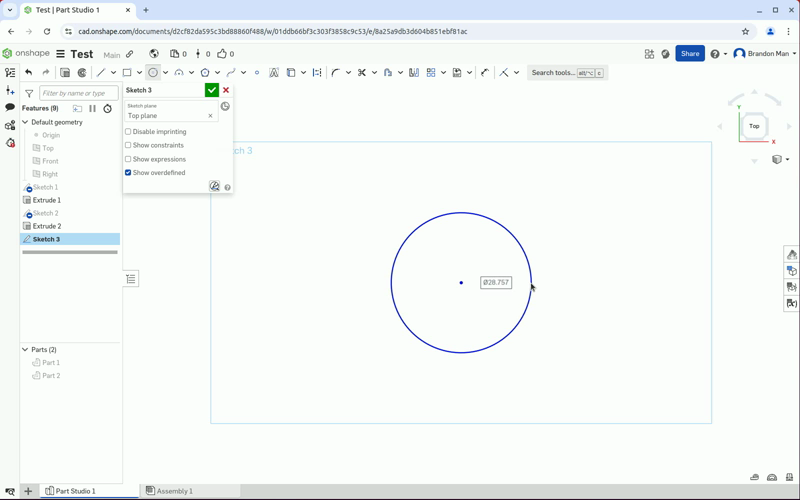
key(c)
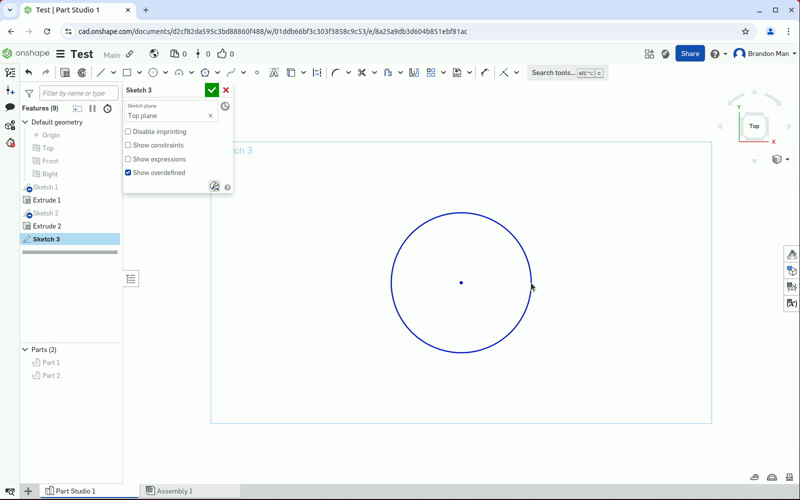
key_down(shift)
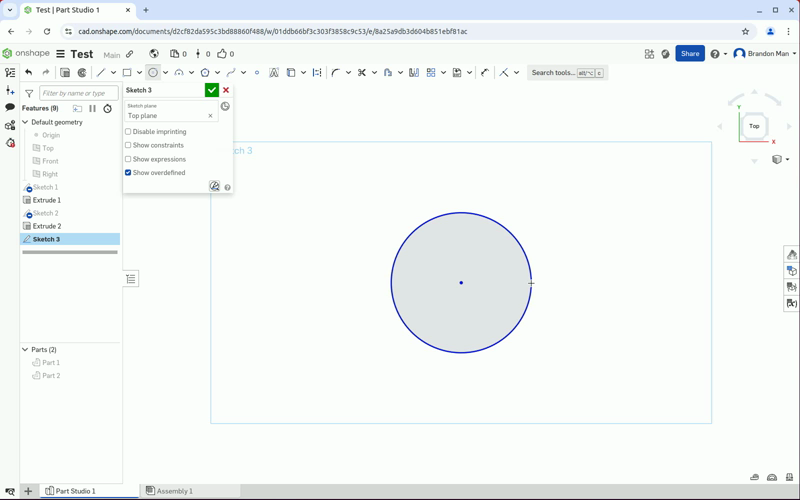
mouse_move(461, 282)
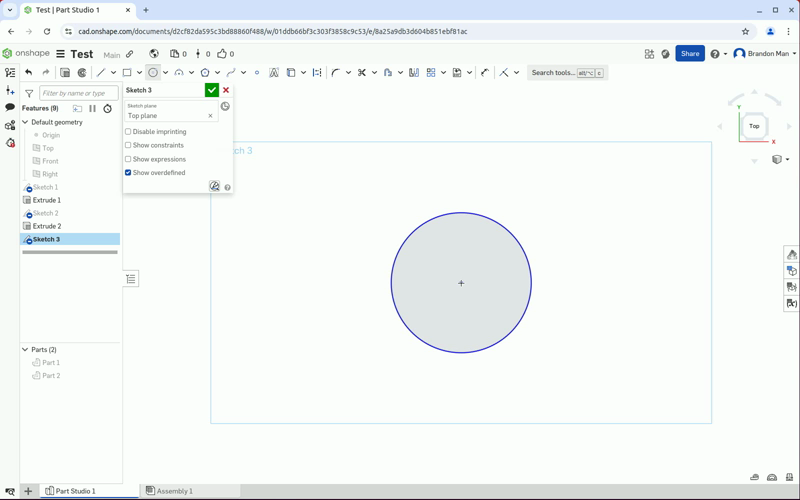
click(461, 282)
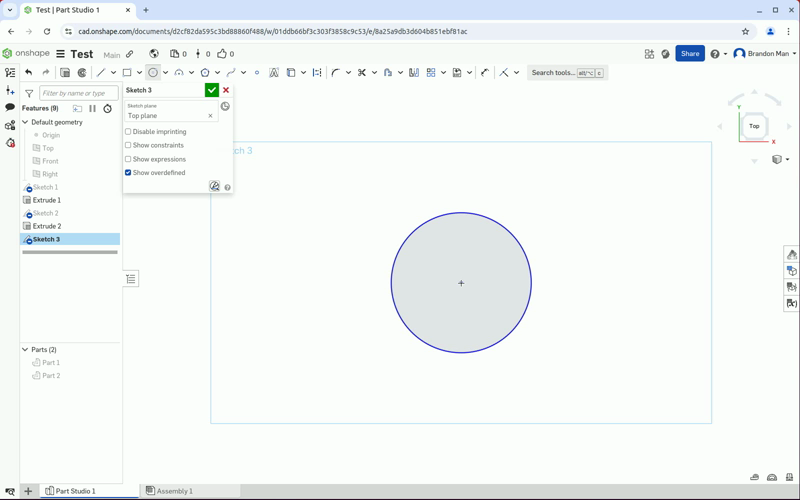
key_up(shift)
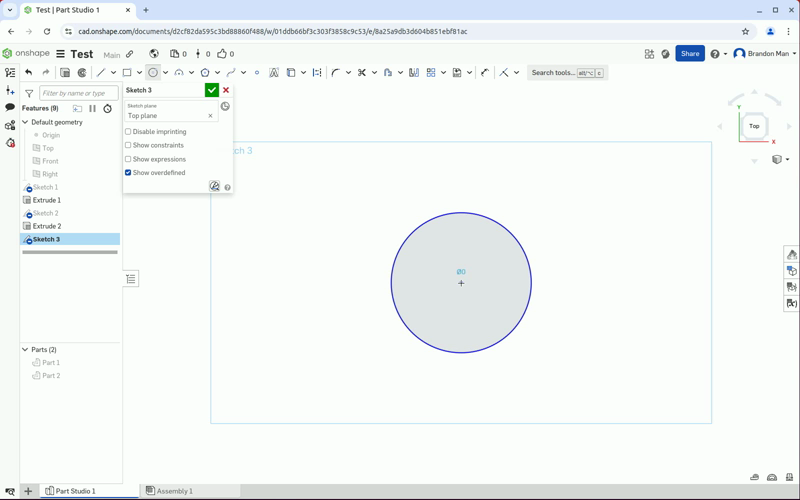
mouse_move(523, 282)
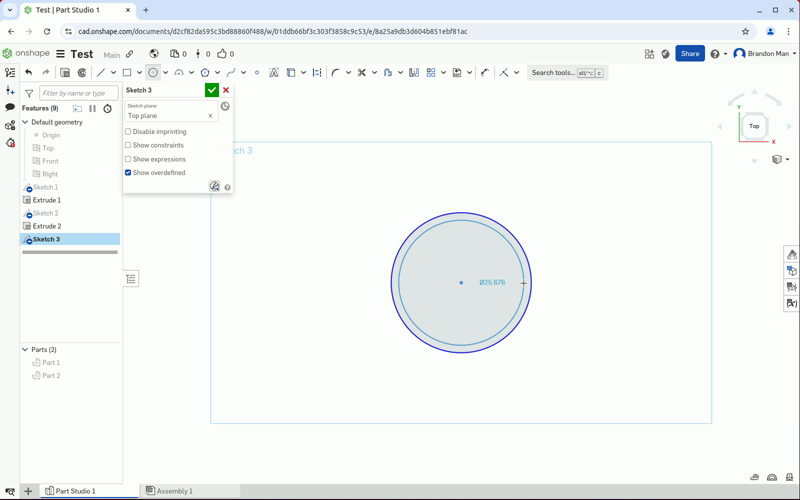
click(523, 282)
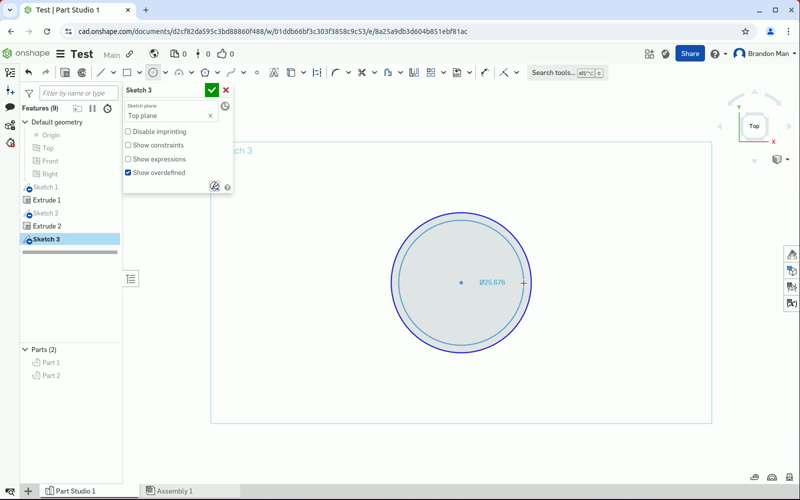
key(esc)
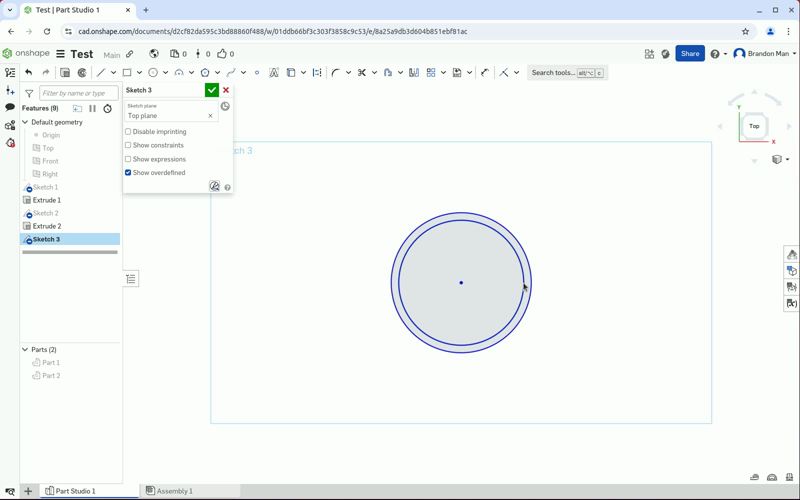
mouse_move(514, 321)
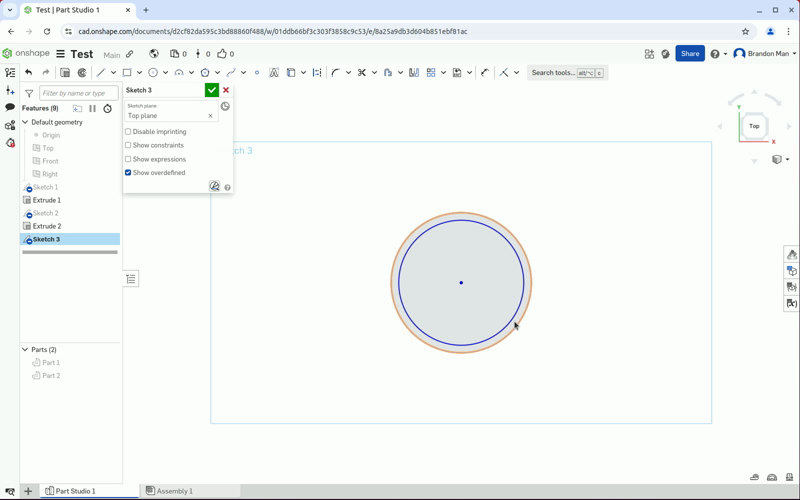
click(514, 321)
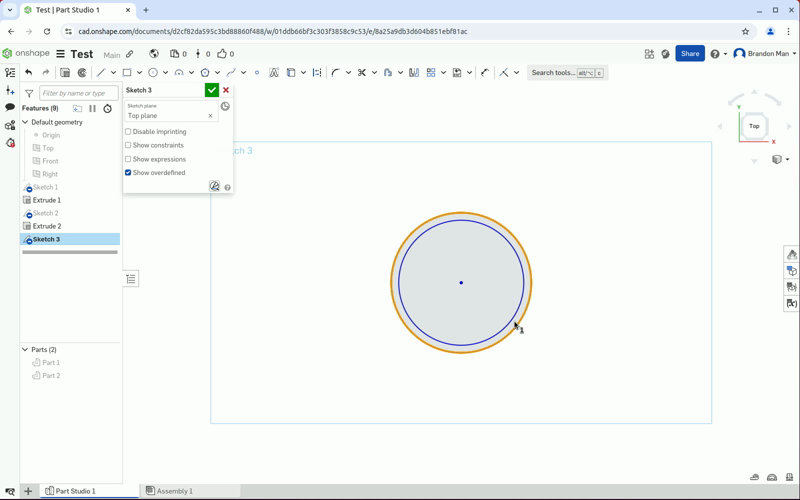
mouse_move(73, 352)
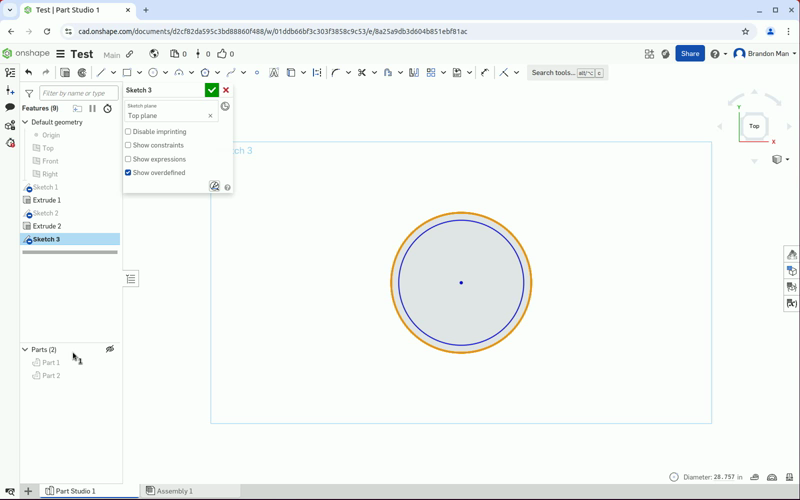
key(shift+y)
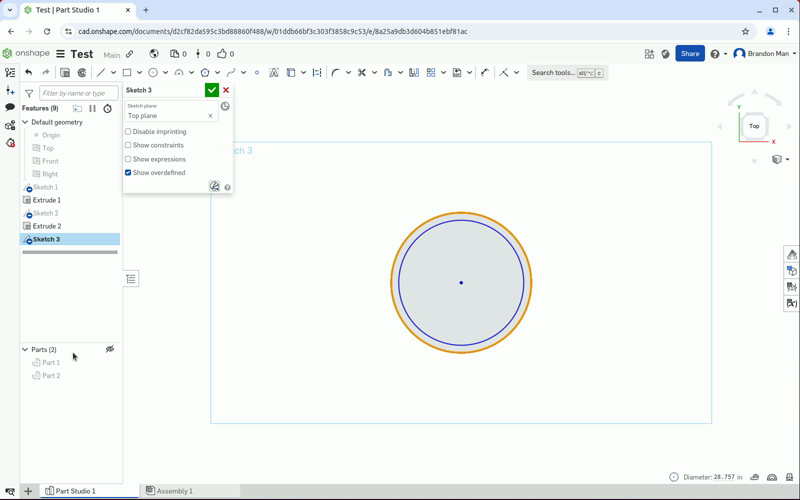
key(shift+e)
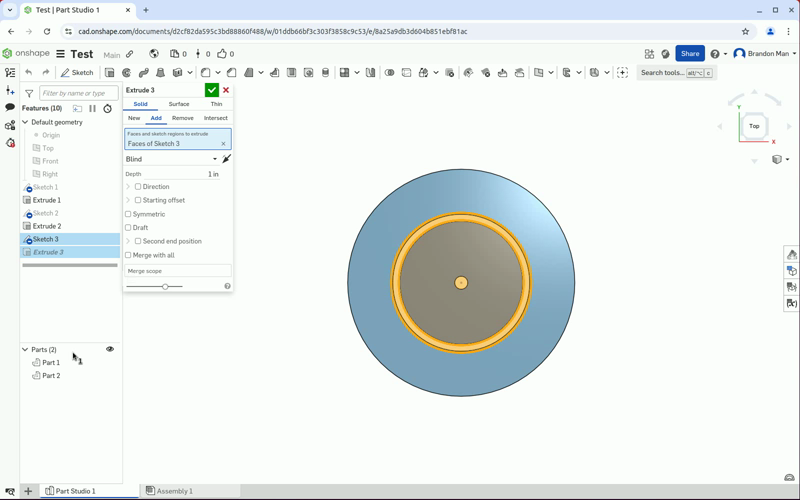
mouse_move(143, 106)
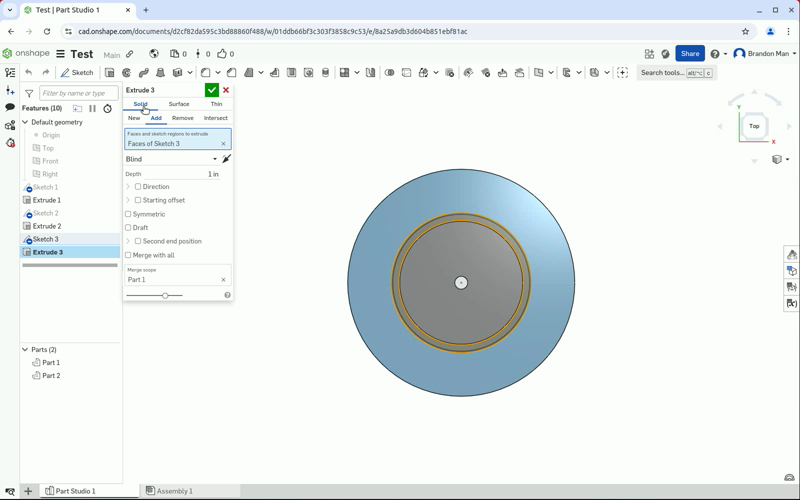
click(143, 106)
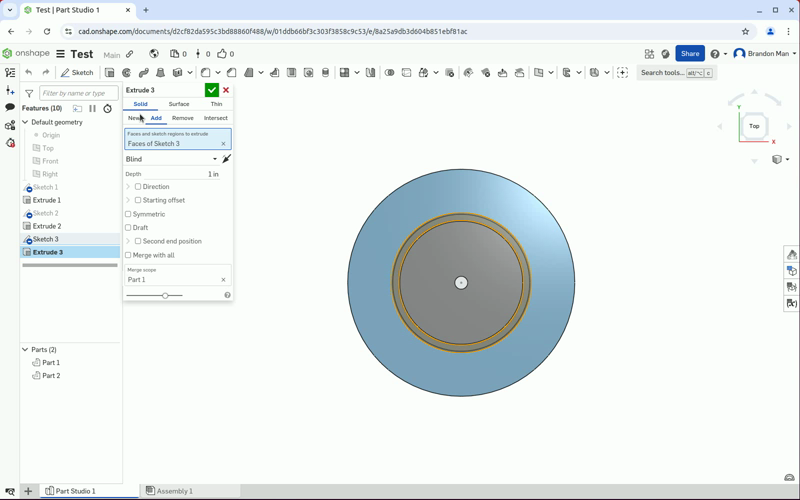
mouse_move(137, 120)
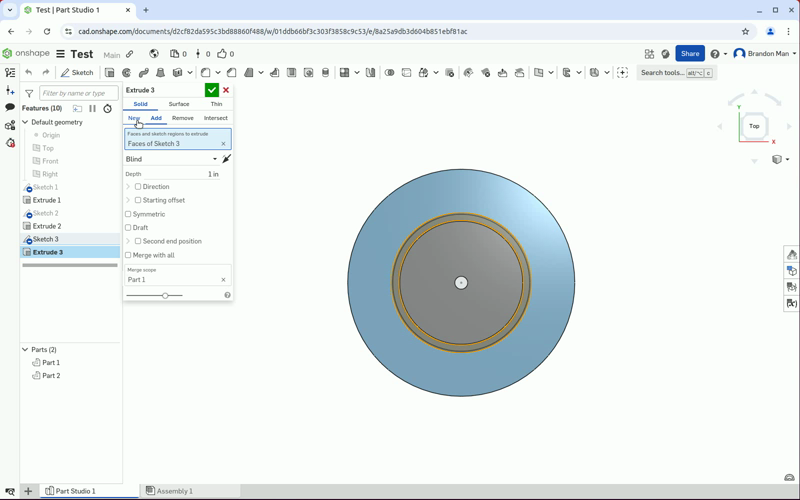
click(137, 120)
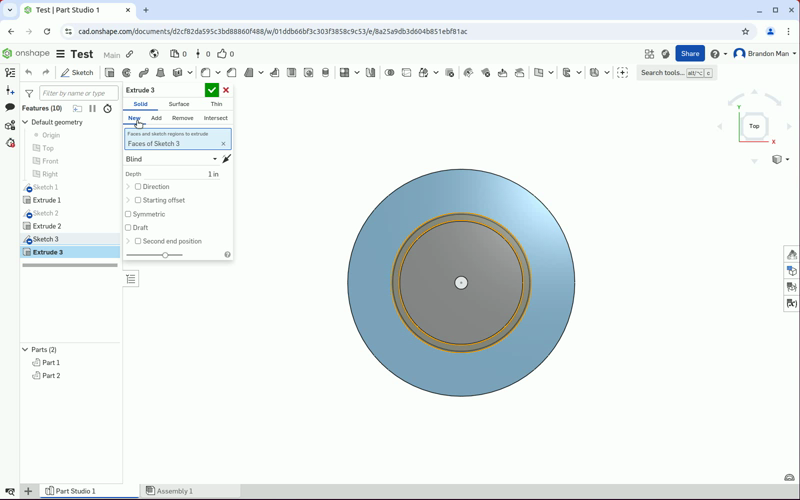
key(tab, 4)
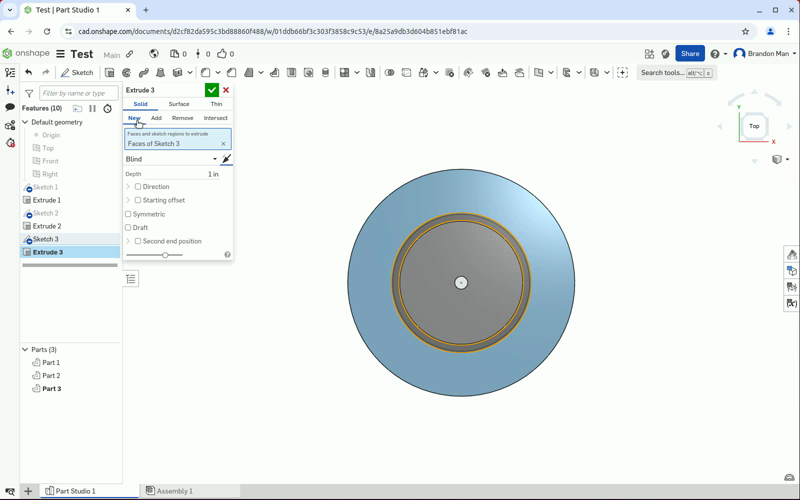
text(1.685)
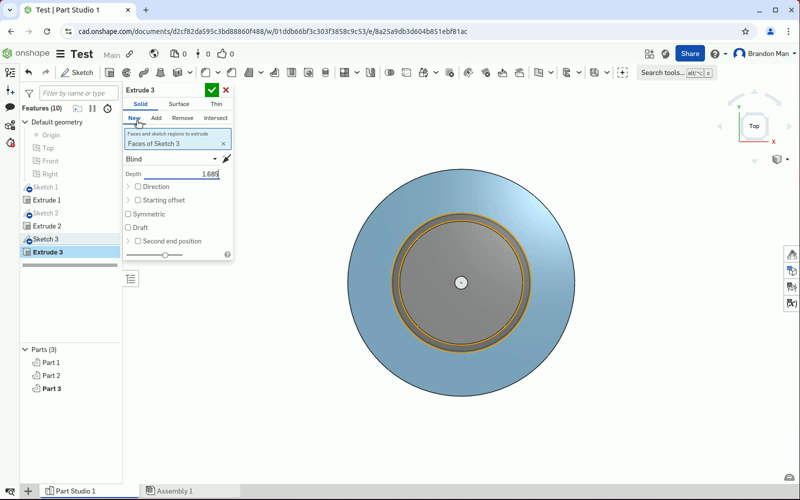
key(enter)
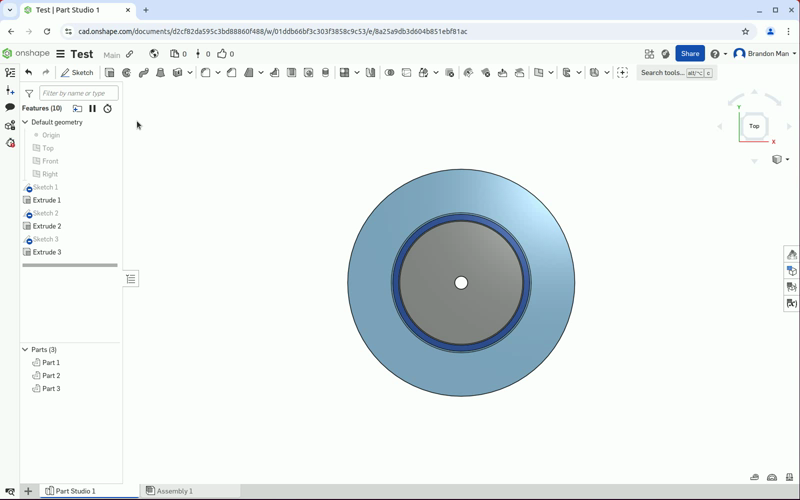
key(shift+h)
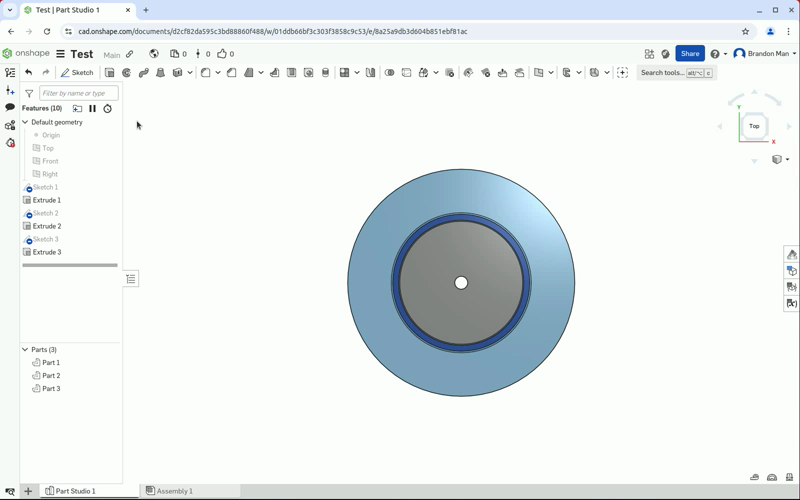
key(shift+h)
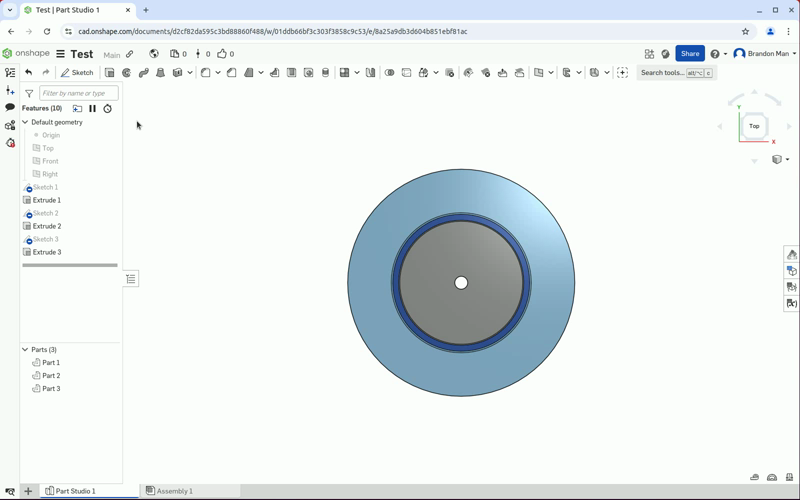
mouse_move(73, 189)
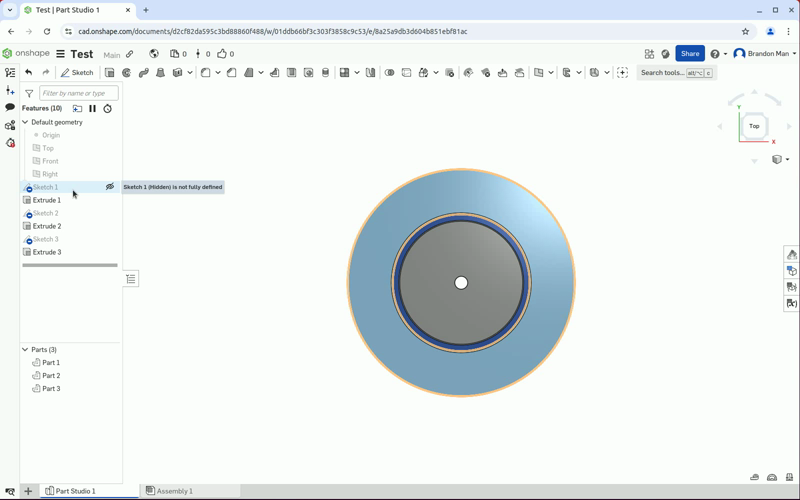
click(73, 189)
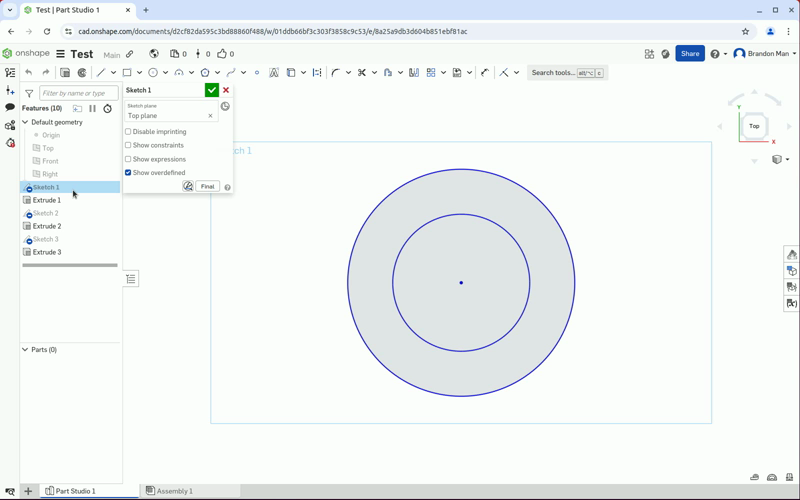
mouse_move(229, 92)
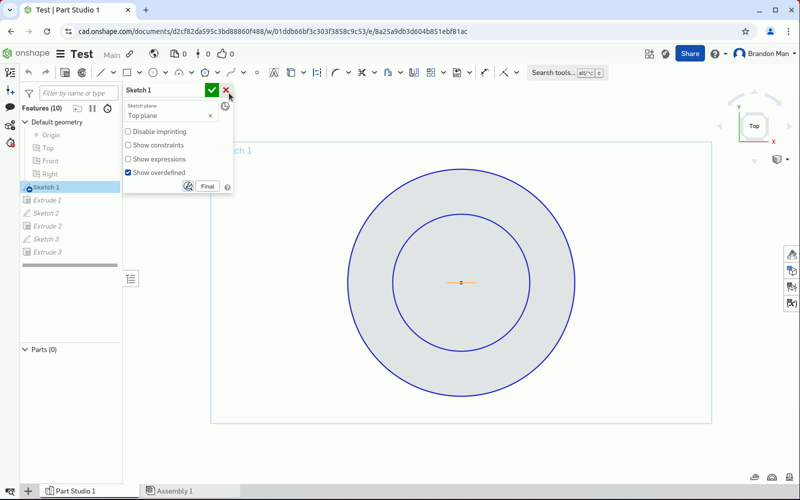
click(229, 92)
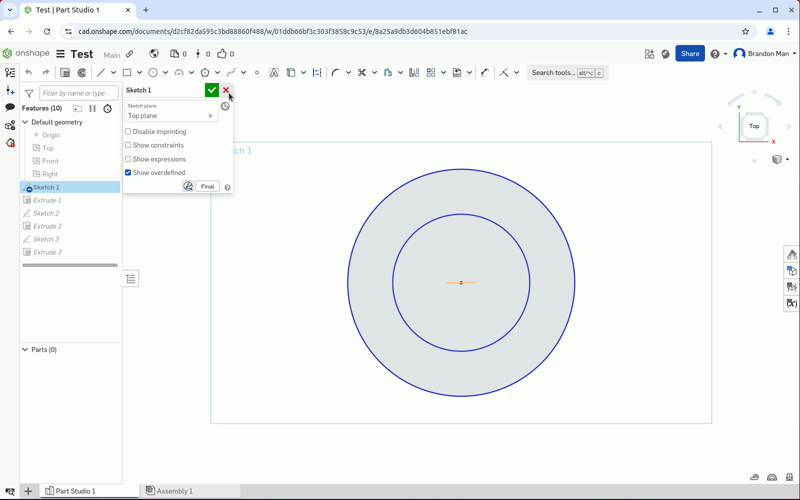
key(shift+s)
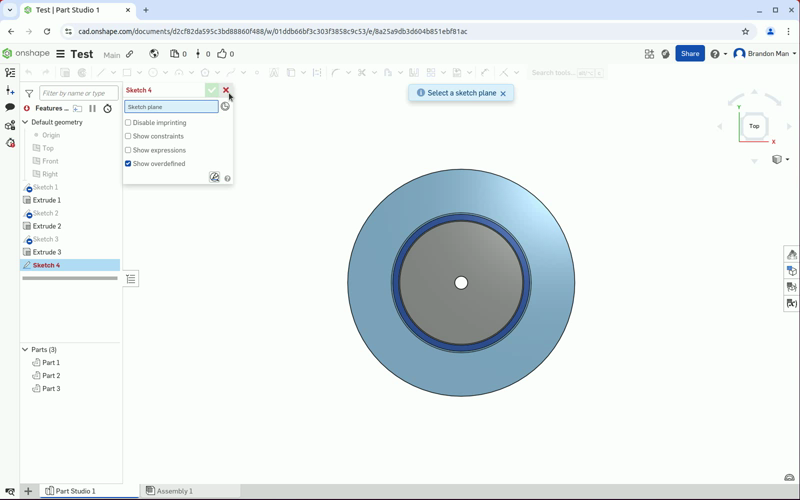
mouse_move(73, 150)
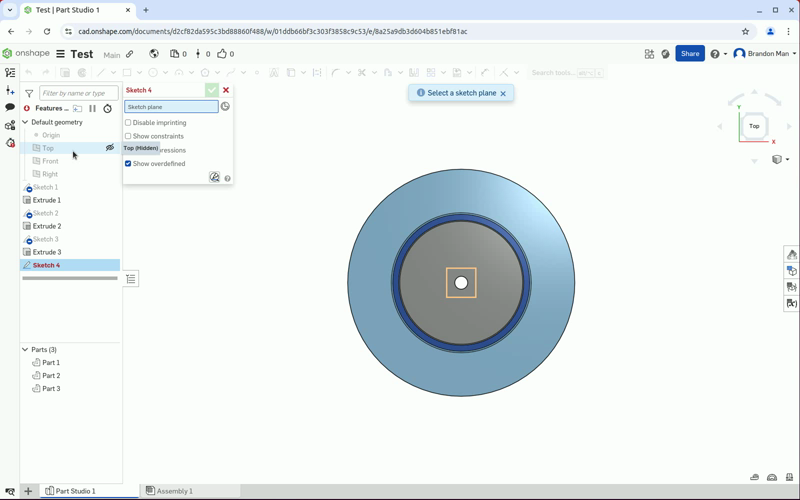
click(73, 150)
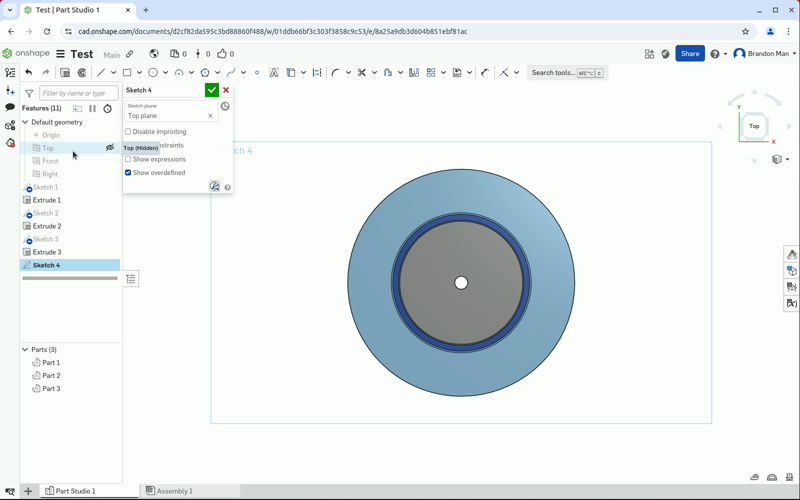
mouse_move(73, 352)
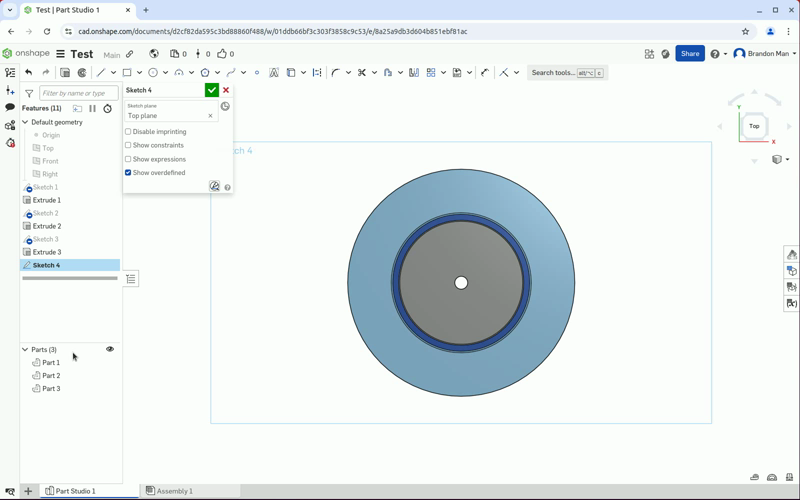
key(y)
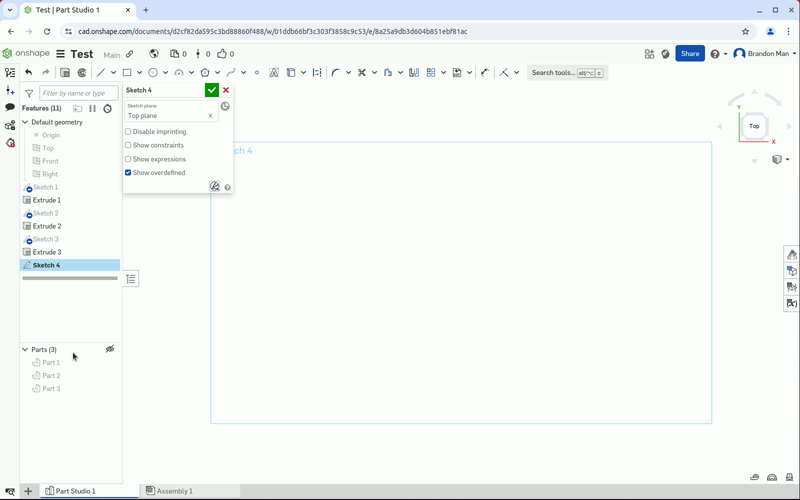
key(c)
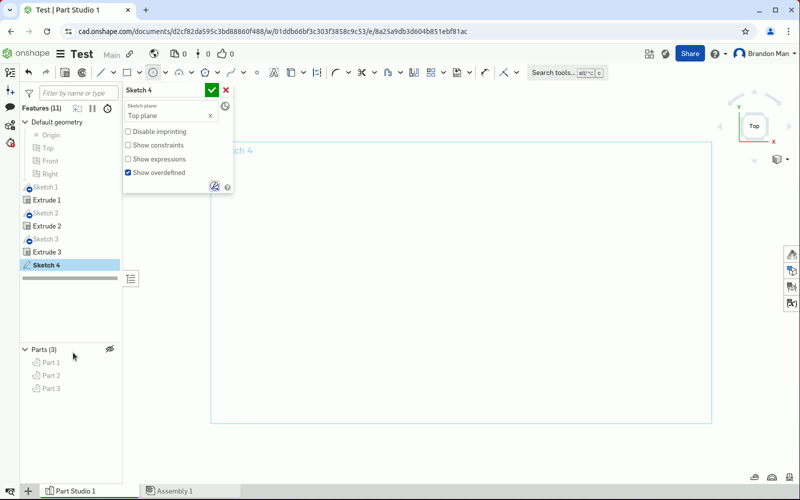
key_down(shift)
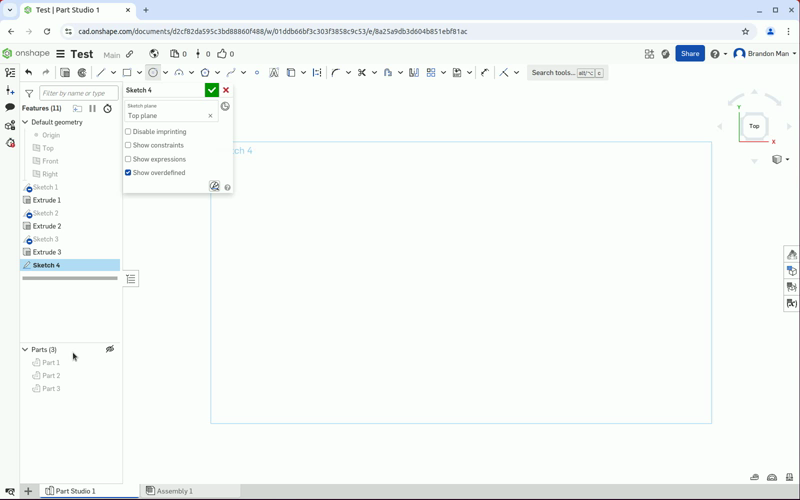
mouse_move(461, 282)
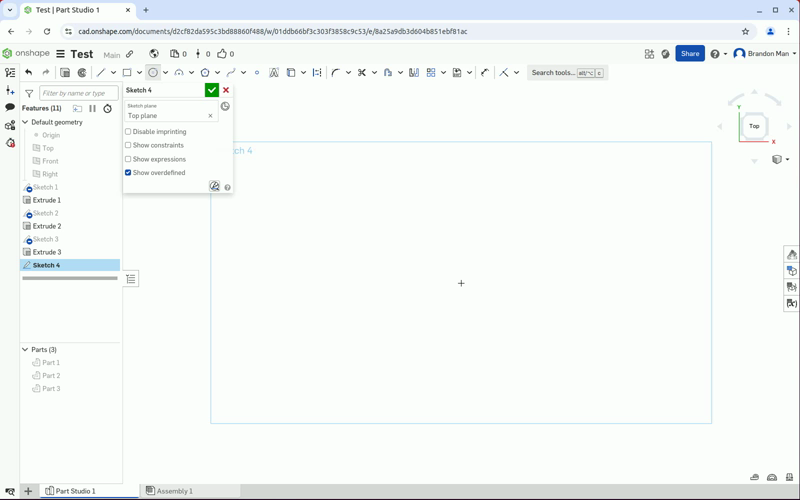
click(461, 282)
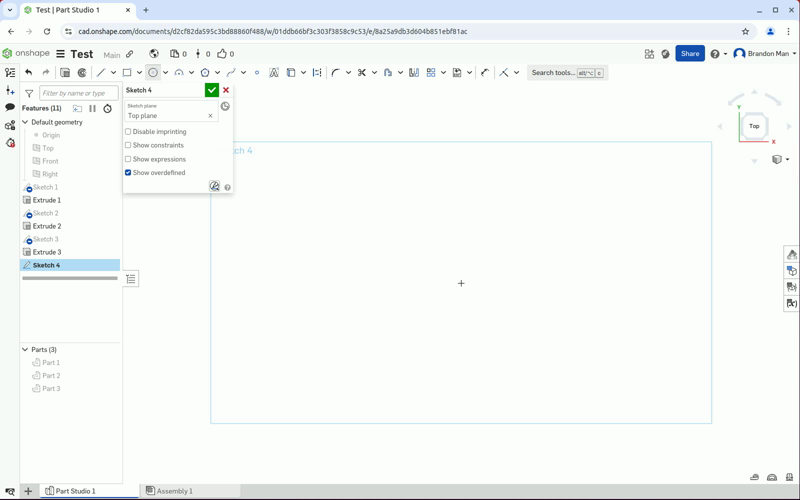
key_up(shift)
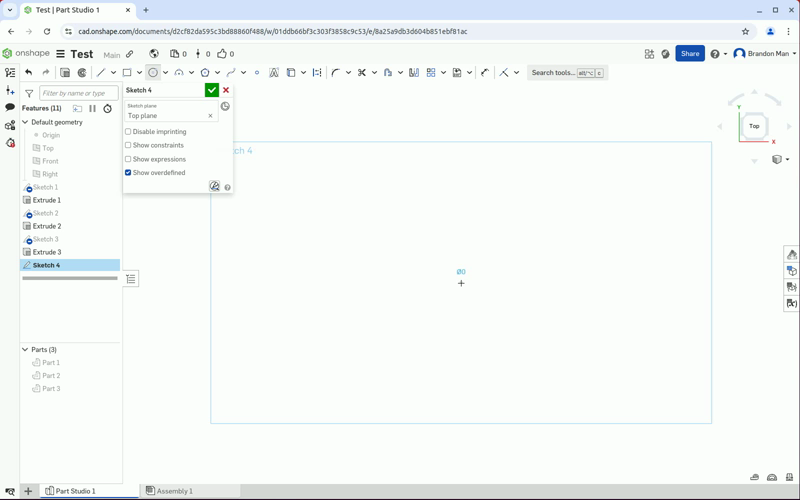
mouse_move(531, 282)
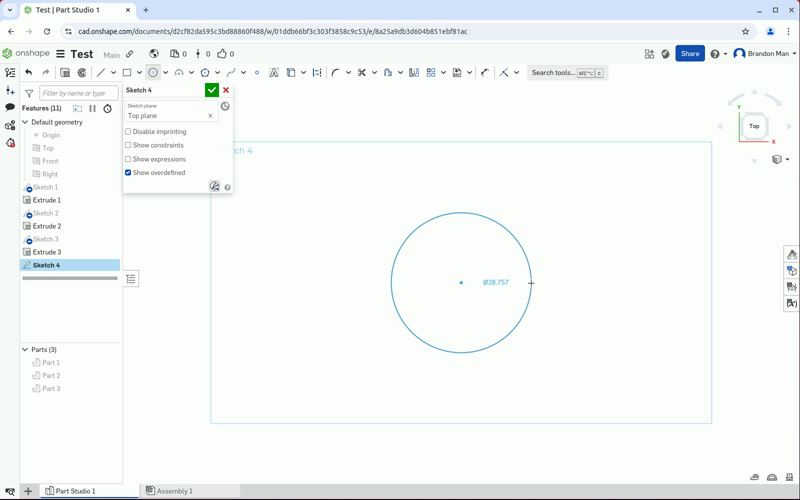
click(531, 282)
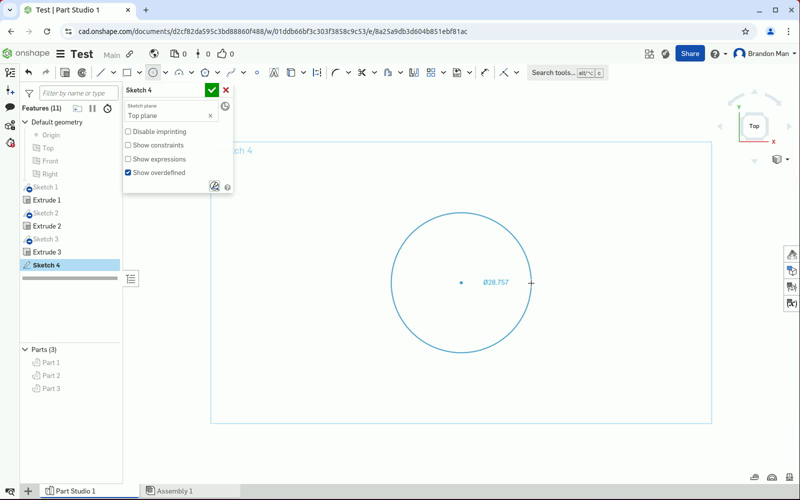
key(esc)
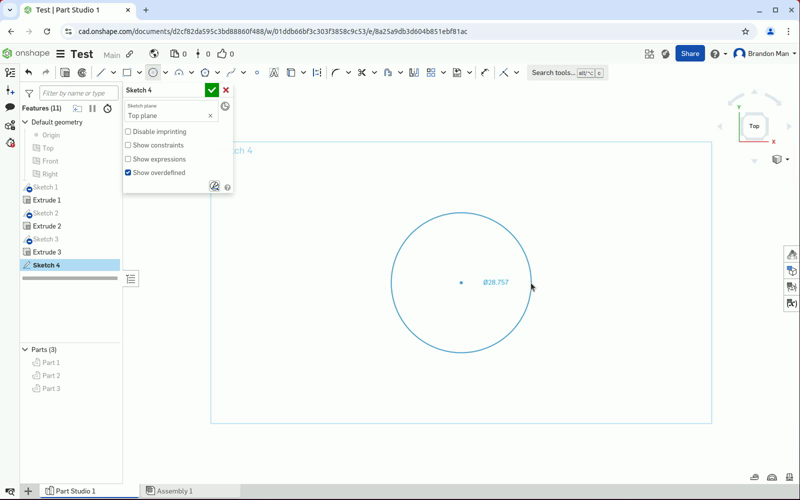
key(c)
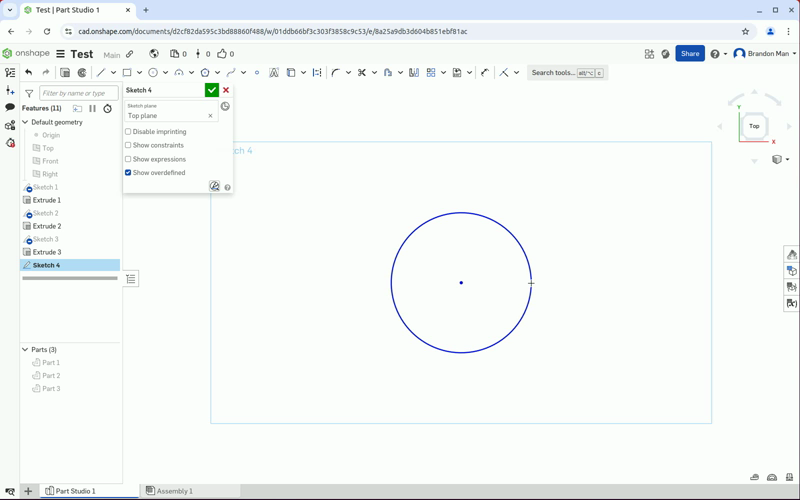
key_down(shift)
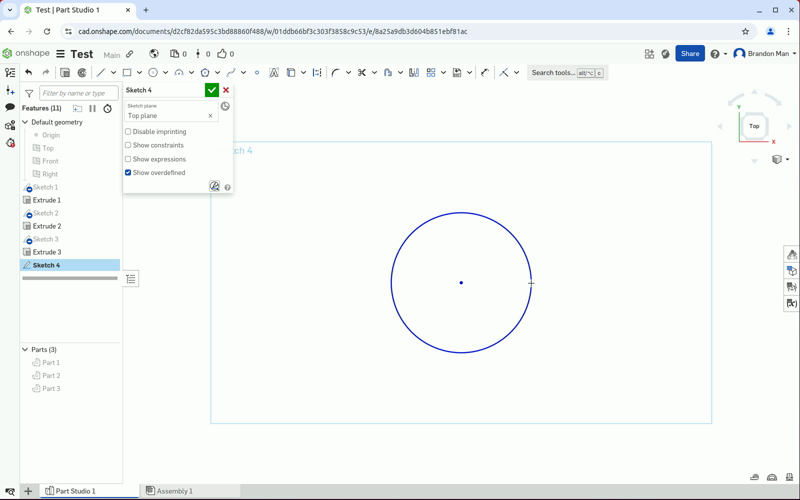
mouse_move(461, 282)
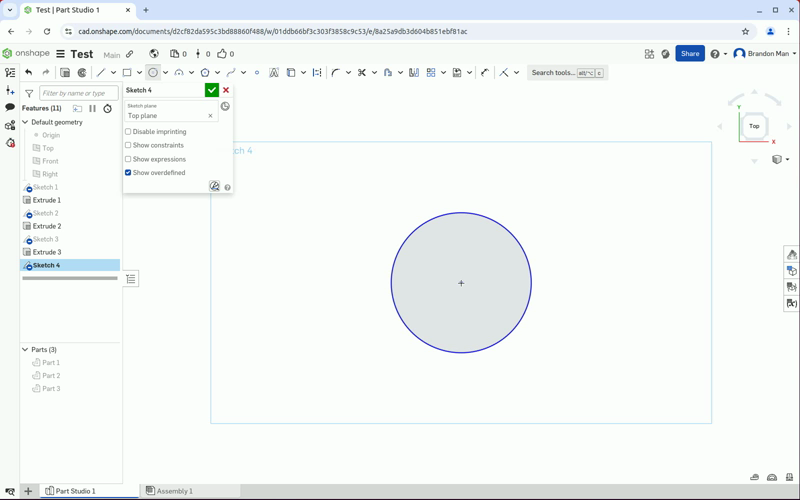
click(461, 282)
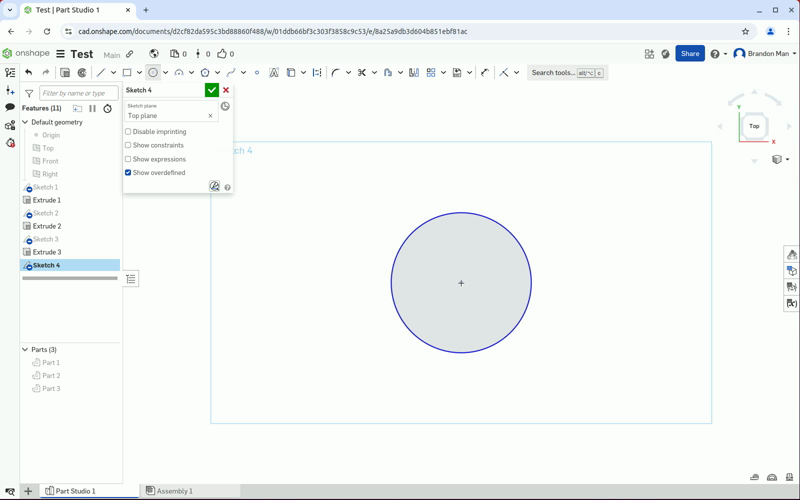
key_up(shift)
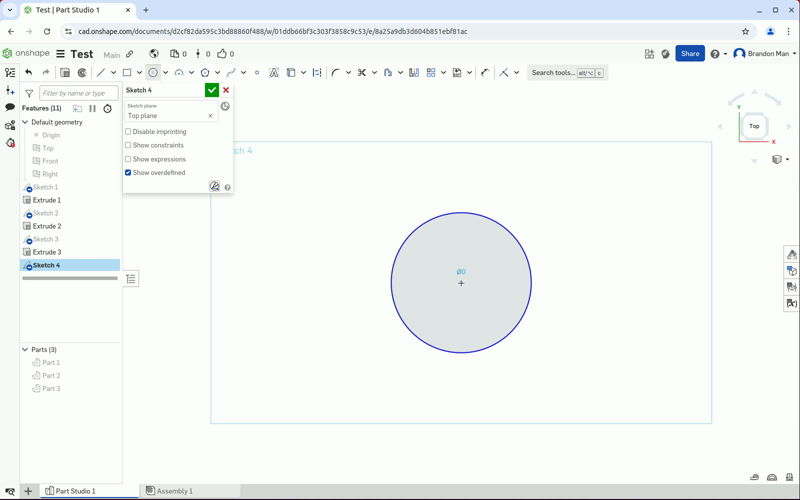
mouse_move(523, 282)
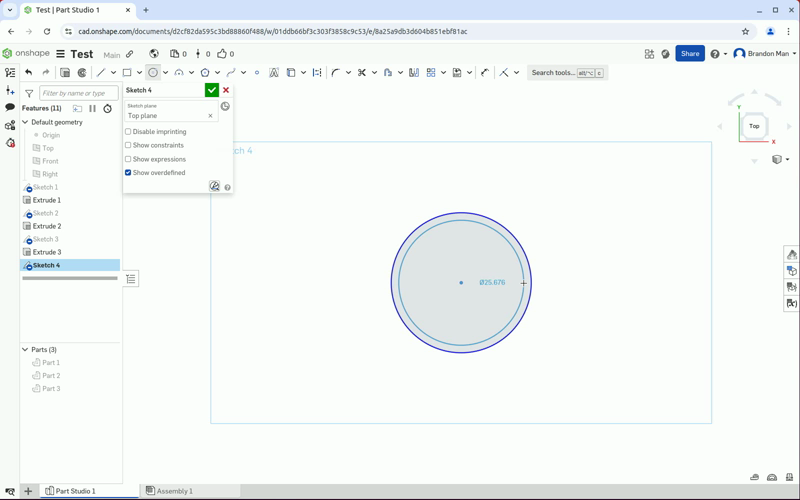
click(523, 282)
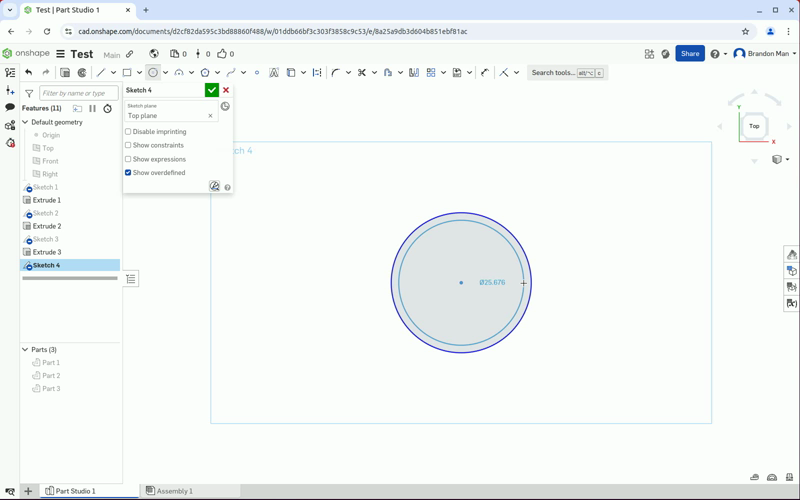
key(esc)
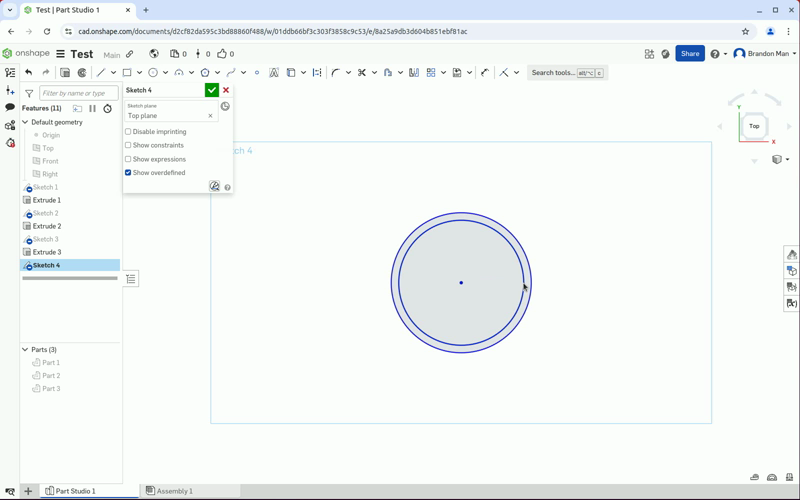
mouse_move(514, 245)
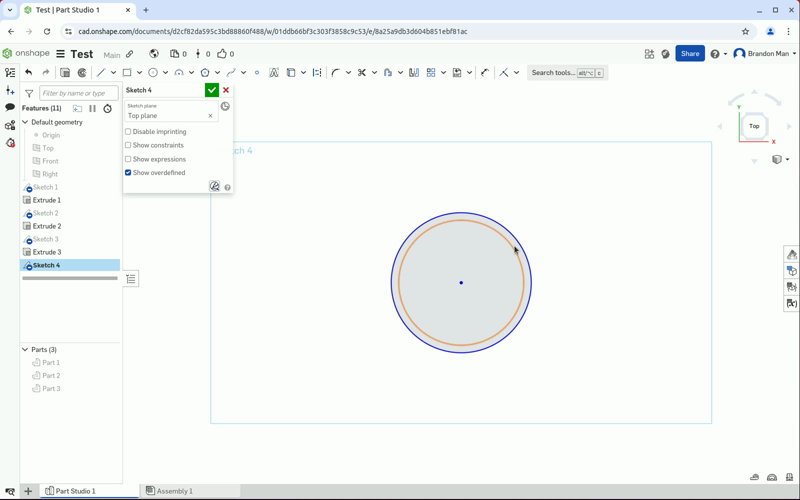
click(514, 245)
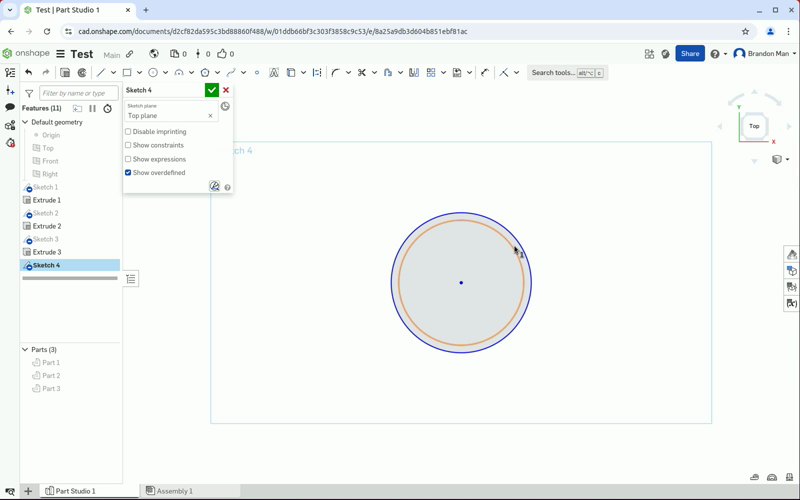
mouse_move(73, 352)
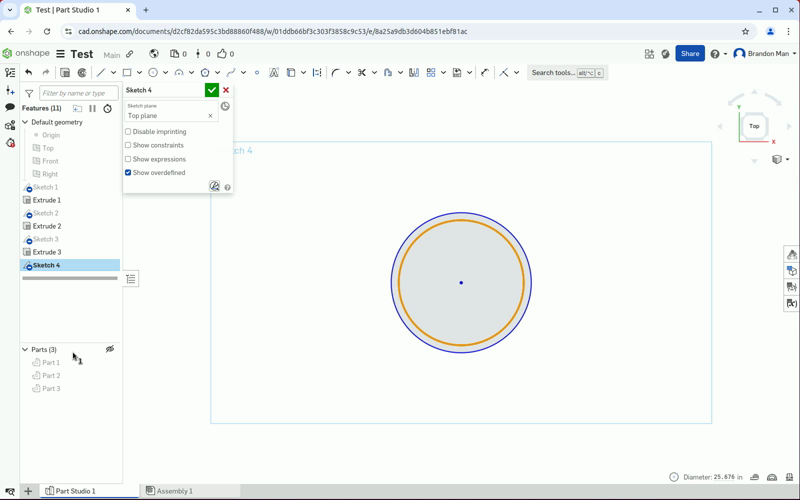
key(shift+y)
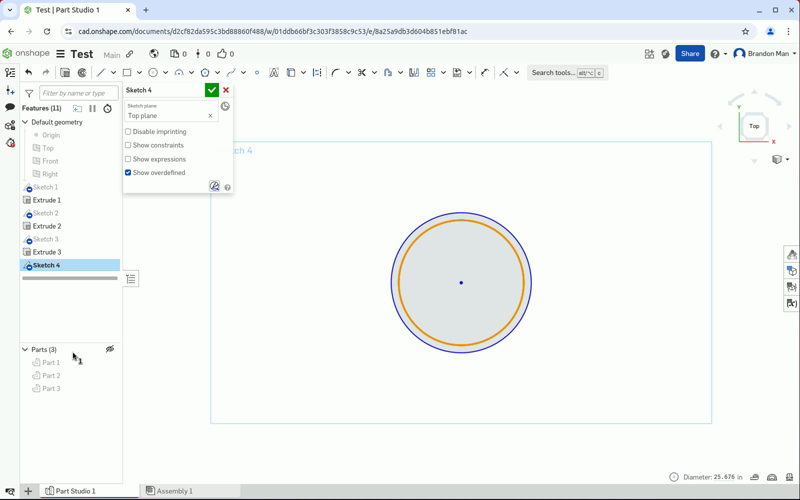
key(shift+e)
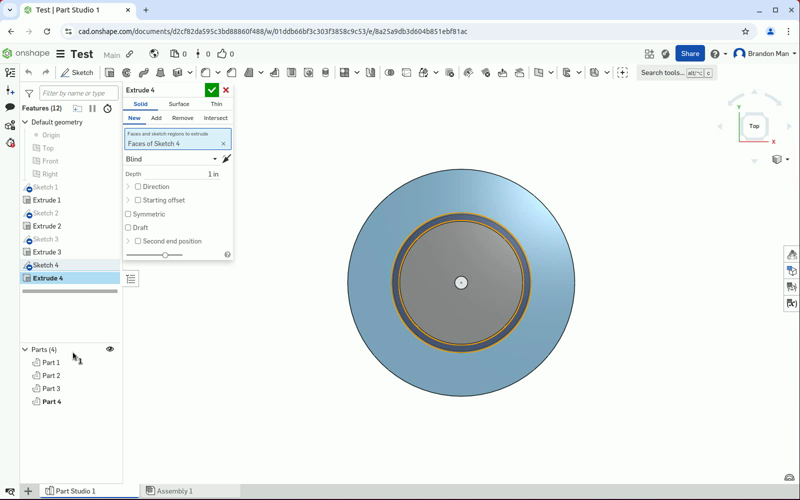
mouse_move(143, 106)
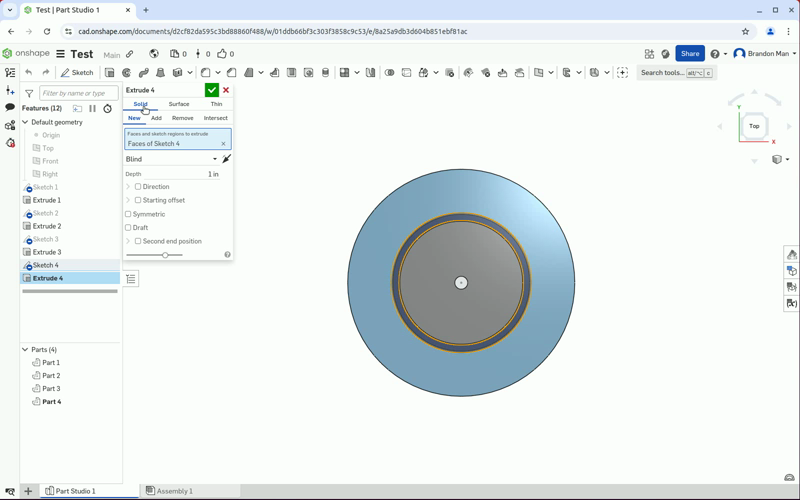
click(143, 106)
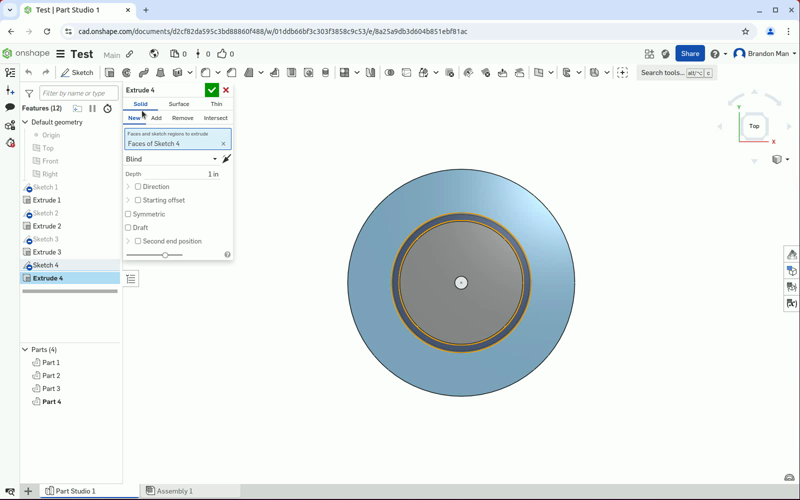
mouse_move(137, 120)
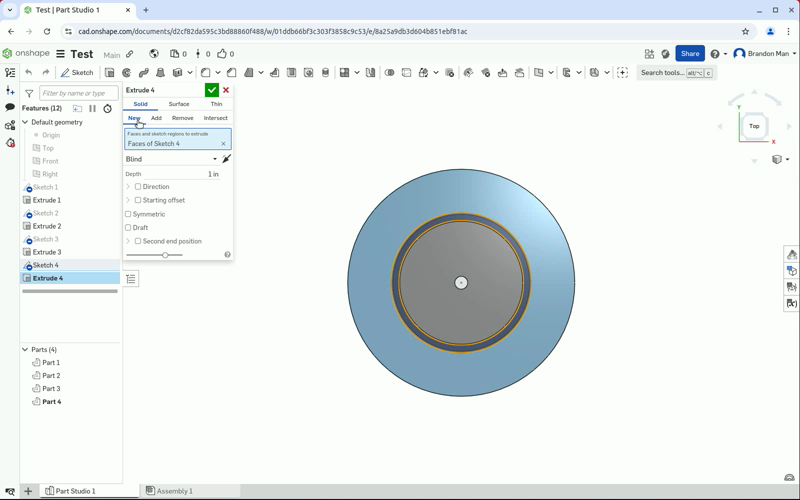
click(137, 120)
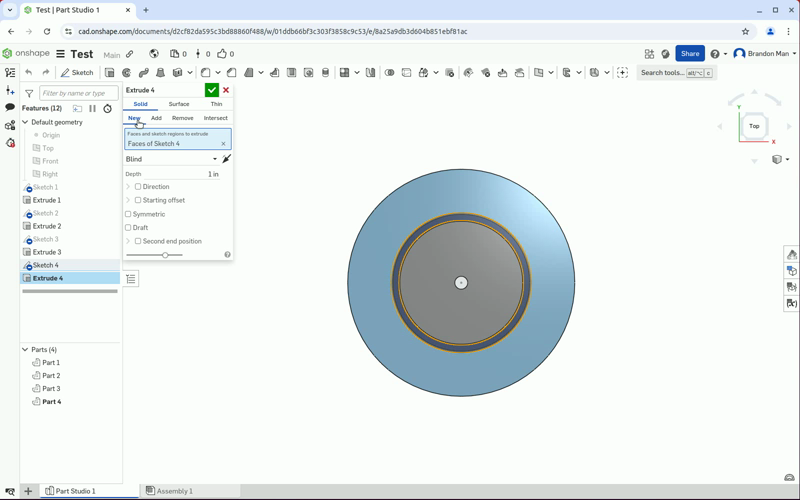
key(tab, 4)
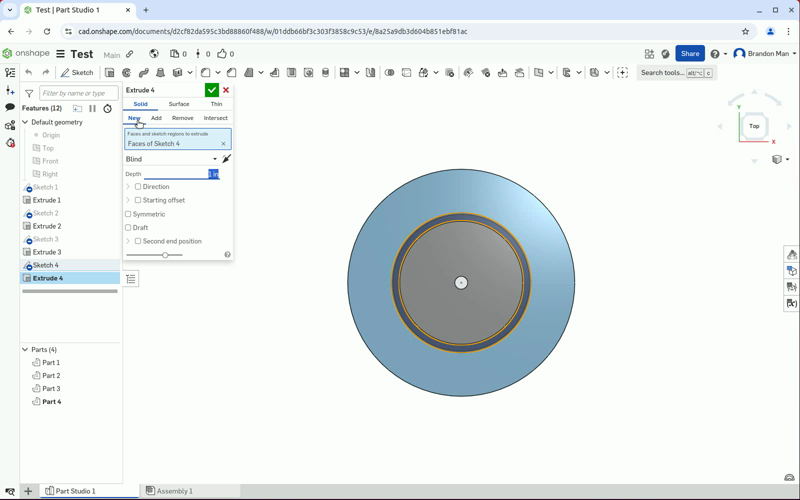
text(17.331)
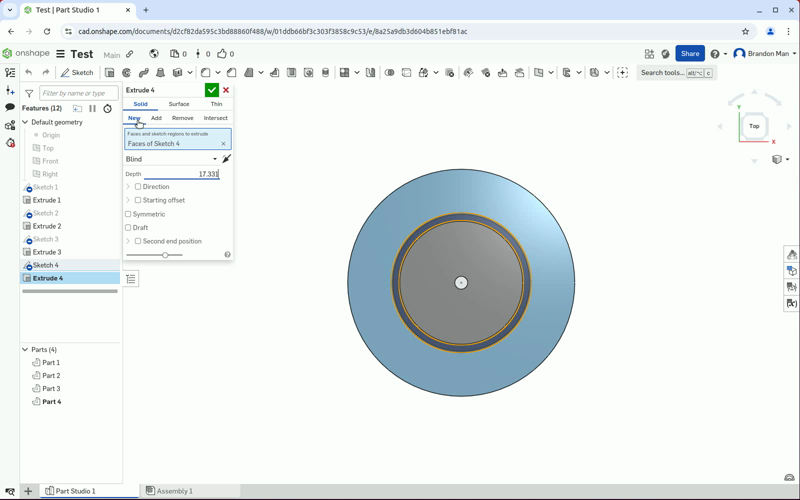
key(enter)
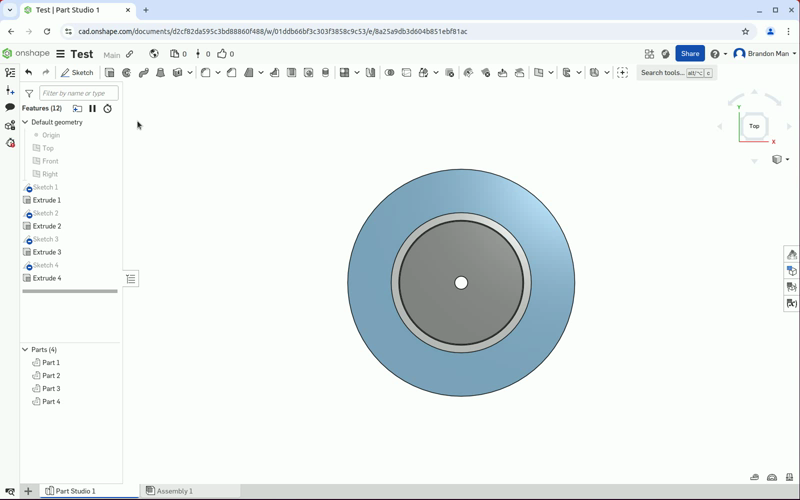
key(shift+h)
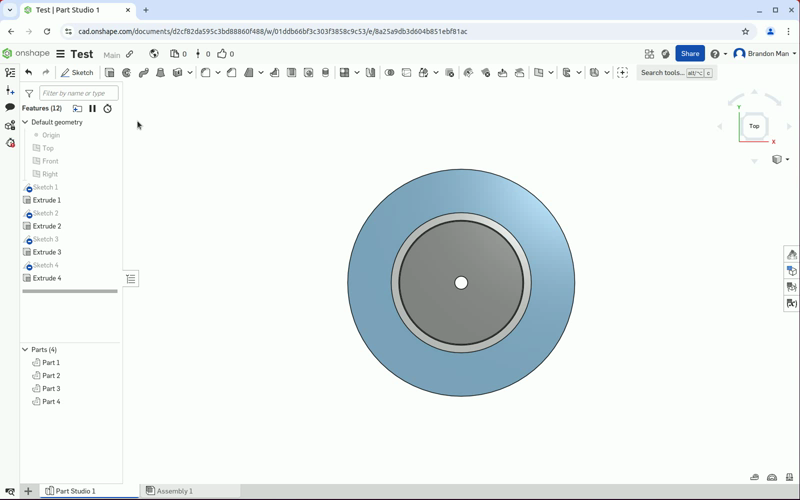
key(shift+h)
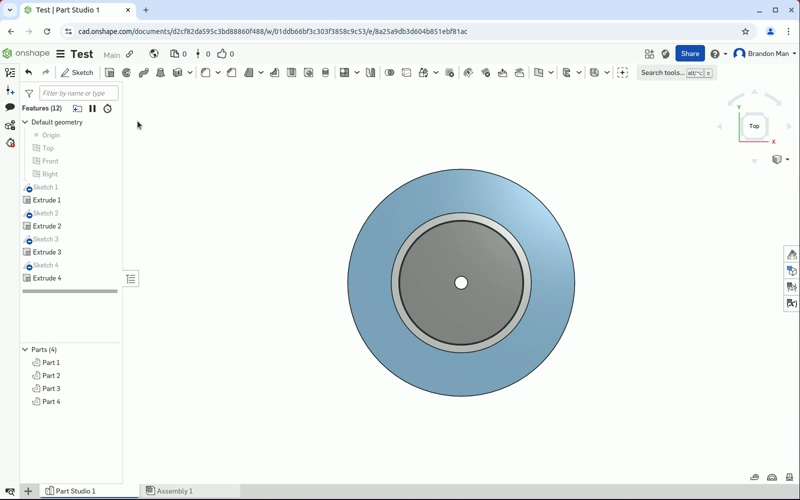
mouse_move(73, 189)
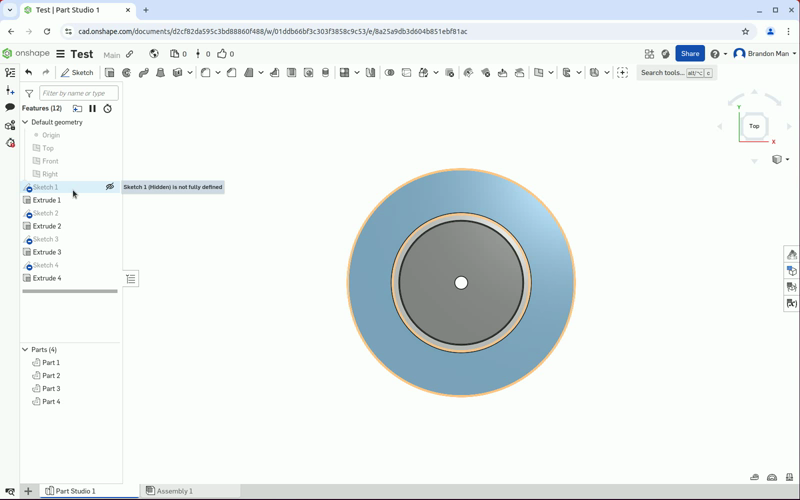
click(73, 189)
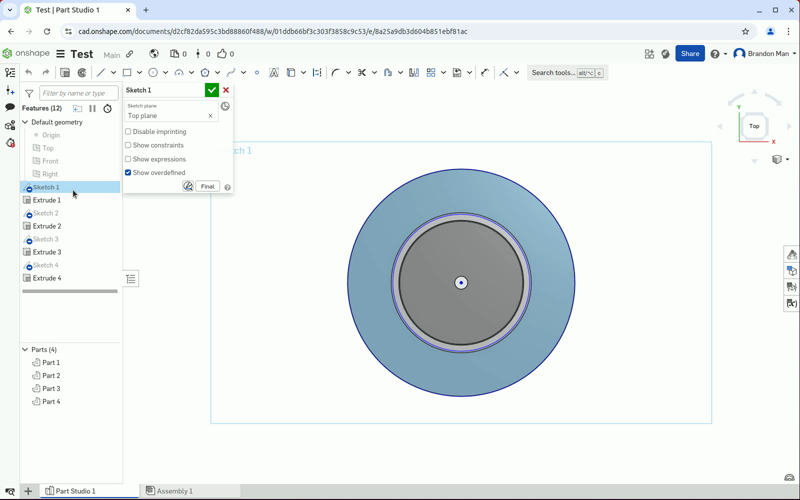
mouse_move(229, 92)
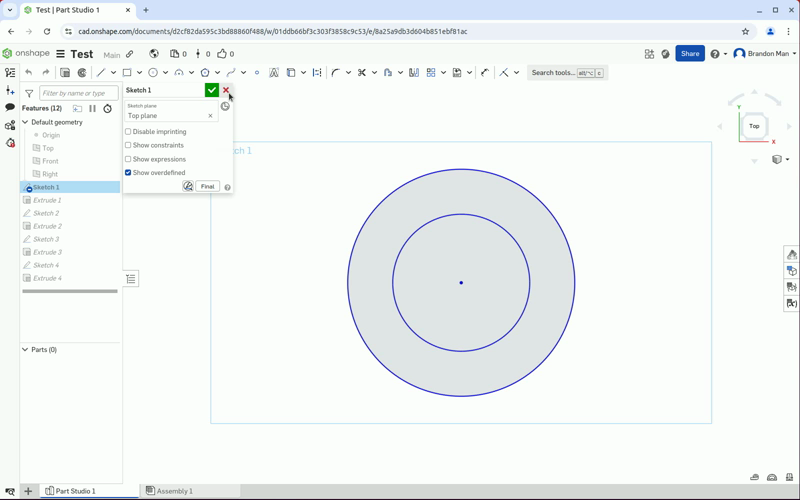
click(229, 92)
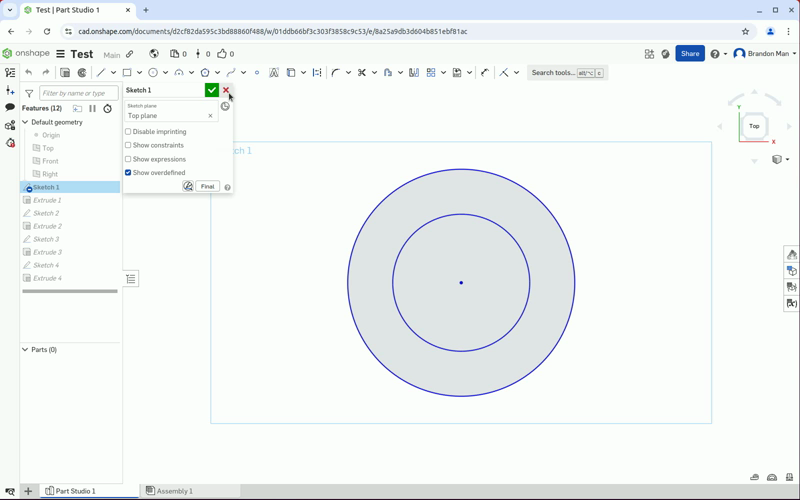
key(shift+s)
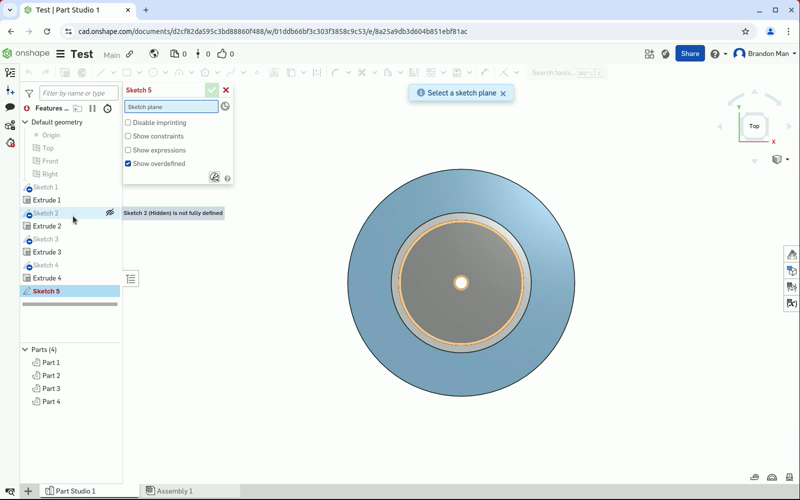
scroll(3)
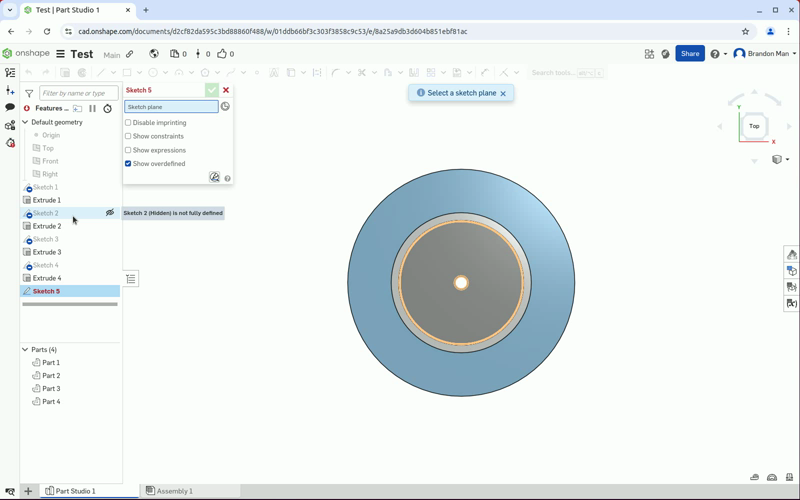
mouse_move(73, 150)
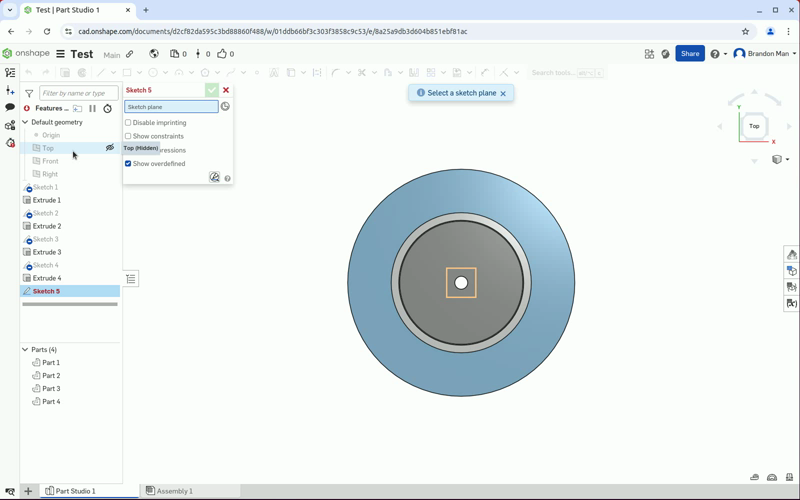
click(73, 150)
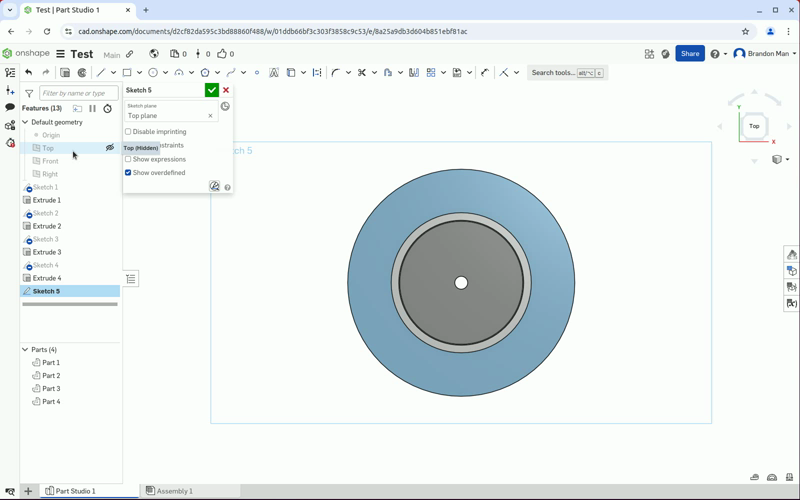
mouse_move(73, 352)
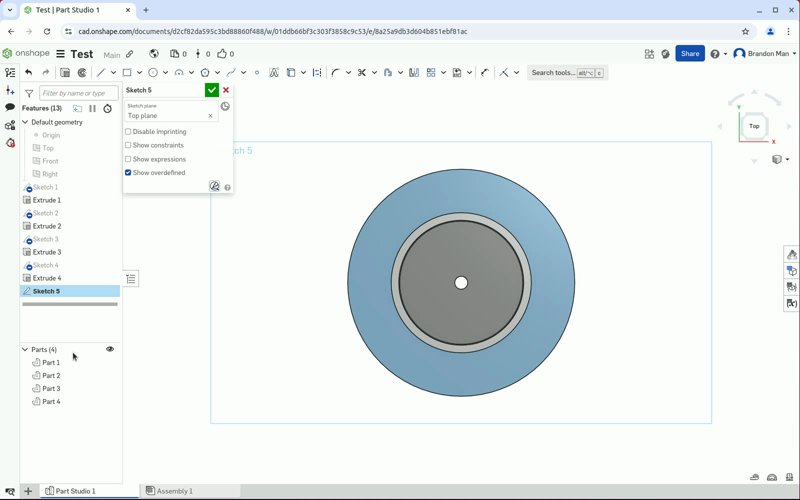
key(y)
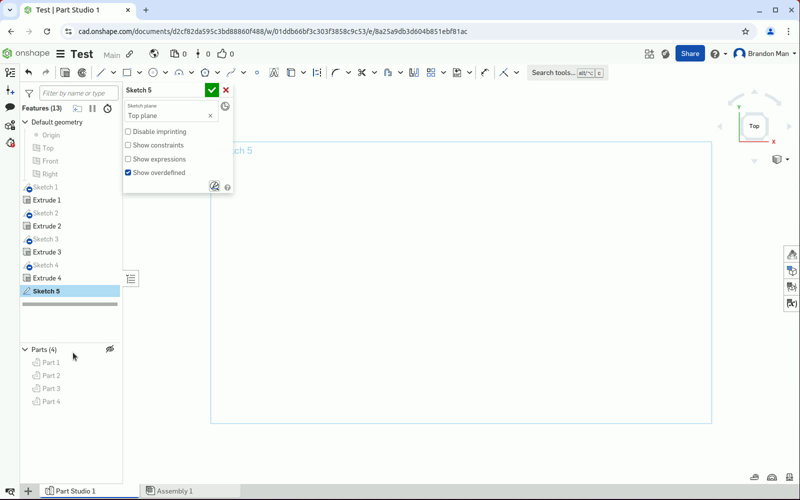
key(c)
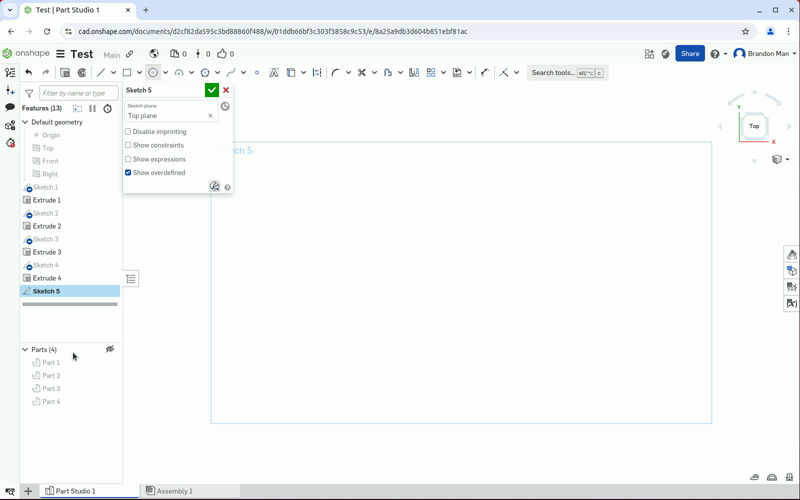
key_down(shift)
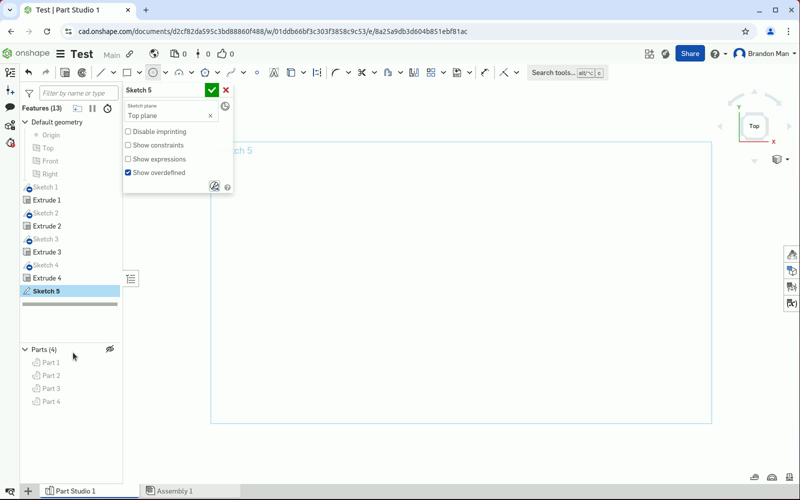
mouse_move(461, 282)
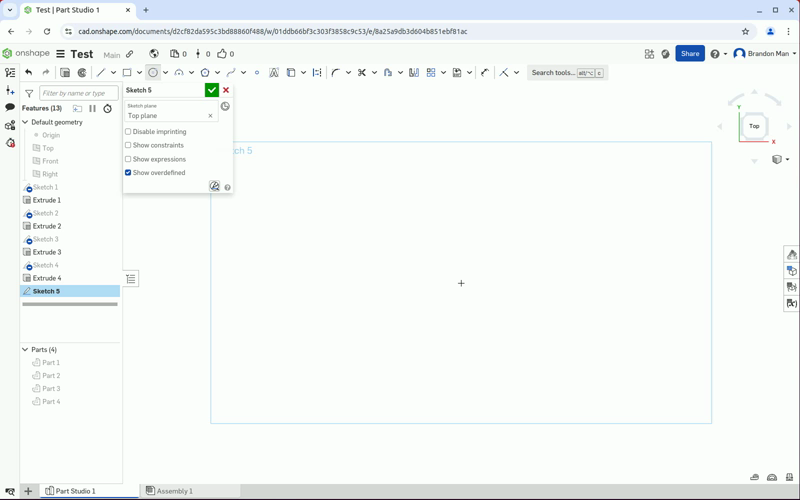
click(461, 282)
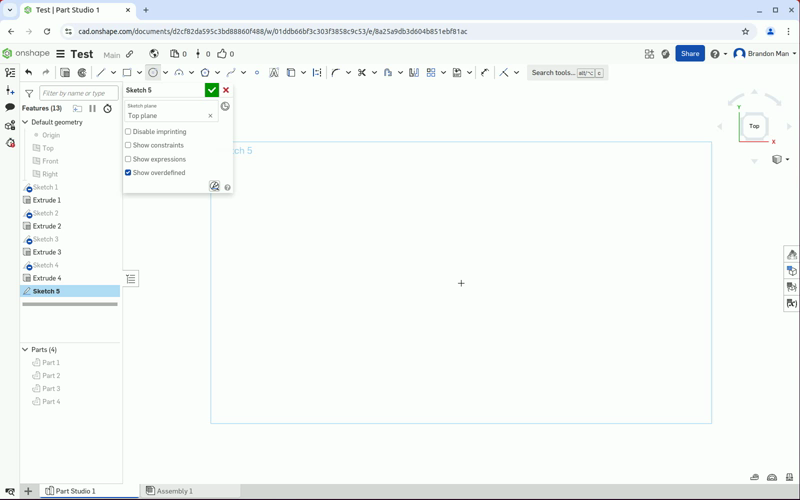
key_up(shift)
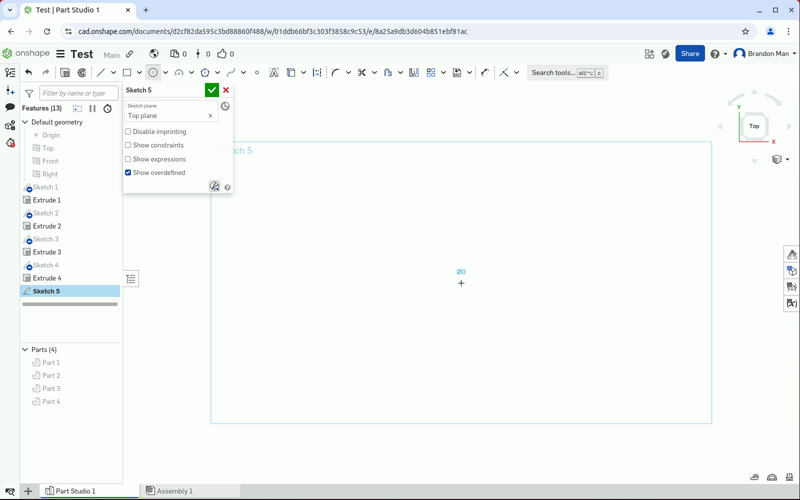
mouse_move(574, 282)
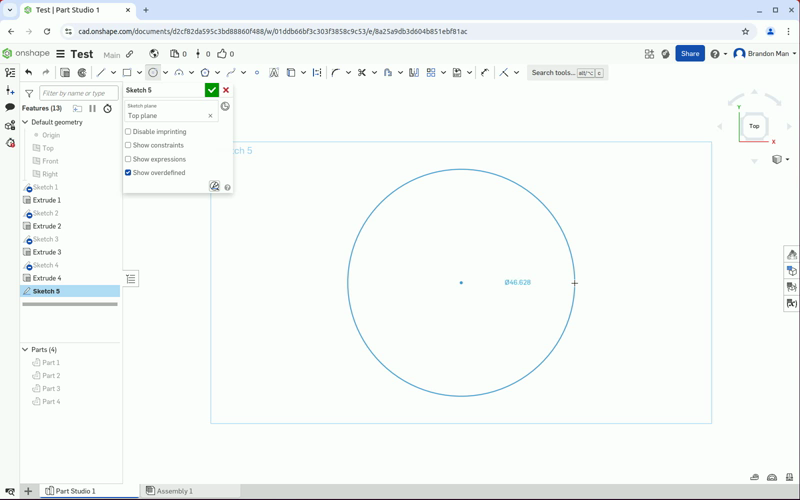
click(574, 282)
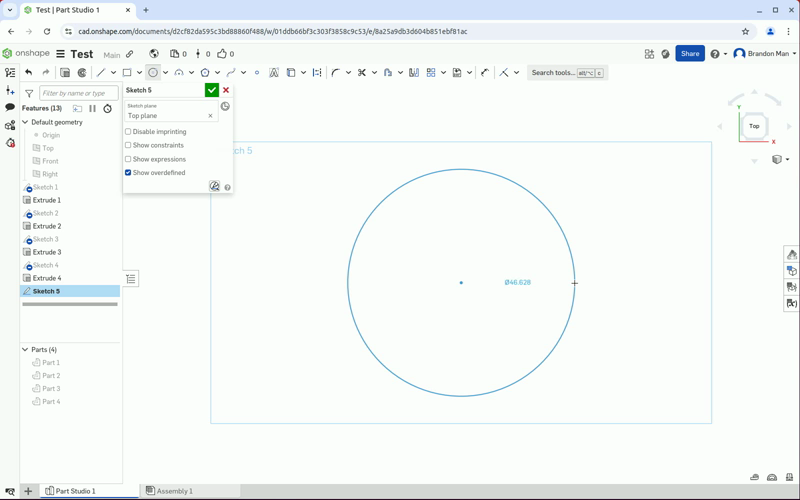
key(esc)
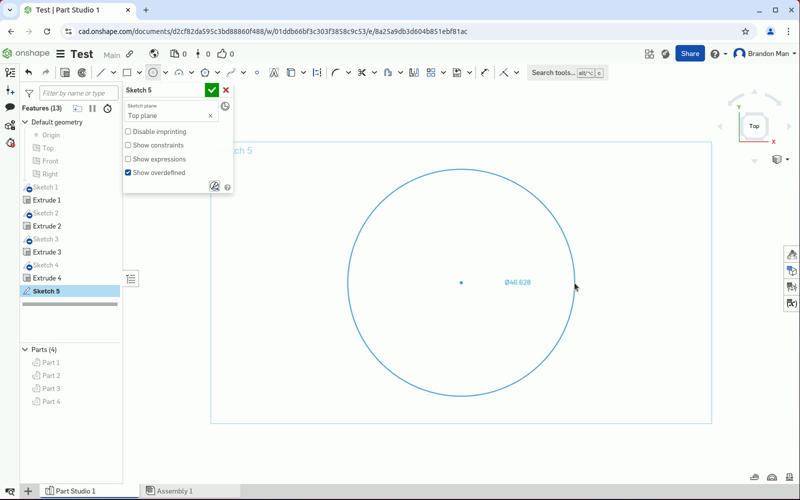
key(c)
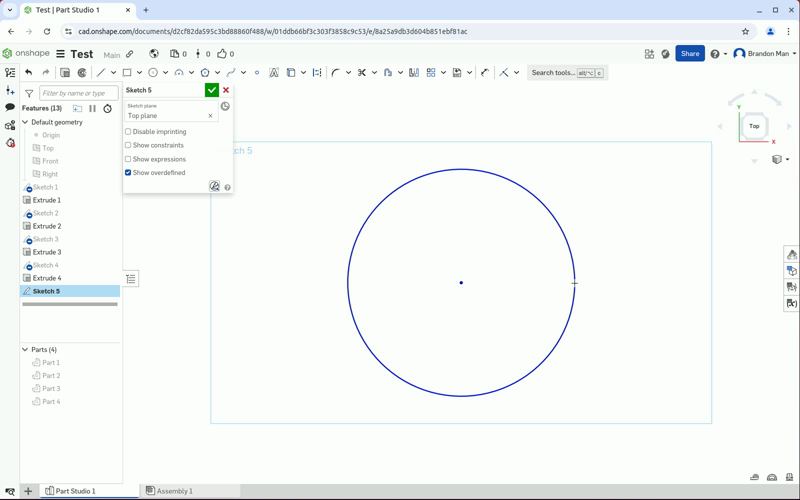
key_down(shift)
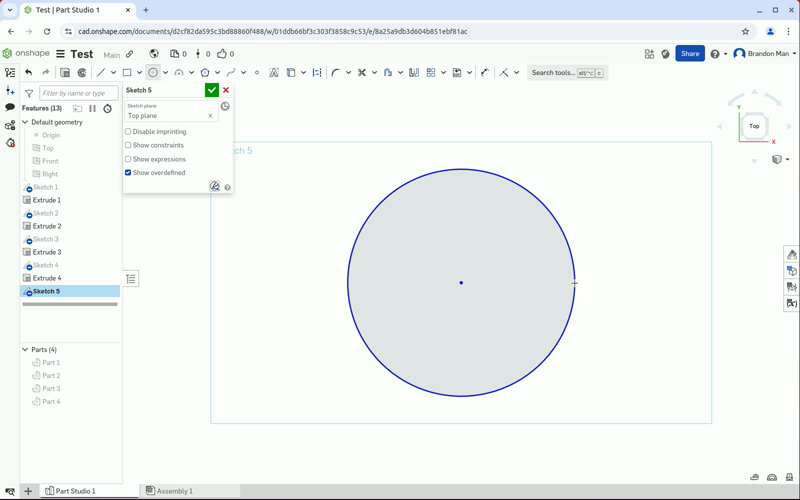
mouse_move(461, 282)
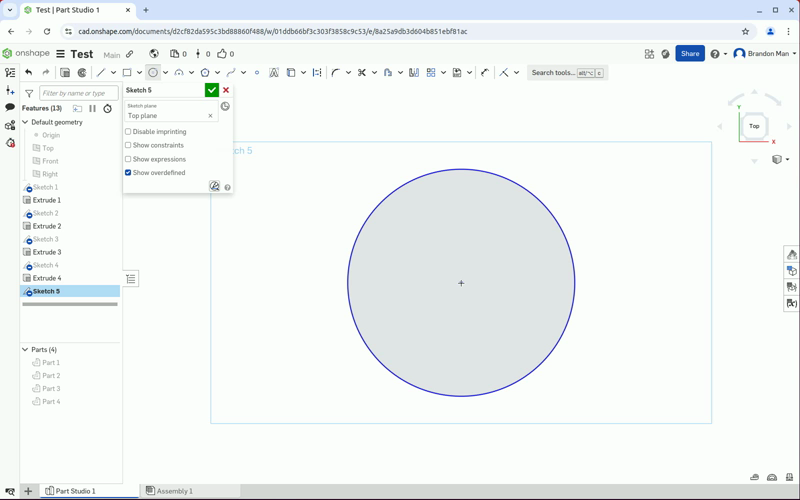
click(461, 282)
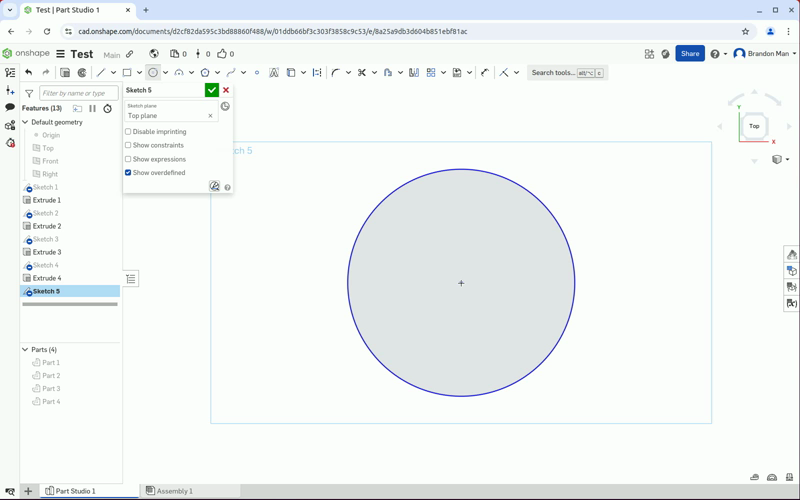
key_up(shift)
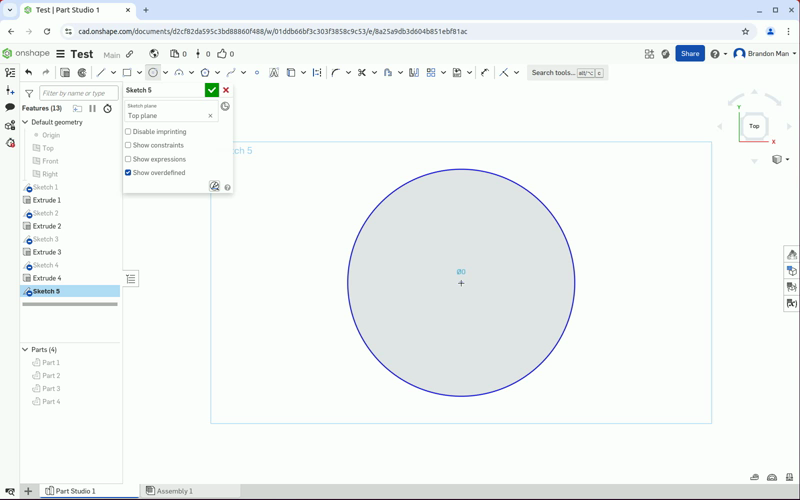
mouse_move(529, 282)
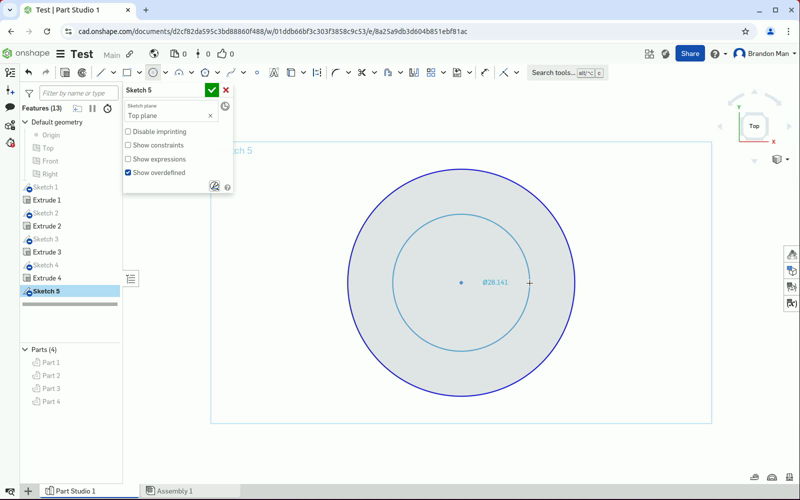
click(529, 282)
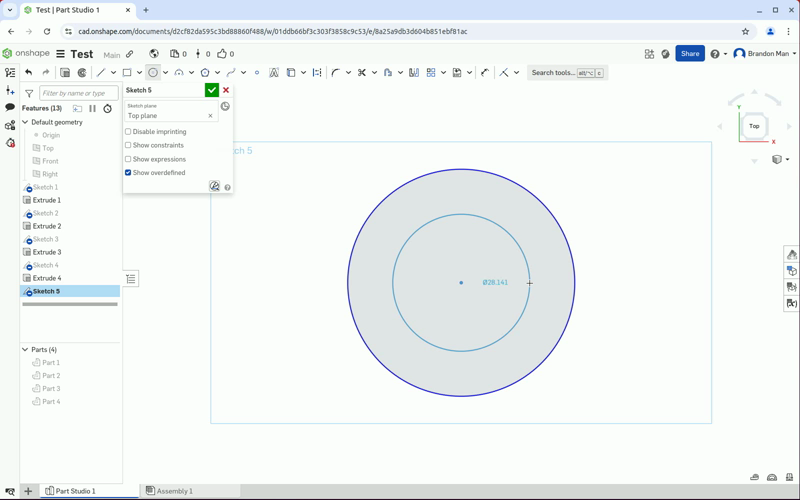
key(esc)
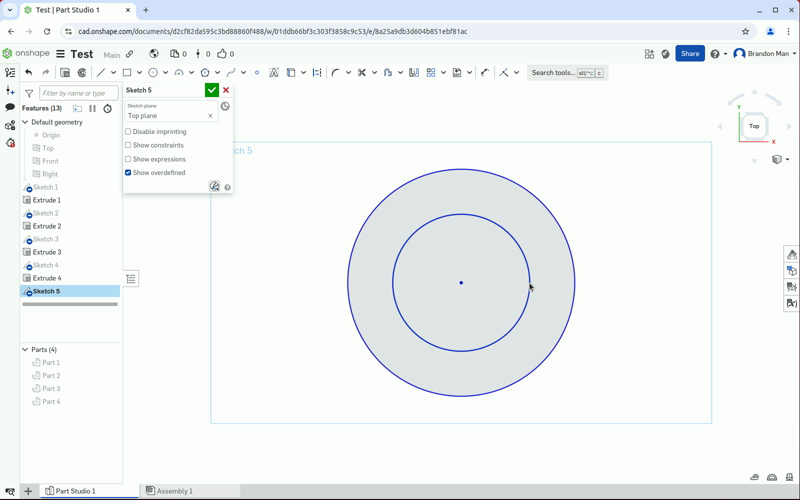
mouse_move(547, 277)
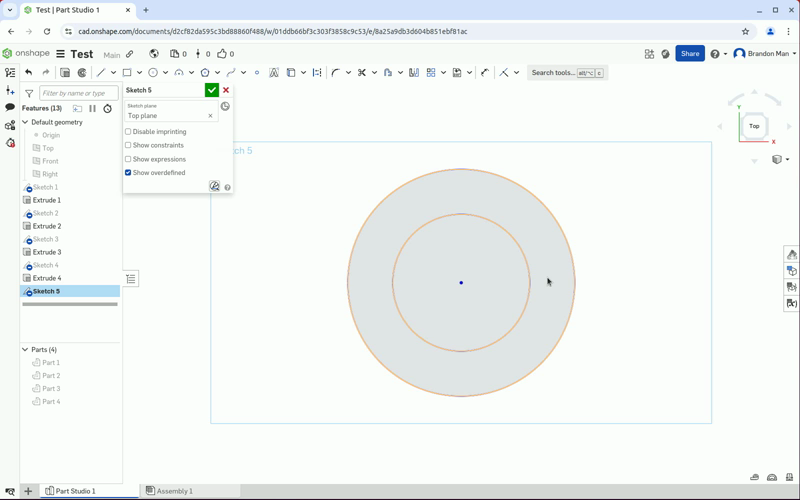
click(547, 277)
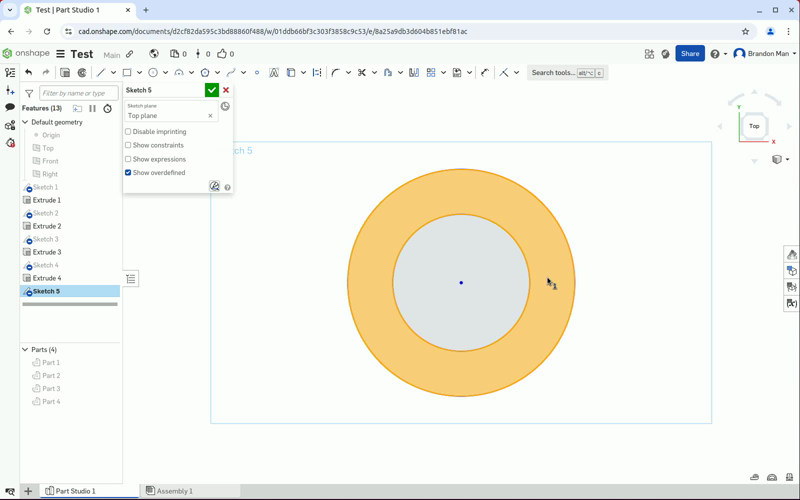
mouse_move(73, 352)
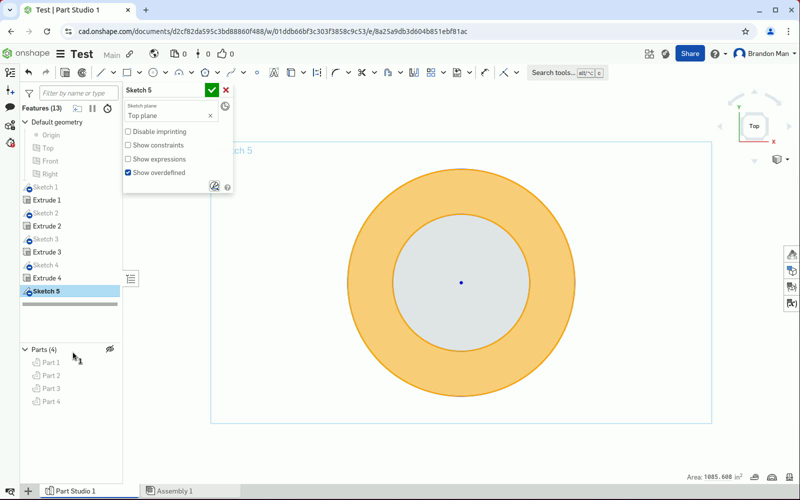
key(shift+y)
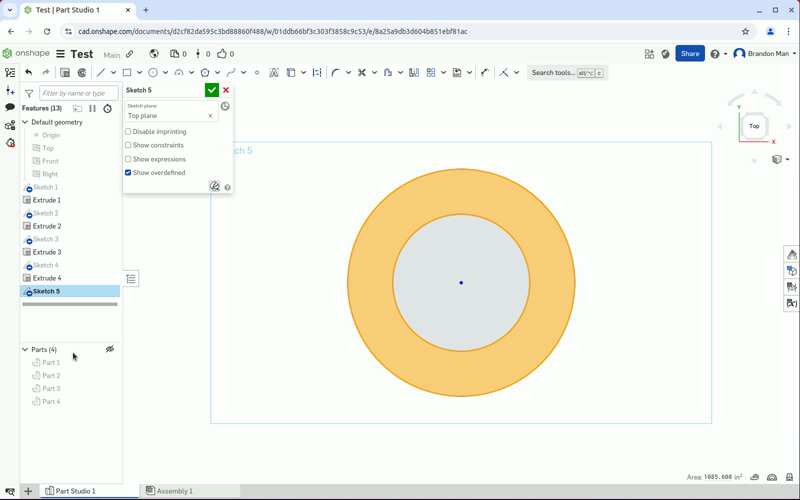
key(shift+e)
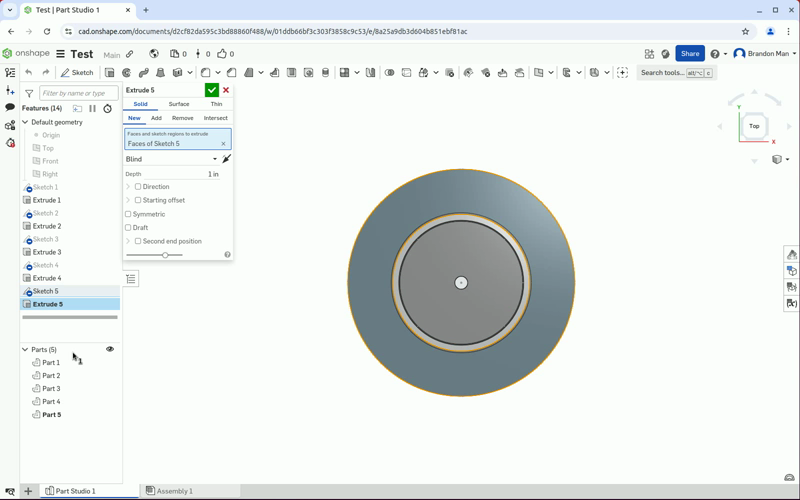
mouse_move(143, 106)
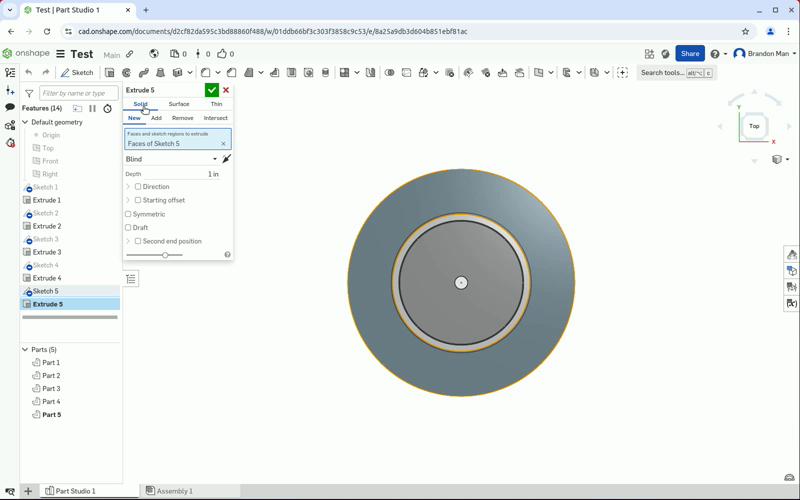
click(143, 106)
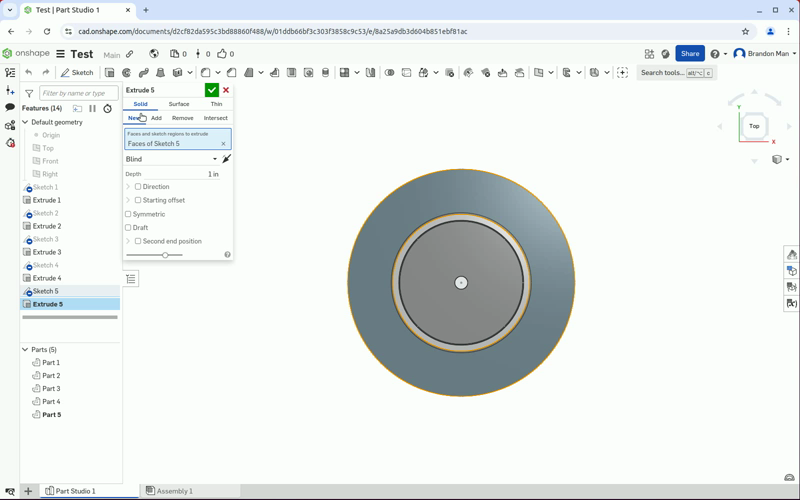
mouse_move(137, 120)
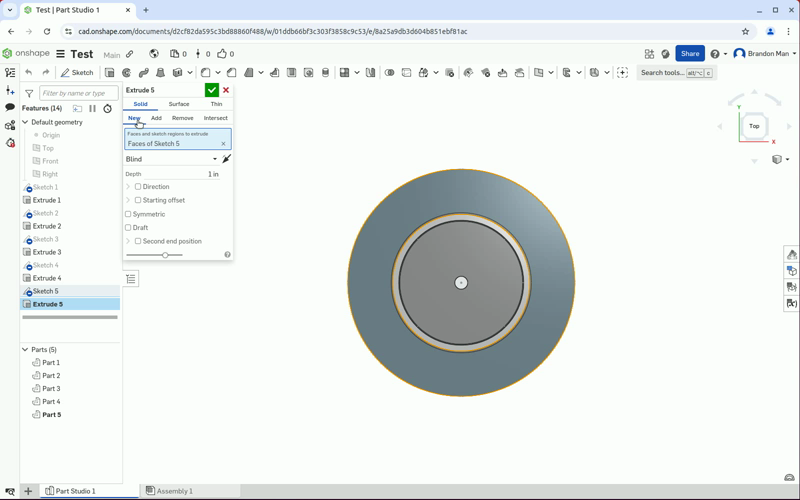
click(137, 120)
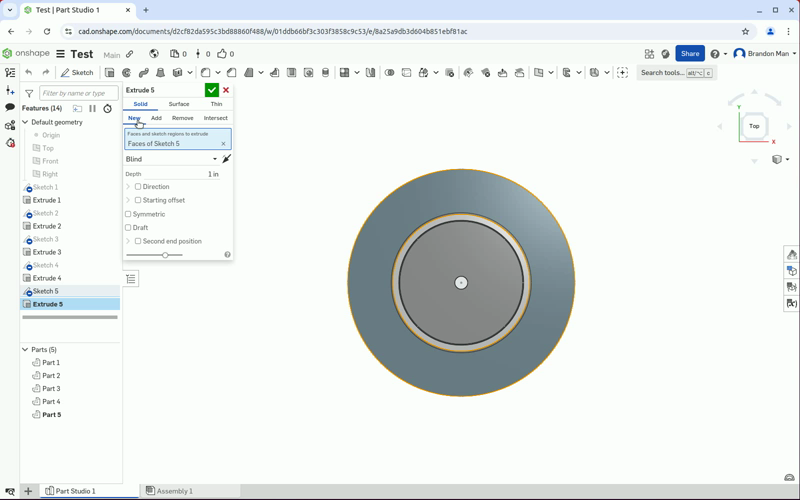
key(tab, 4)
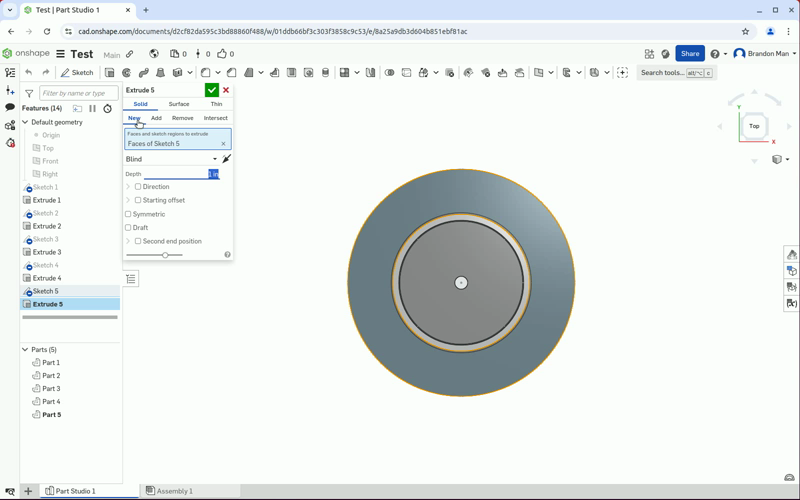
text(1.685)
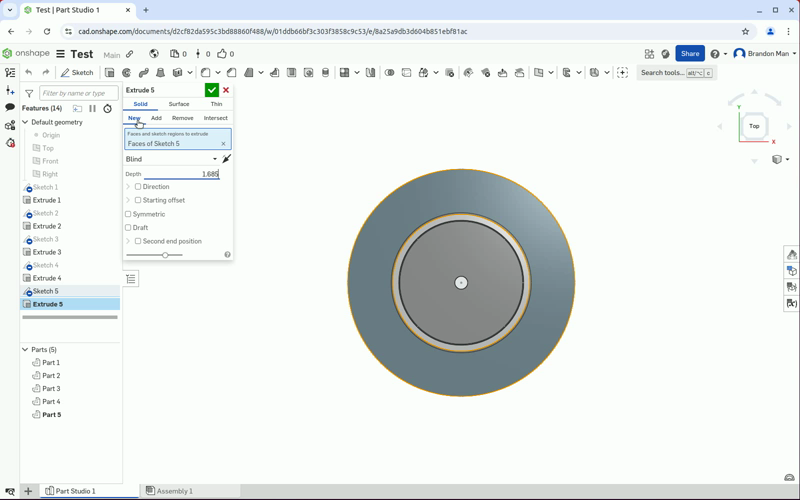
key(enter)
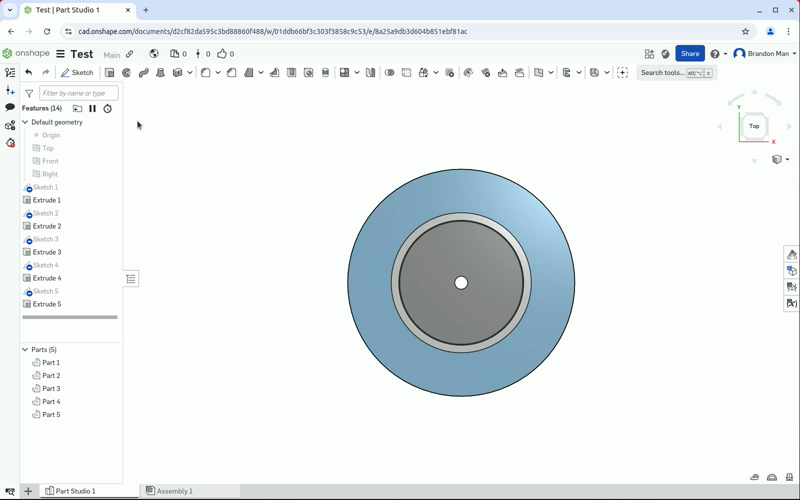
key(shift+h)
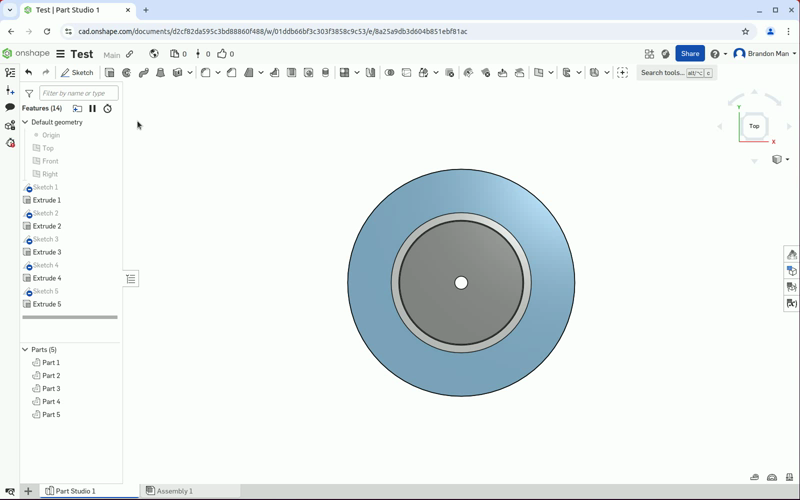
key(shift+h)
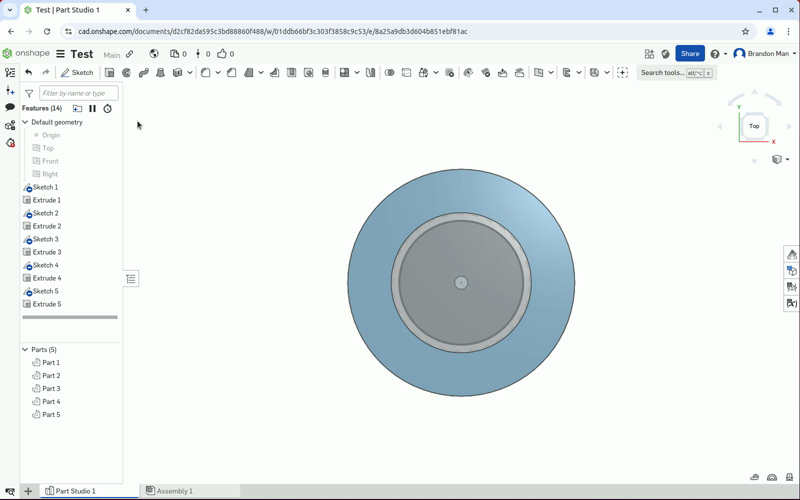
key(shift+7)
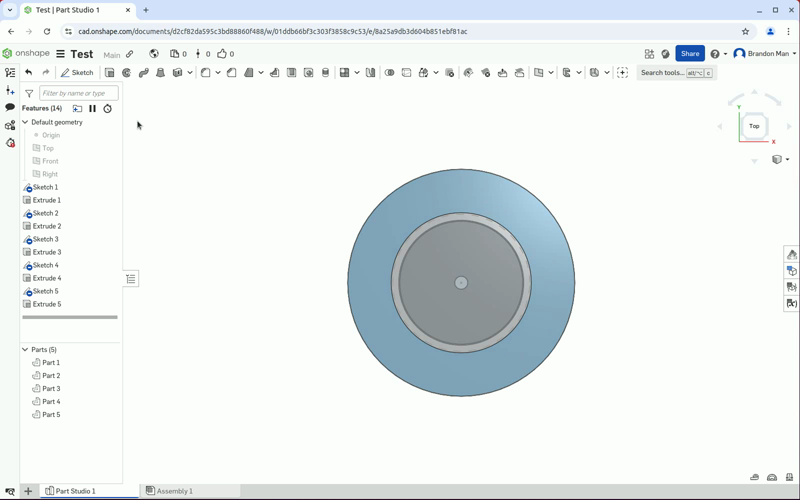
key(up, 3)
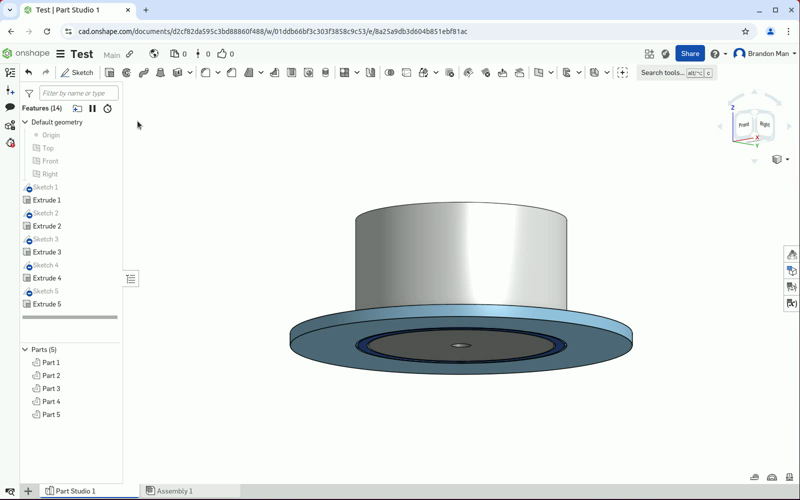
key(left, 3)
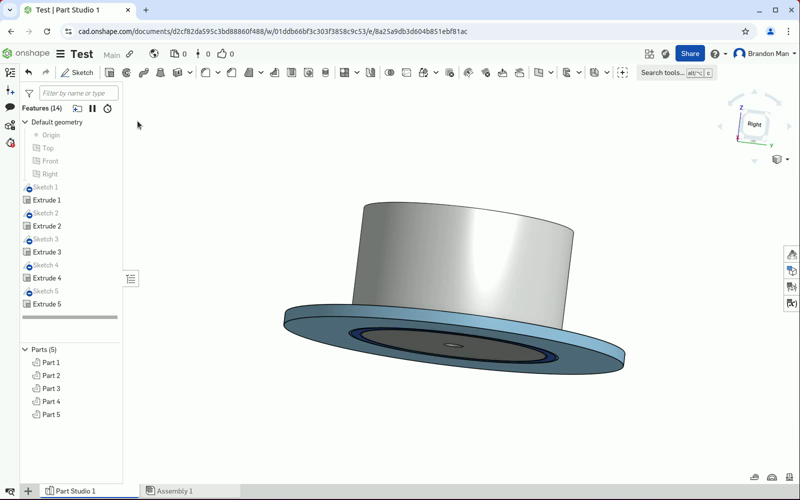
key(right, 3)
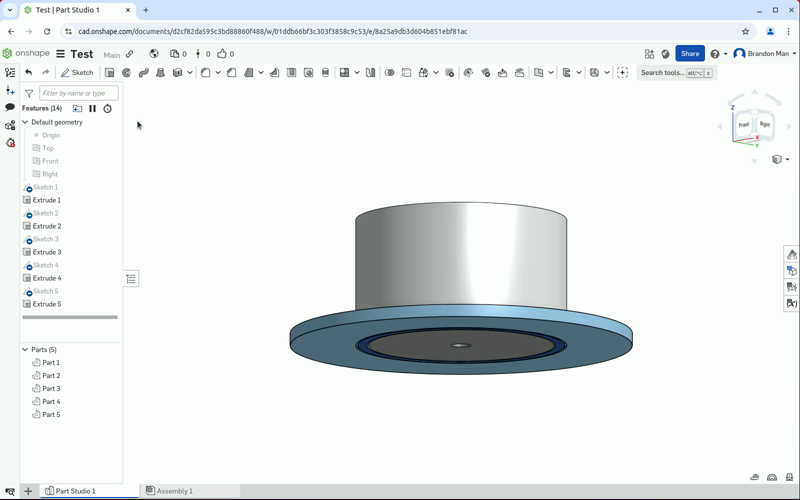
key(down, 3)
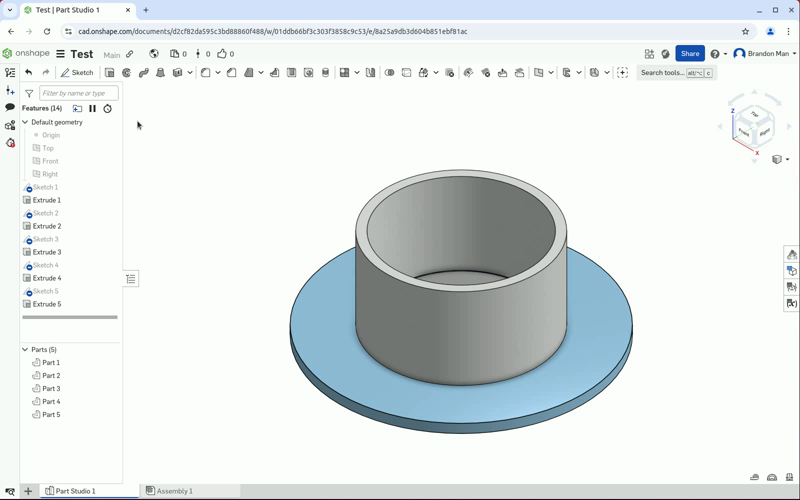
mouse_move(73, 189)
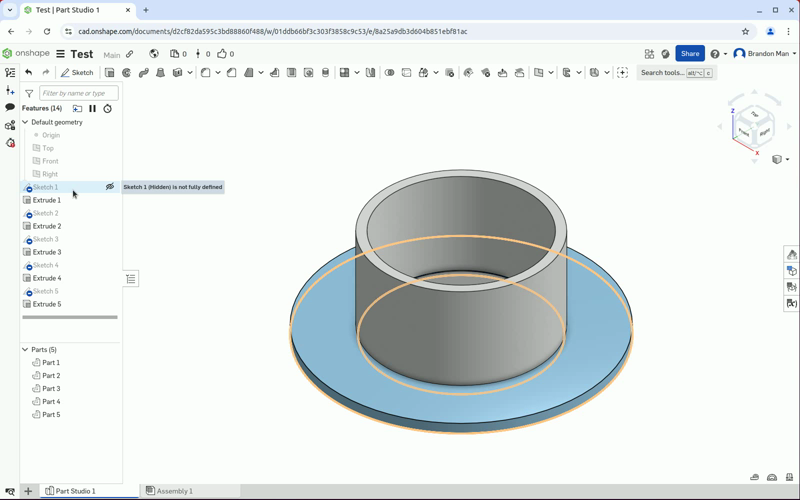
click(73, 189)